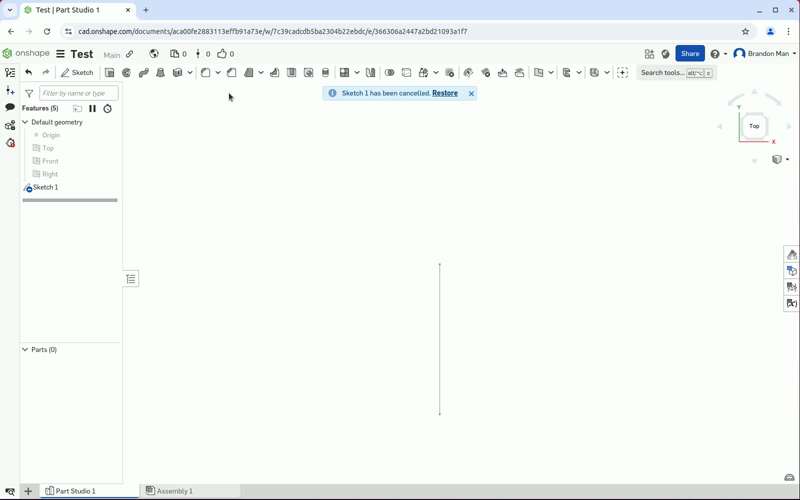
key(shift+h)
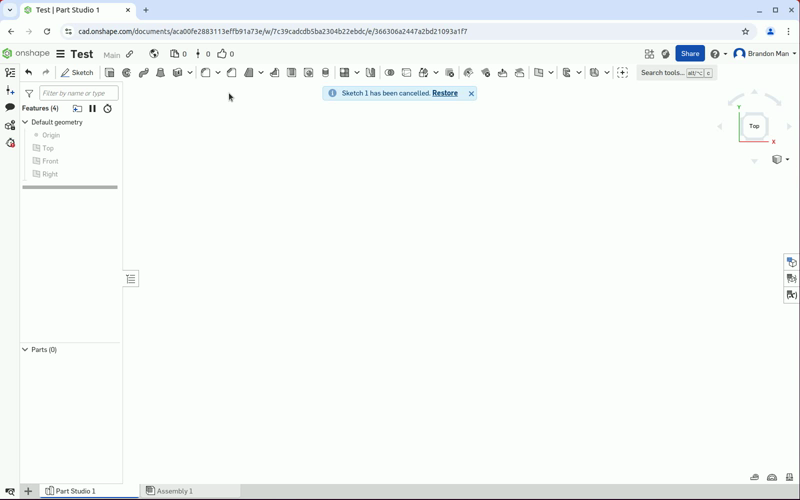
mouse_move(73, 352)
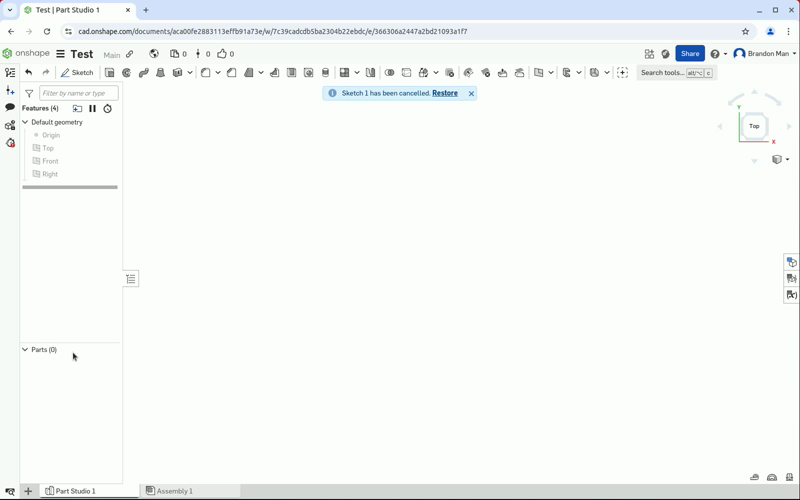
key(y)
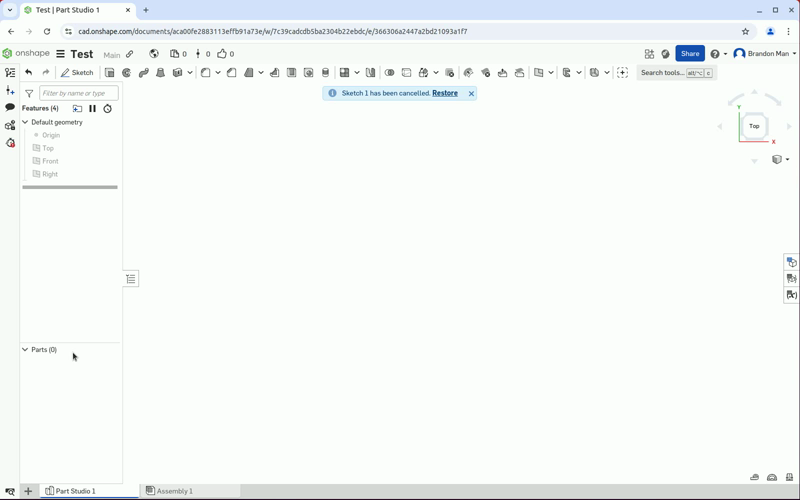
key(shift+p)
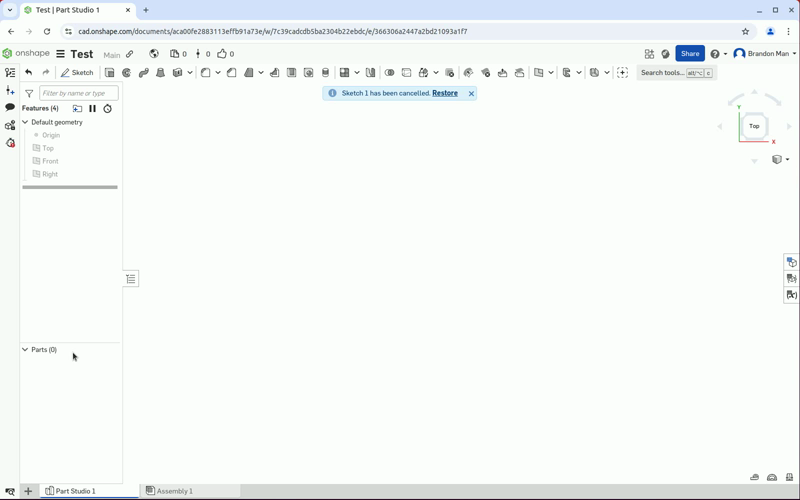
key(space)
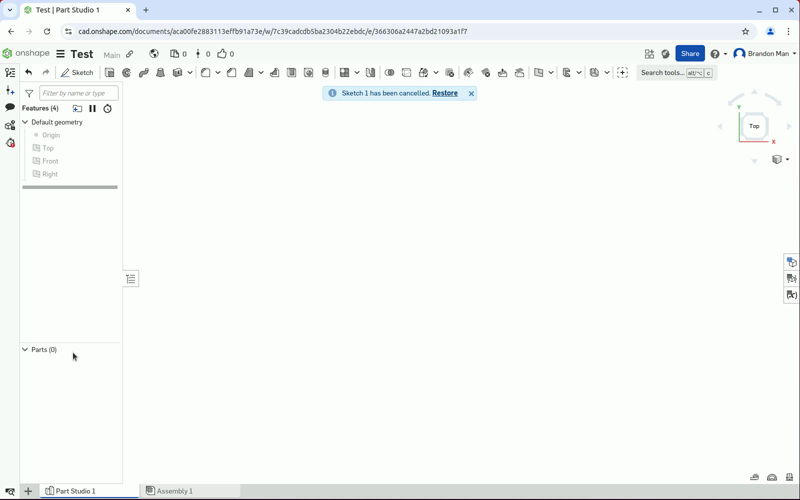
key_down(shift)
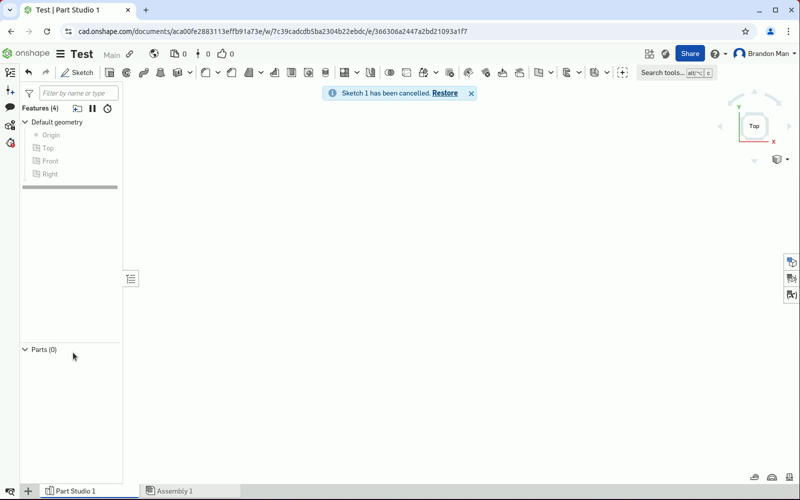
key(up)
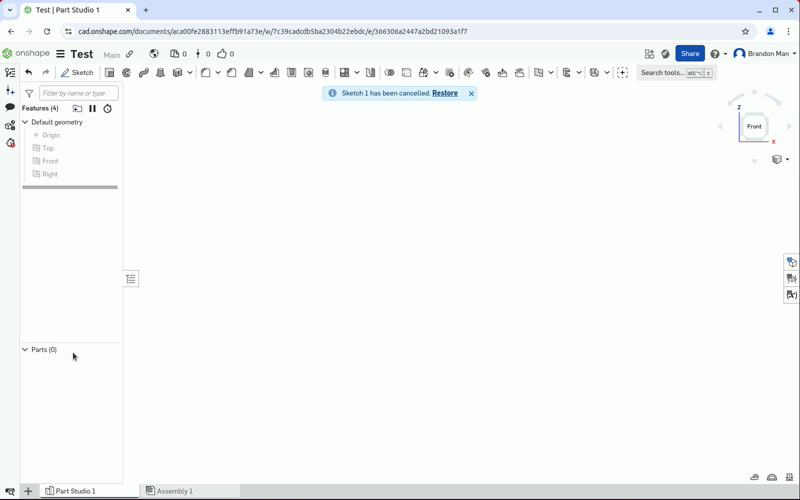
key_up(shift)
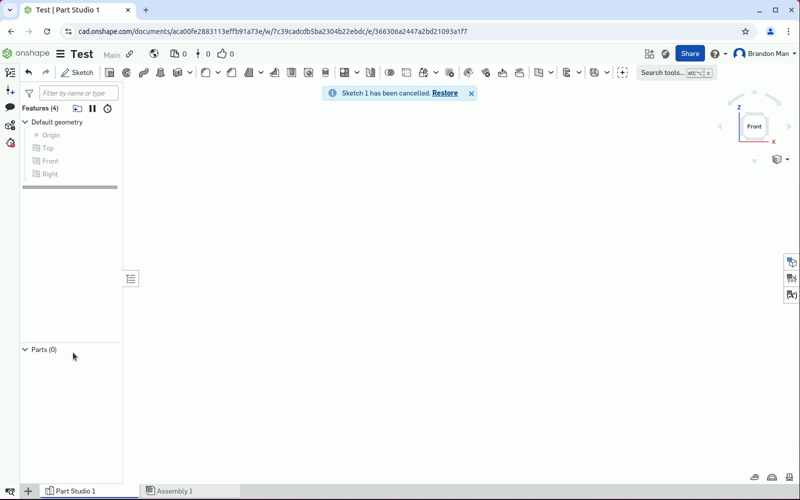
mouse_move(73, 352)
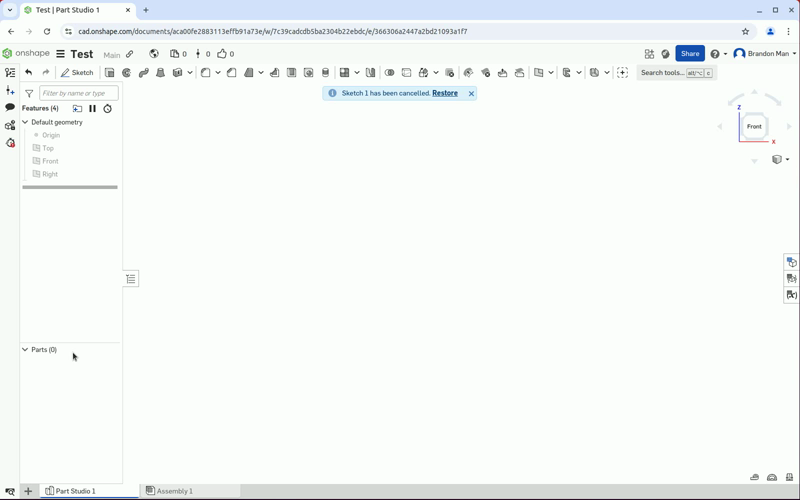
key(shift+y)
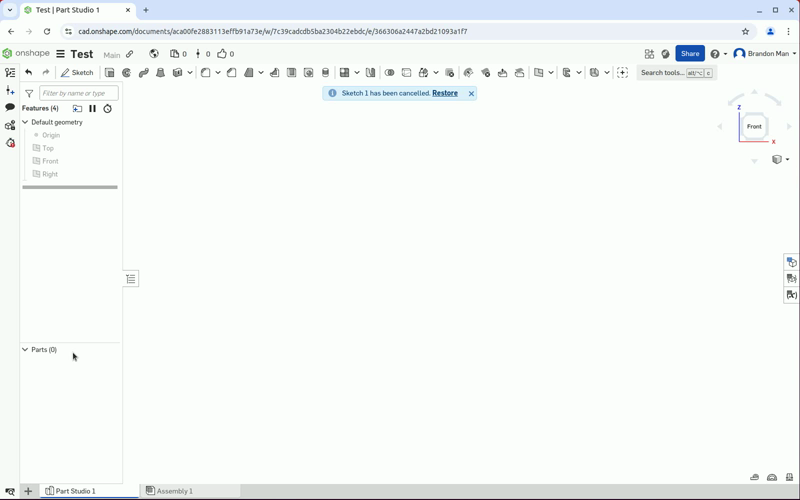
key(shift+s)
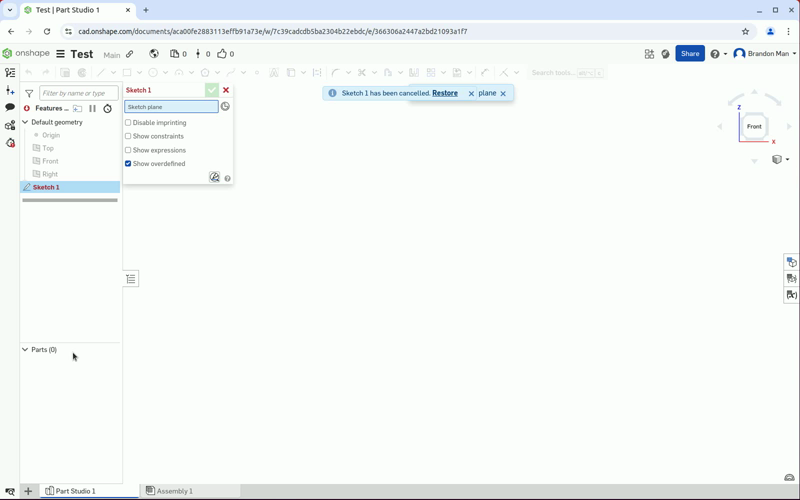
mouse_move(73, 163)
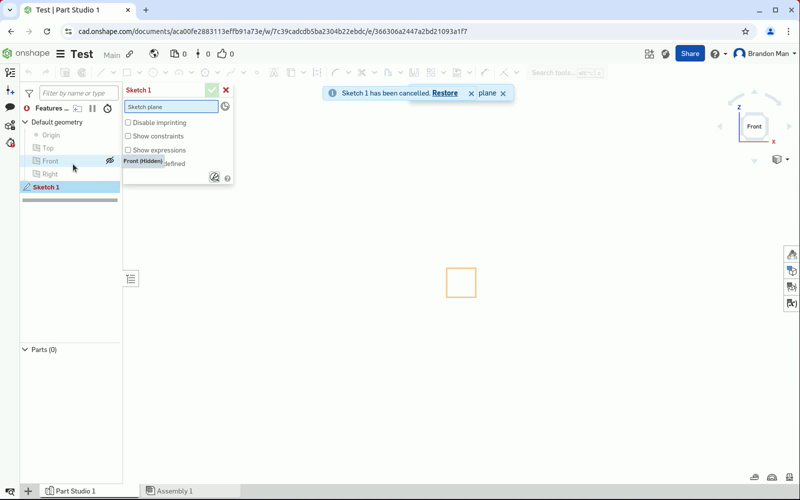
click(73, 163)
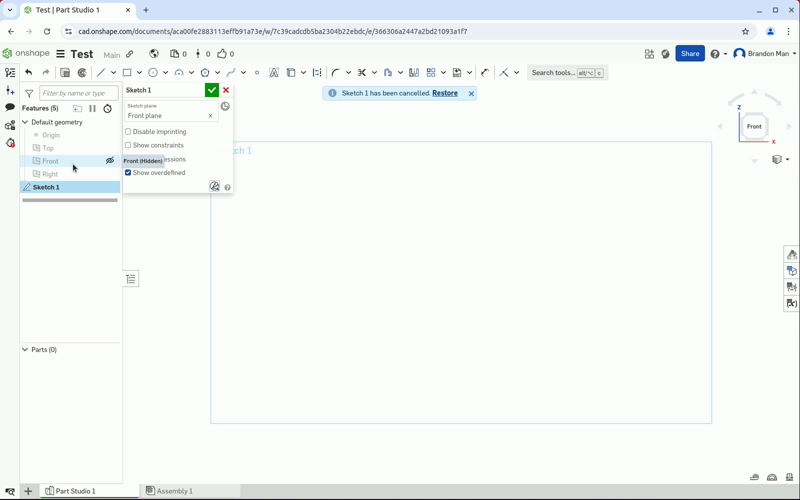
mouse_move(73, 352)
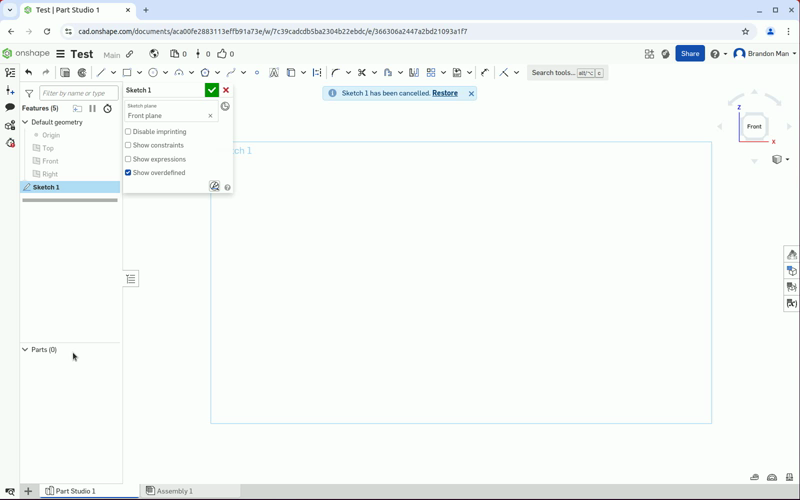
key(y)
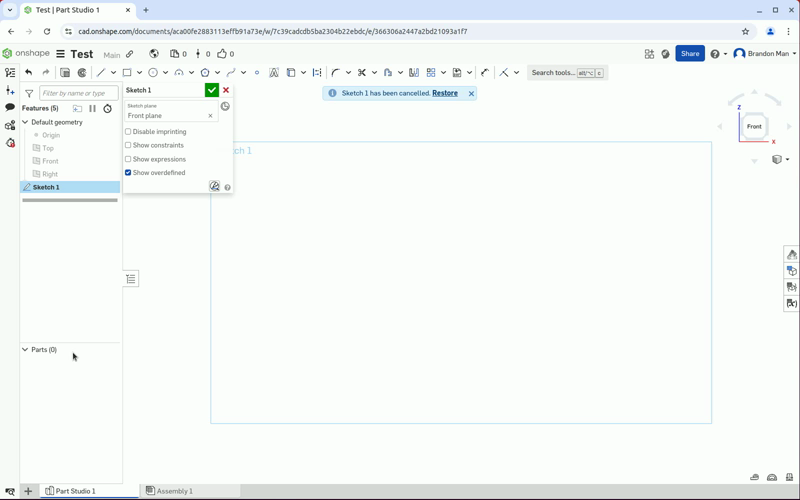
key(l)
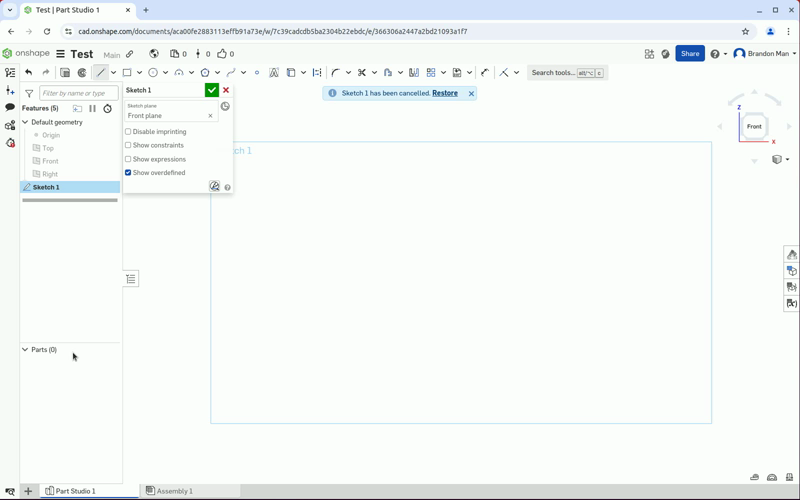
key_down(shift)
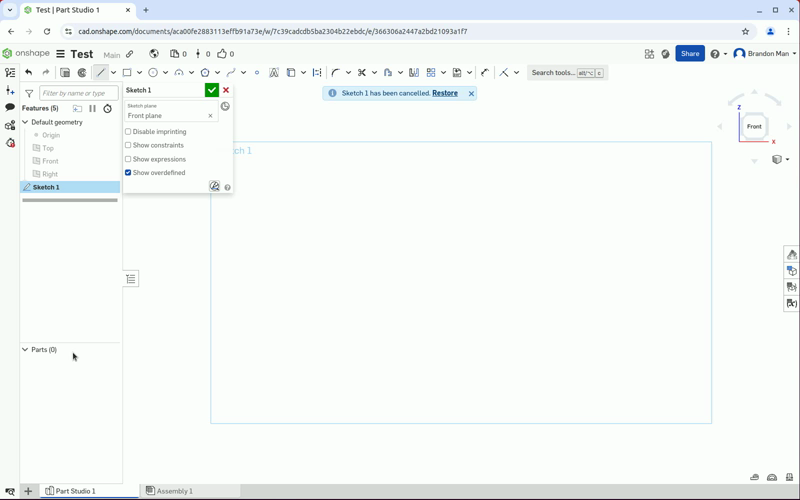
mouse_move(554, 376)
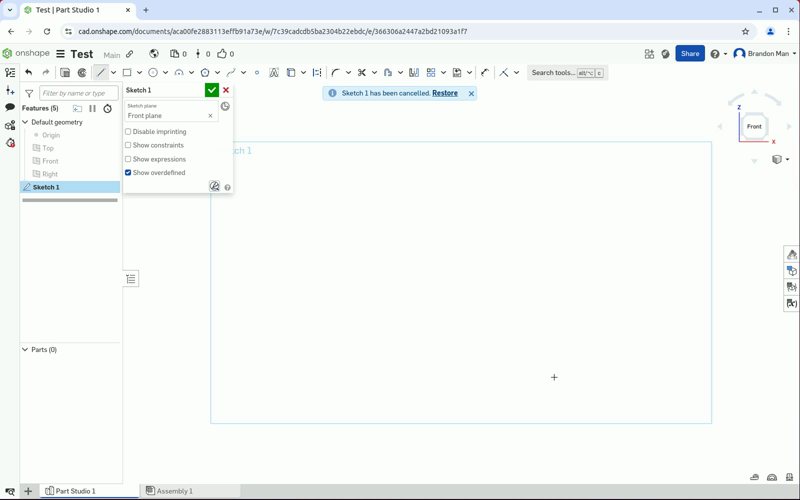
click(554, 376)
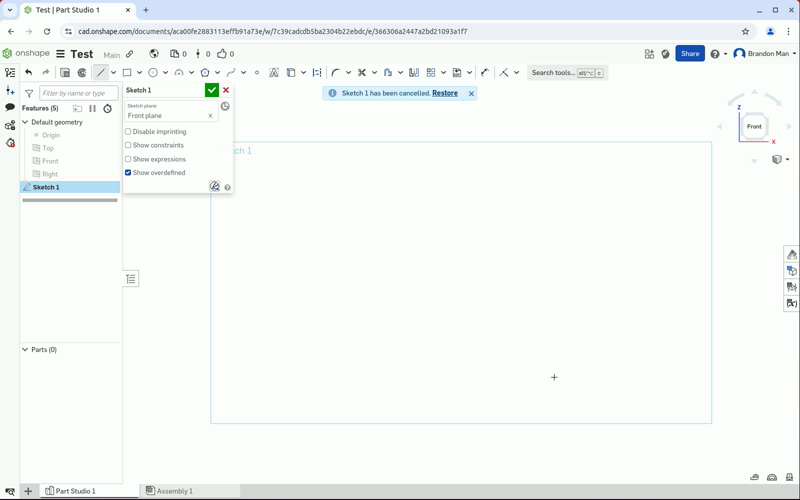
key_up(shift)
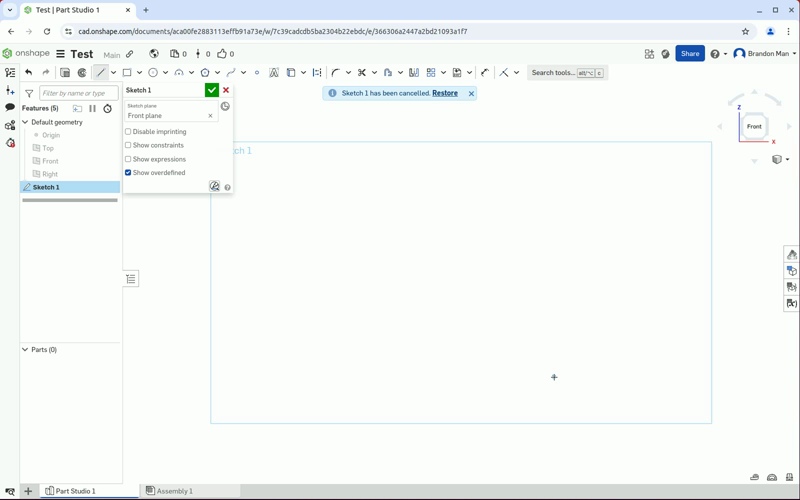
key_down(shift)
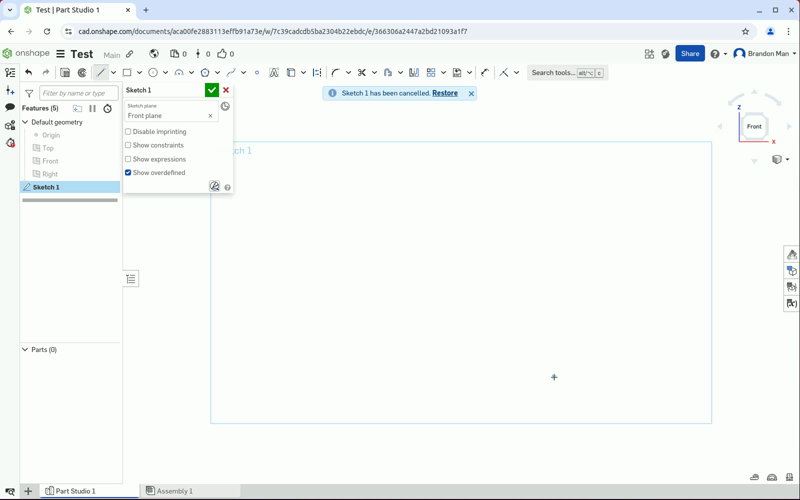
mouse_move(584, 376)
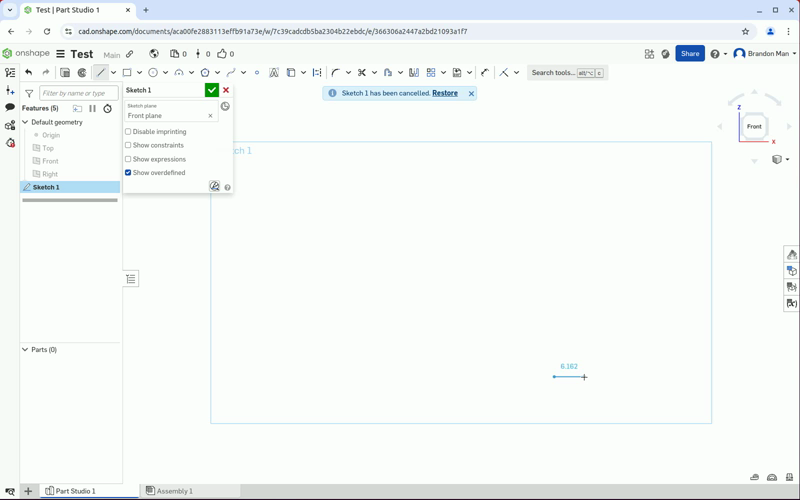
mouse_move(574, 376)
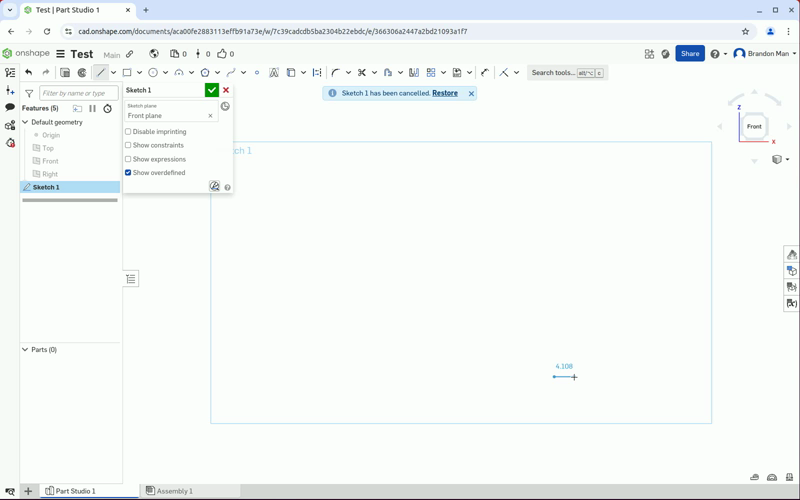
click(574, 376)
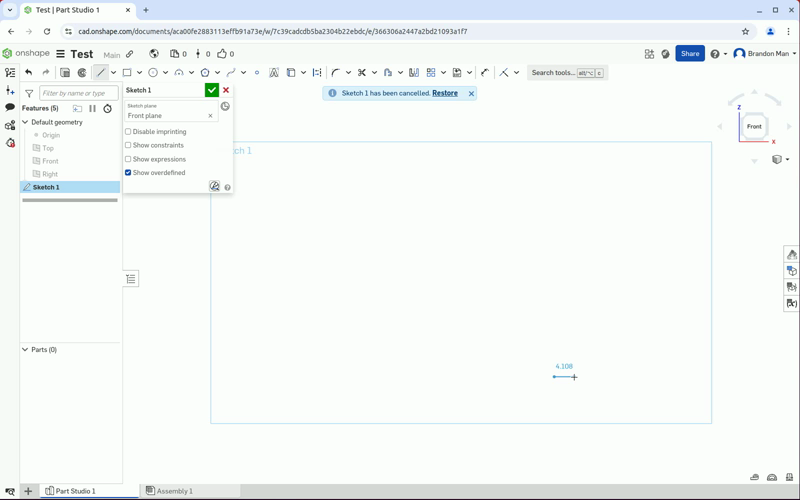
key_up(shift)
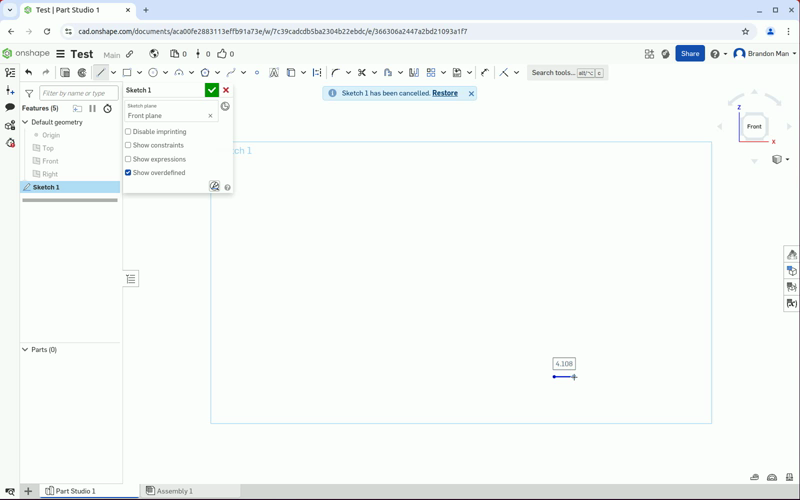
key_down(shift)
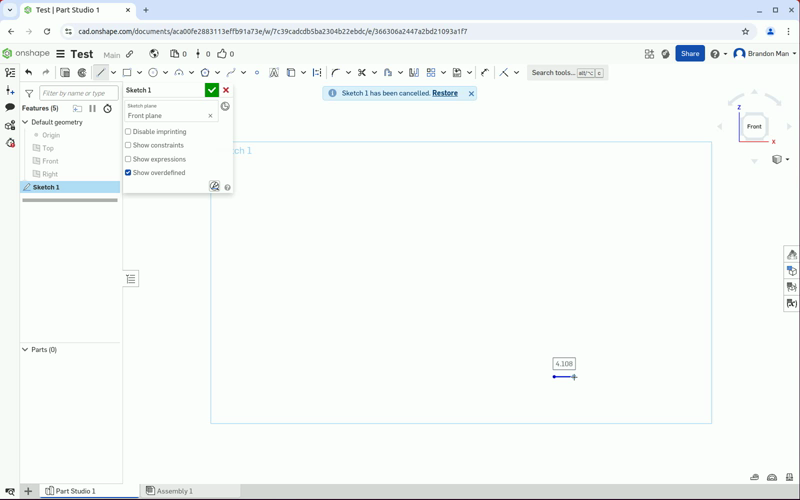
mouse_move(589, 376)
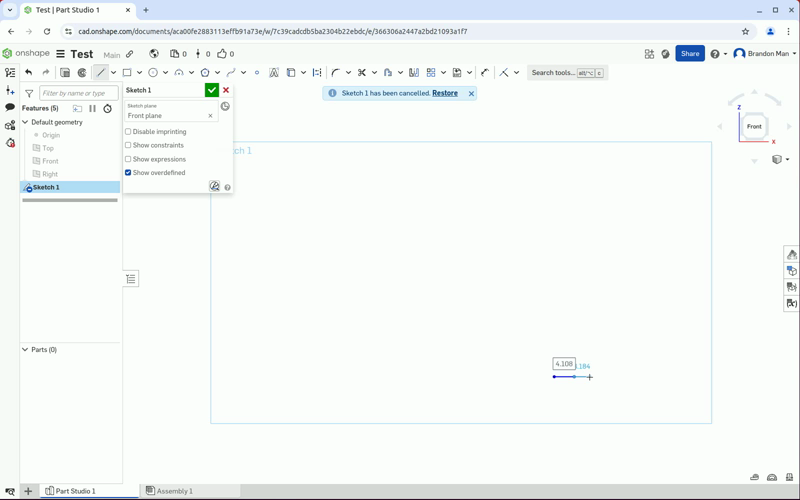
mouse_move(574, 357)
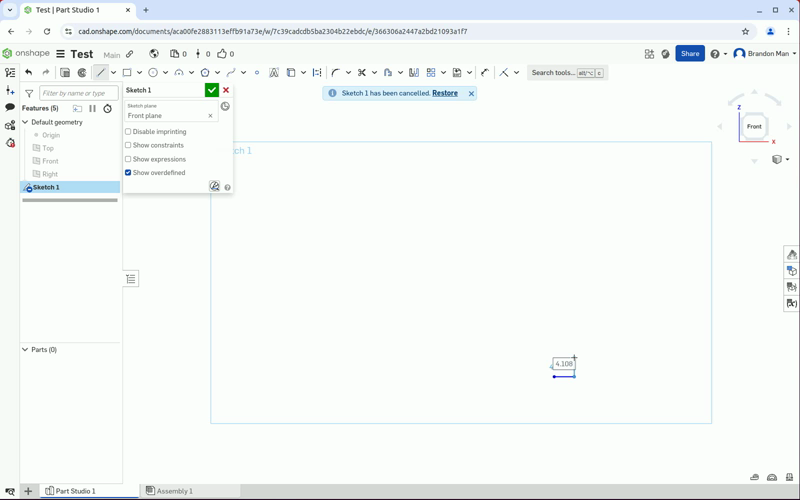
click(574, 357)
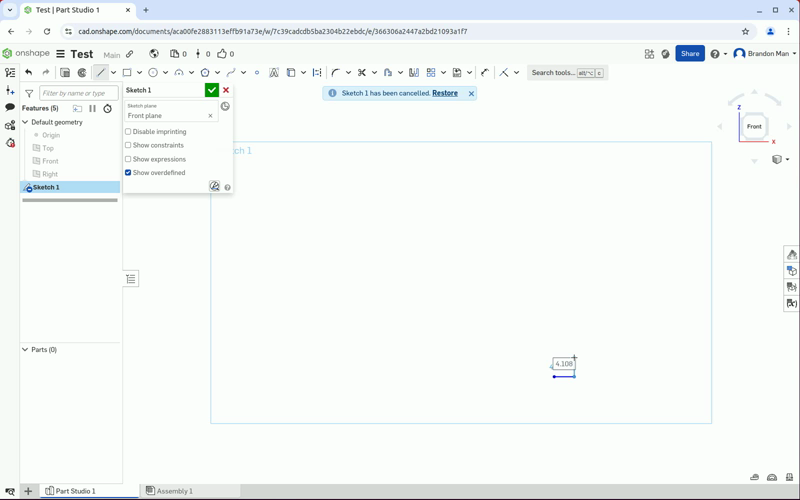
key_up(shift)
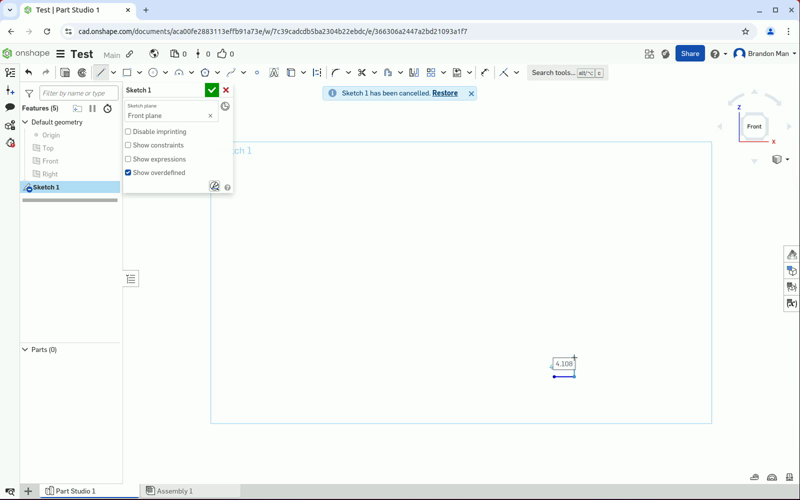
key_down(shift)
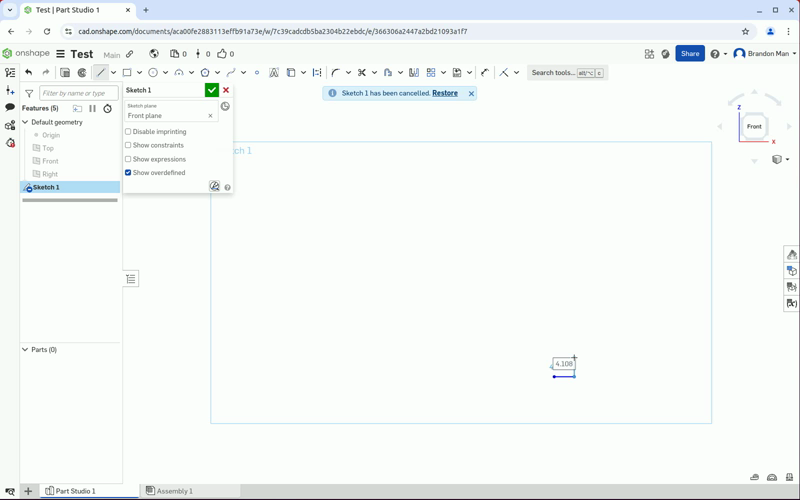
mouse_move(589, 357)
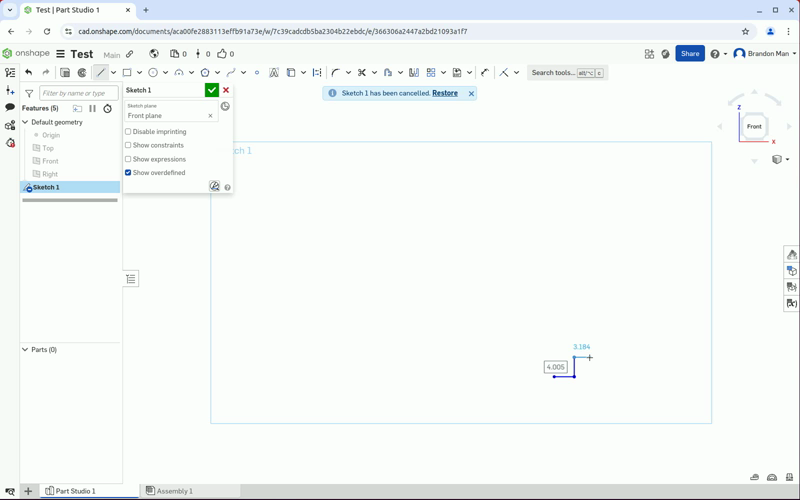
mouse_move(554, 357)
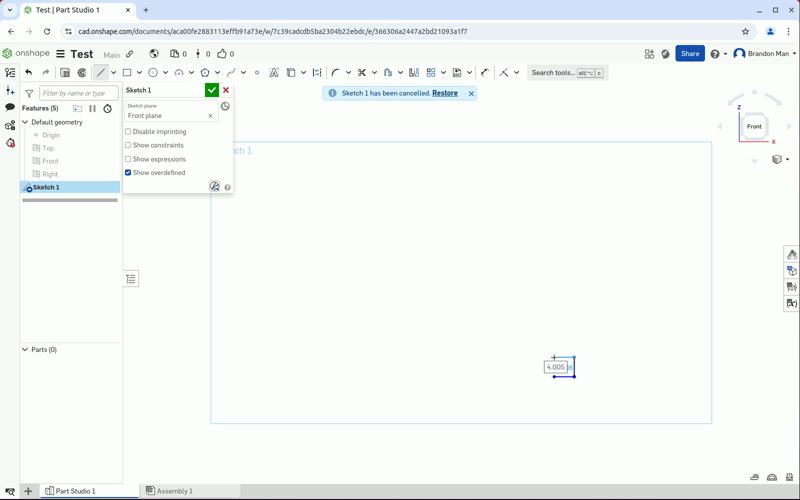
click(554, 357)
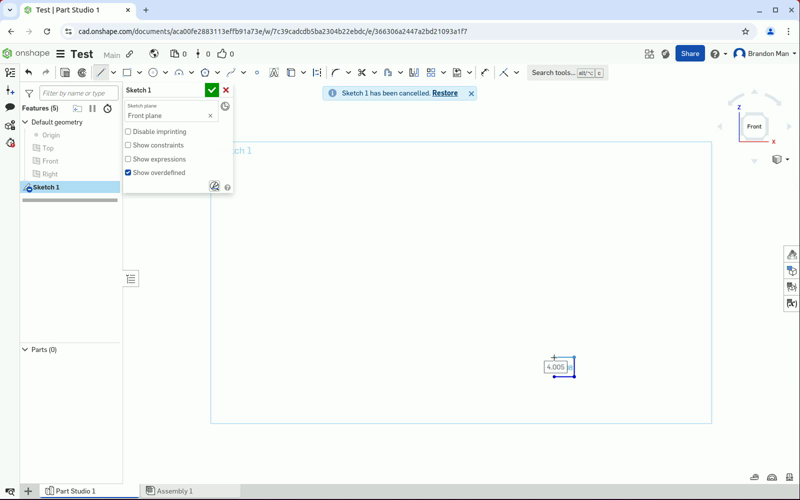
key_up(shift)
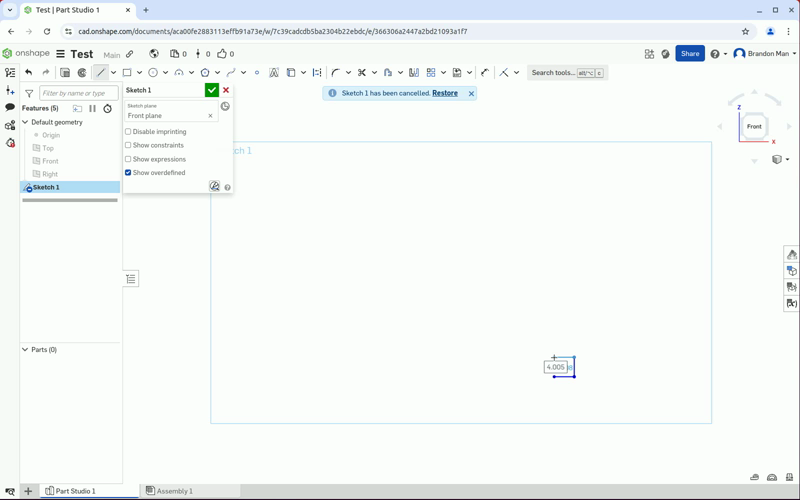
mouse_move(584, 357)
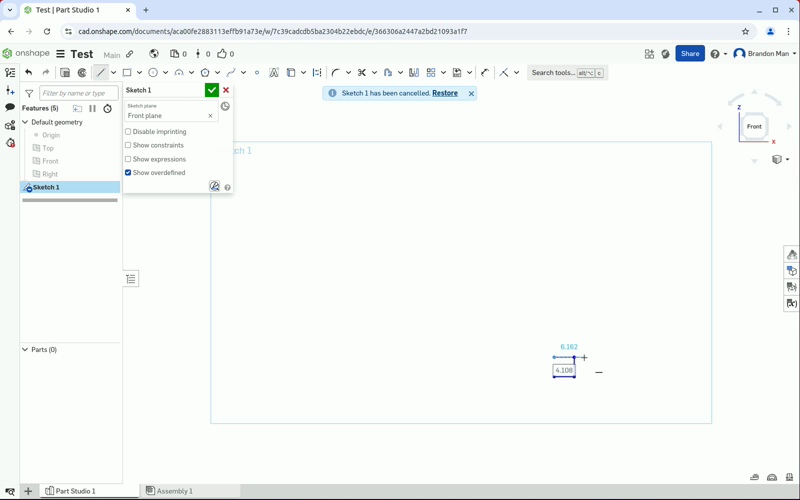
key_down(shift)
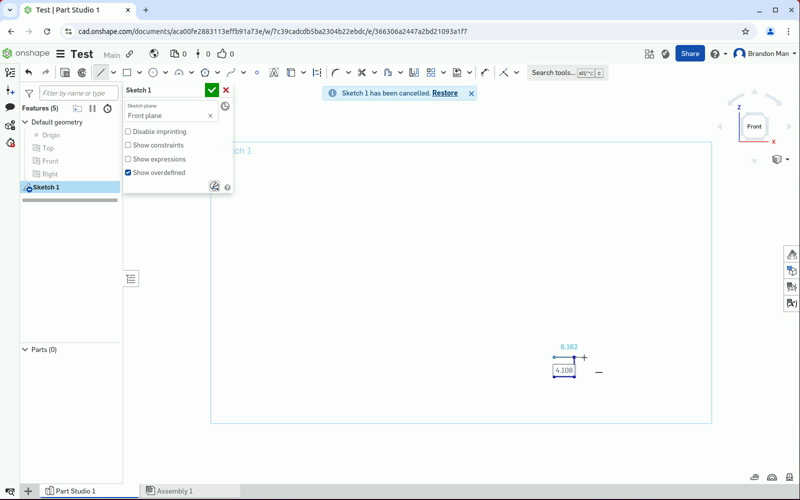
mouse_move(554, 376)
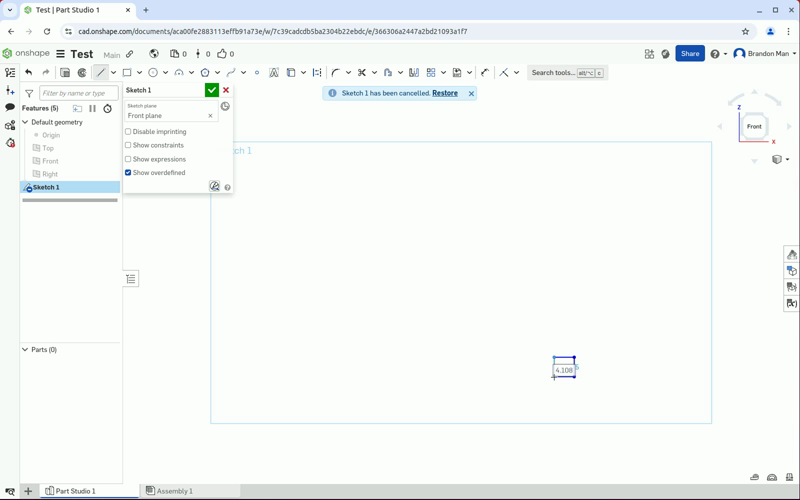
key_up(shift)
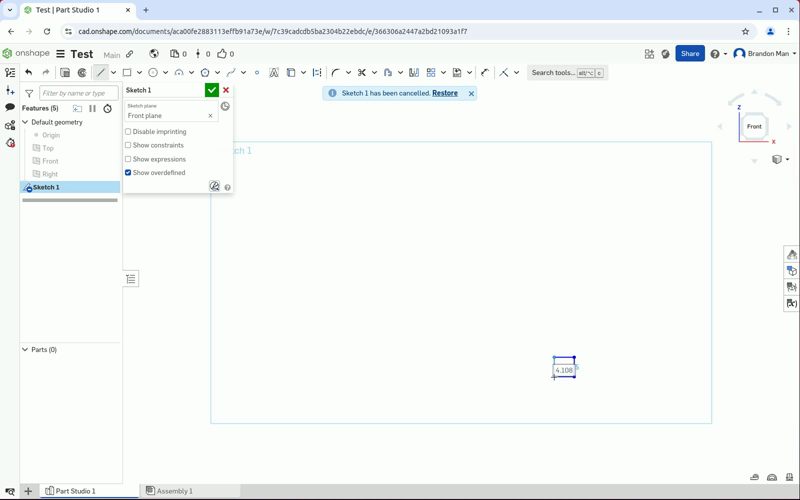
click(554, 376)
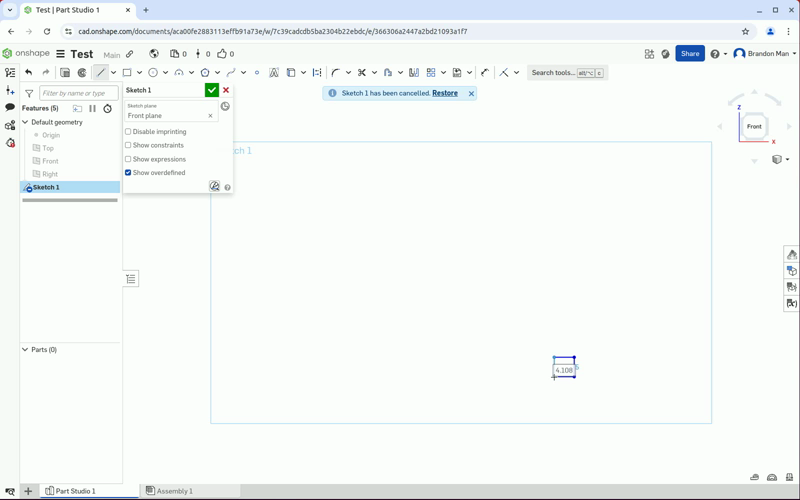
key(esc)
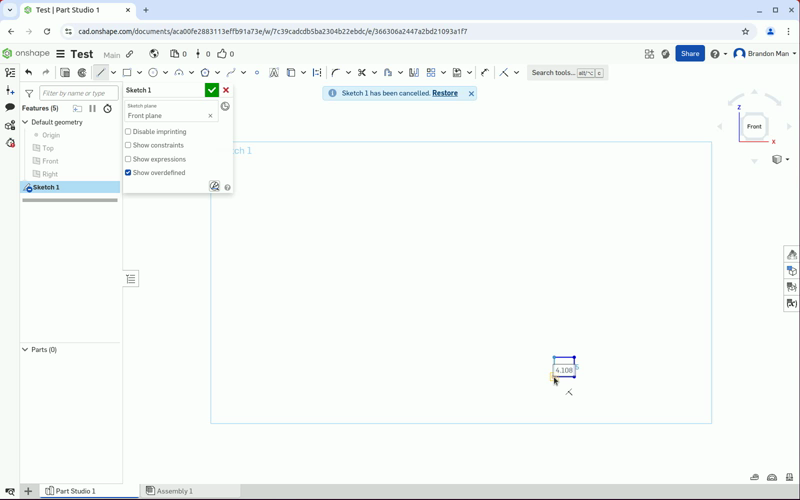
mouse_move(559, 364)
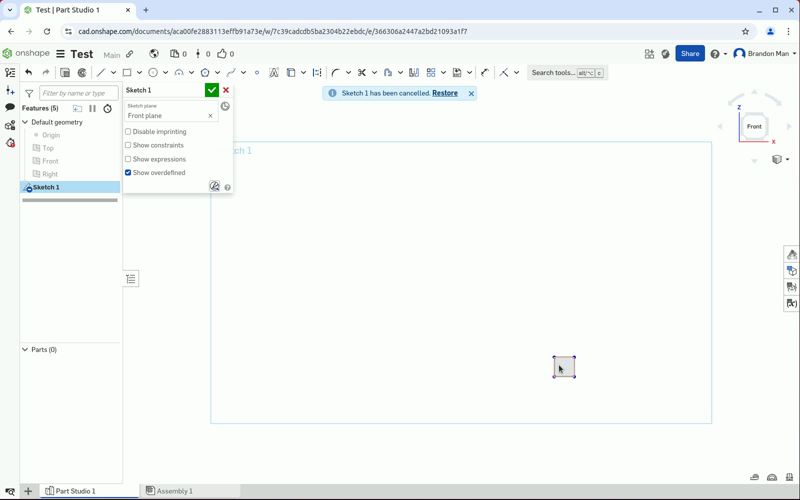
scroll(6)
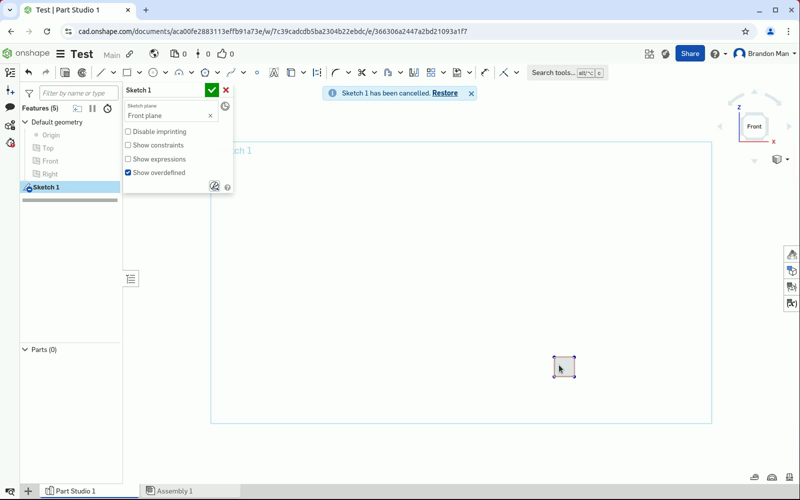
scroll(6)
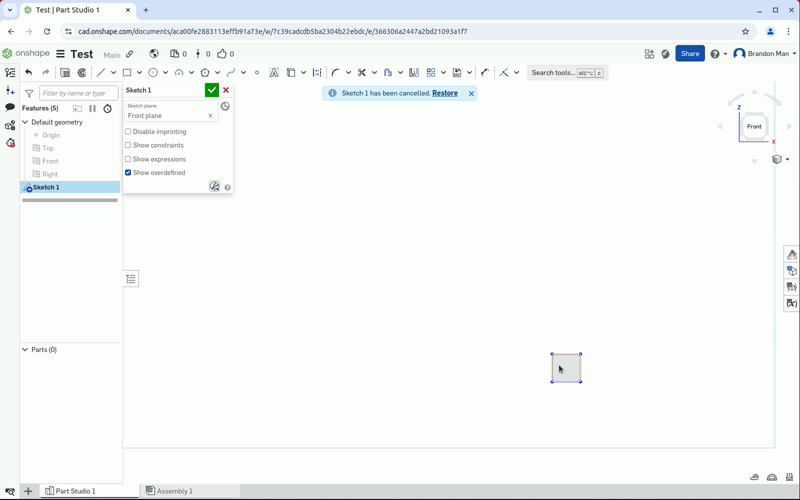
scroll(6)
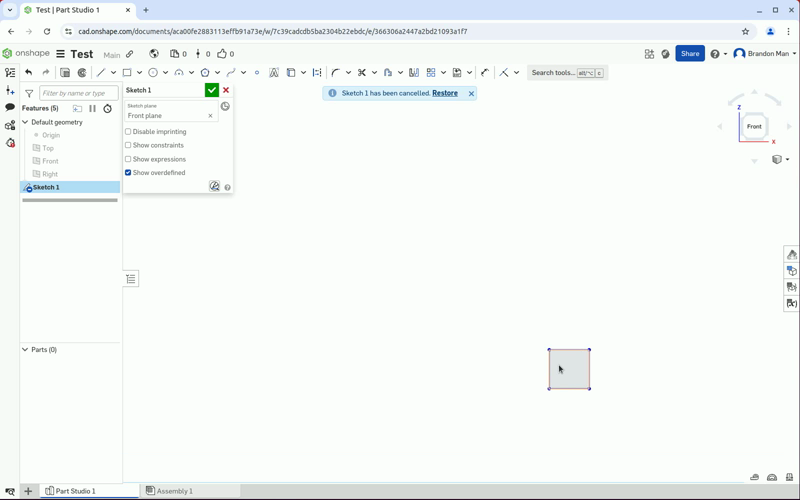
scroll(6)
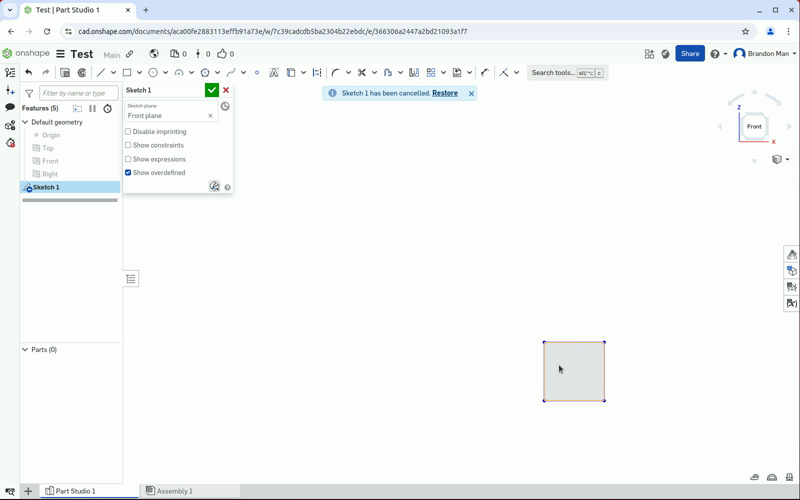
scroll(6)
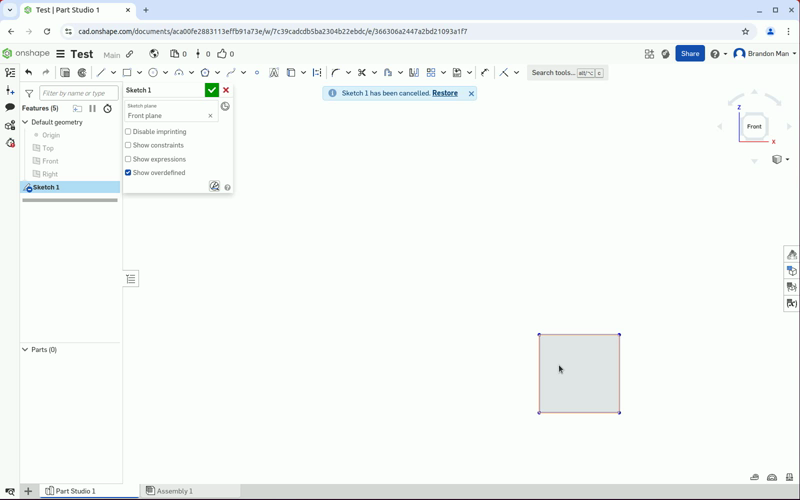
scroll(6)
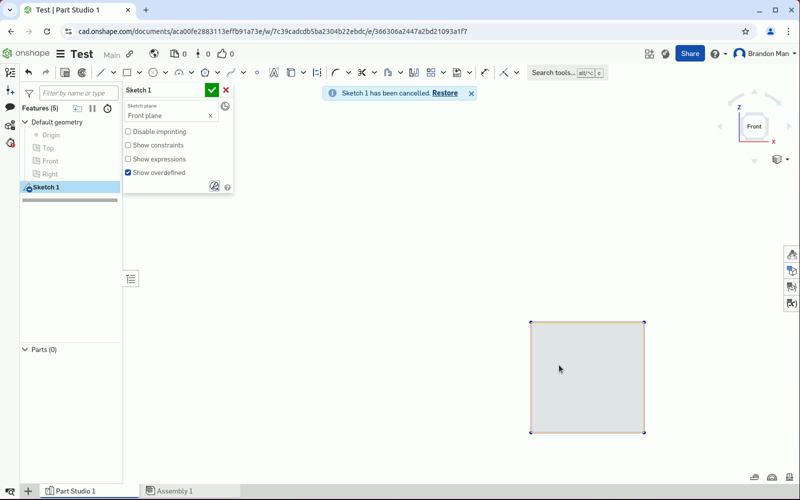
scroll(6)
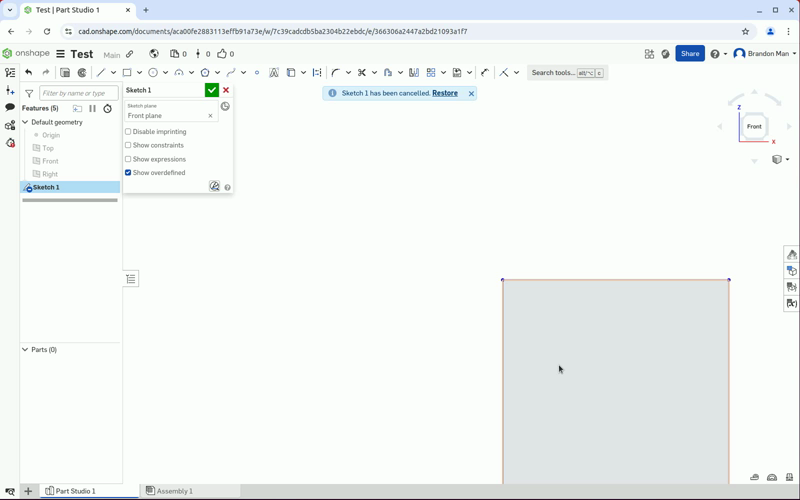
click(559, 364)
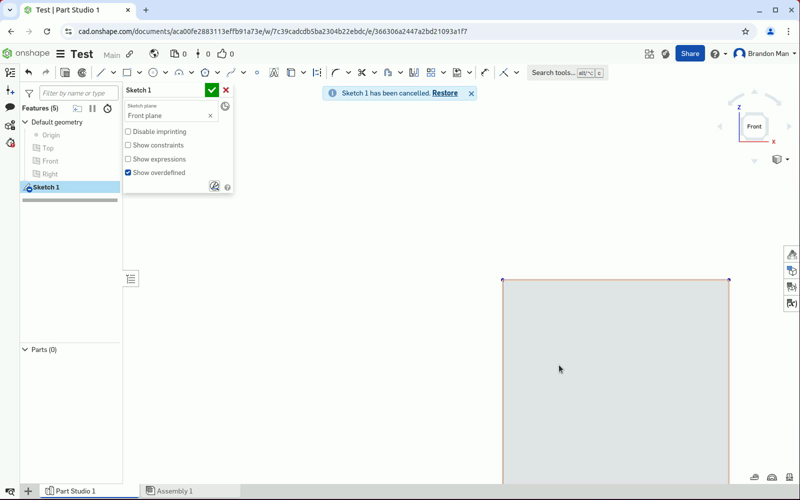
scroll(-6)
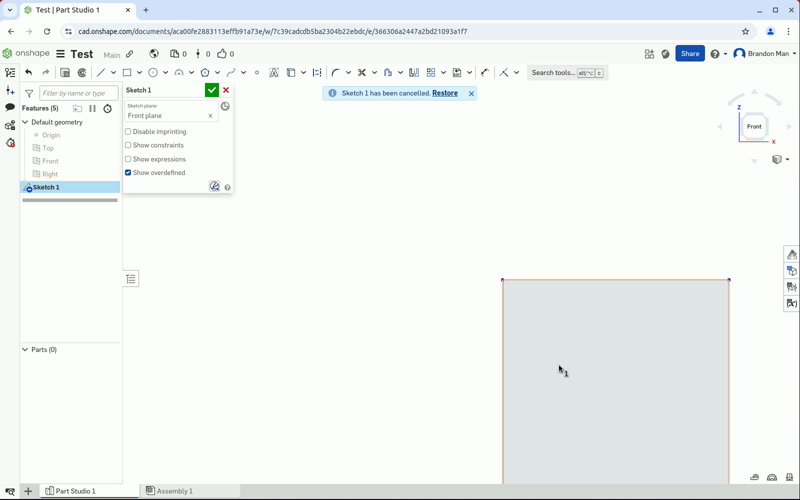
scroll(-6)
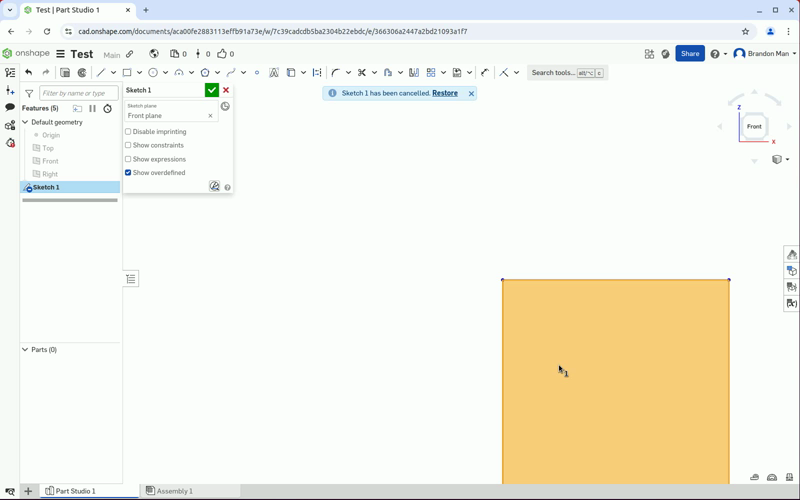
scroll(-6)
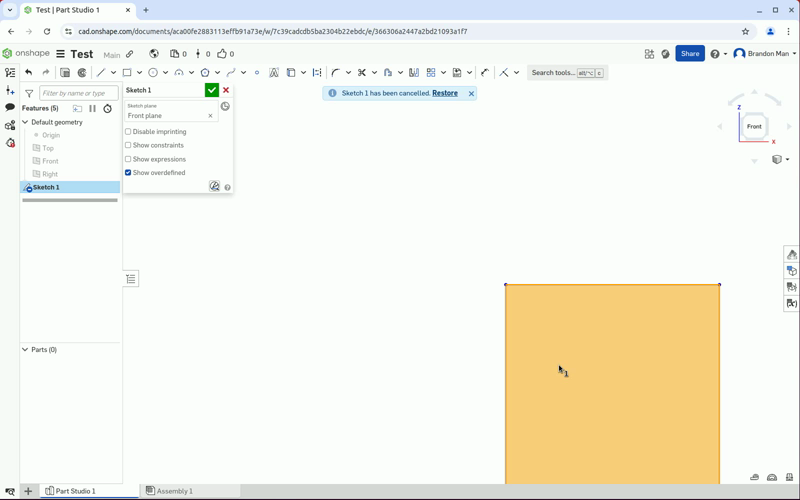
scroll(-6)
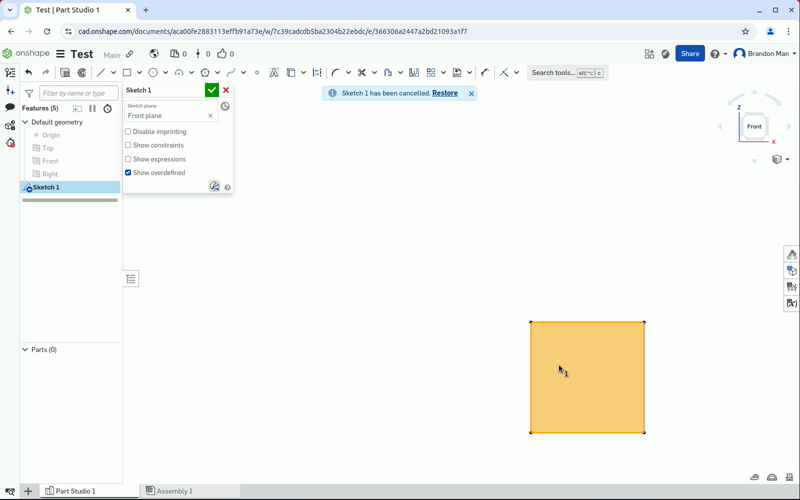
scroll(-6)
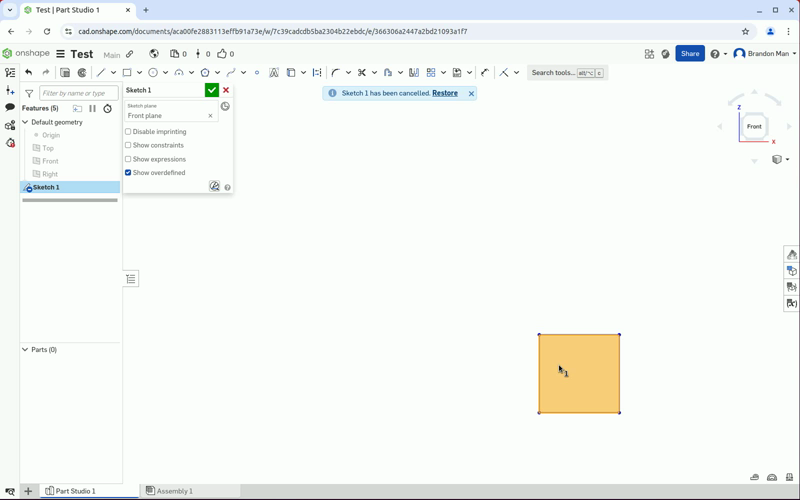
scroll(-6)
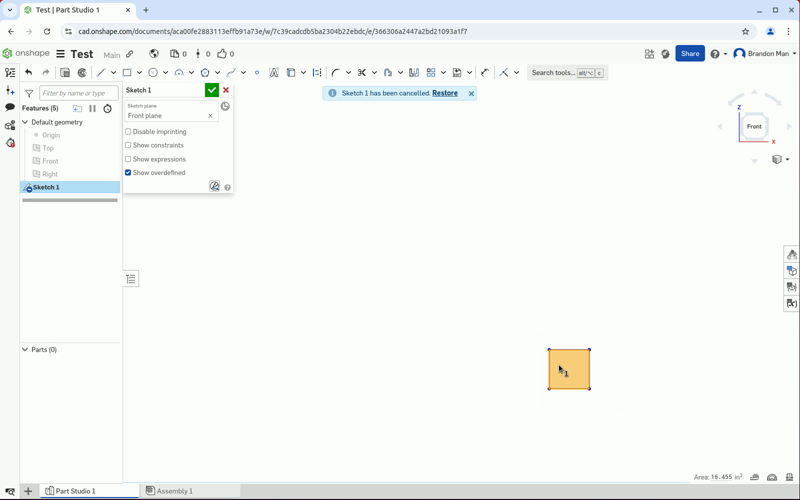
scroll(-6)
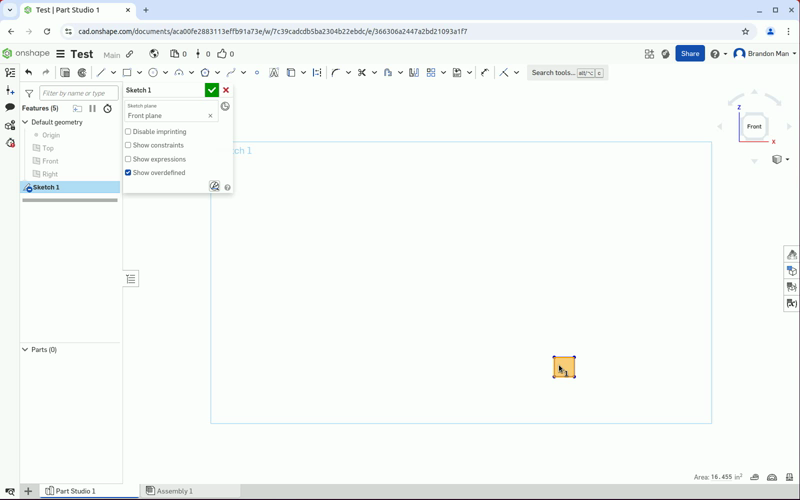
mouse_move(73, 352)
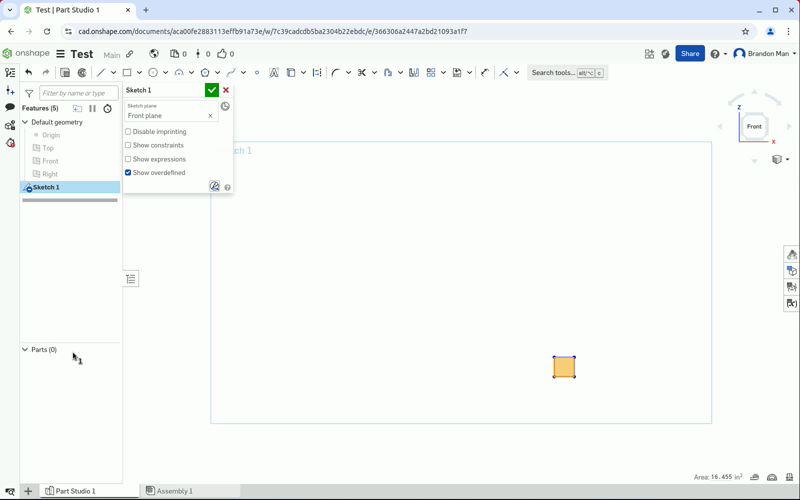
key(shift+y)
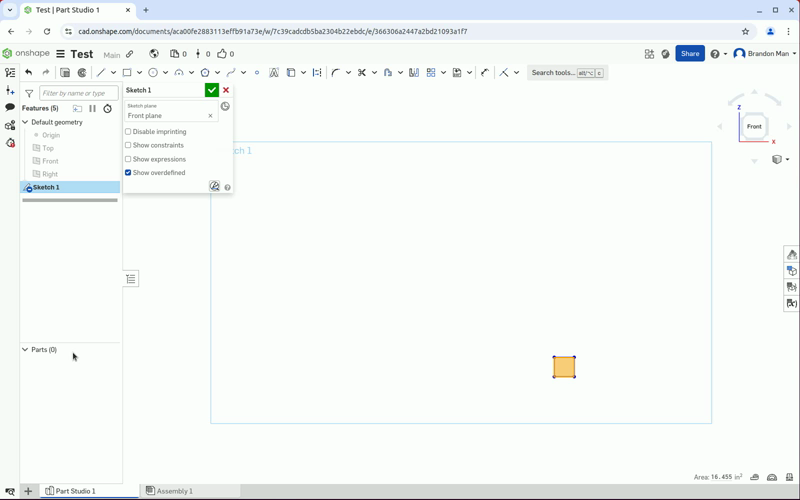
key(shift+e)
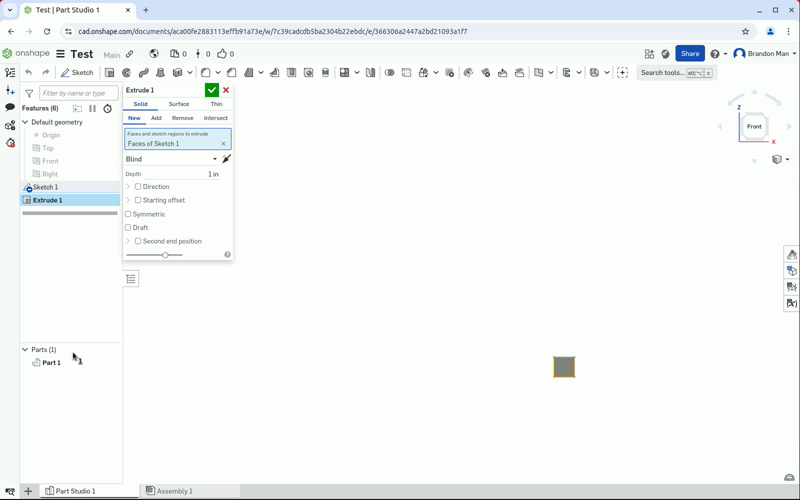
mouse_move(143, 106)
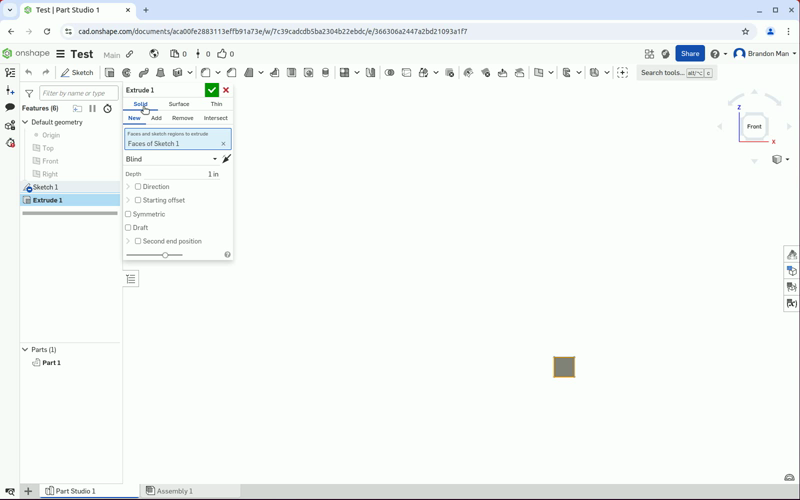
click(143, 106)
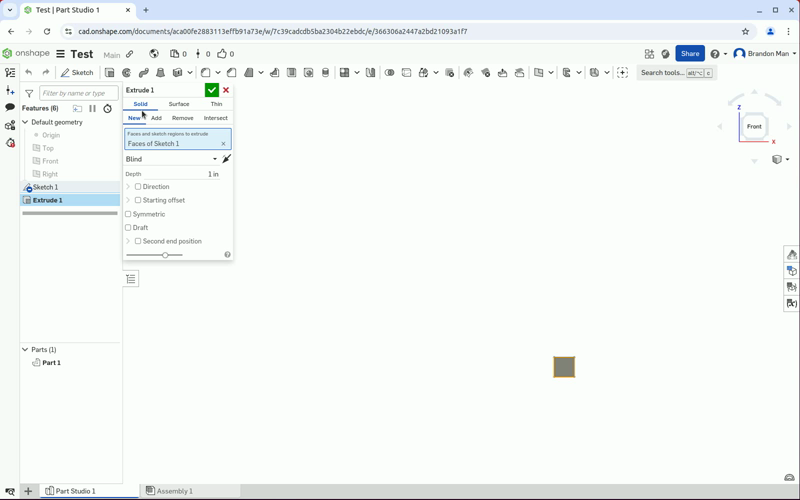
mouse_move(137, 120)
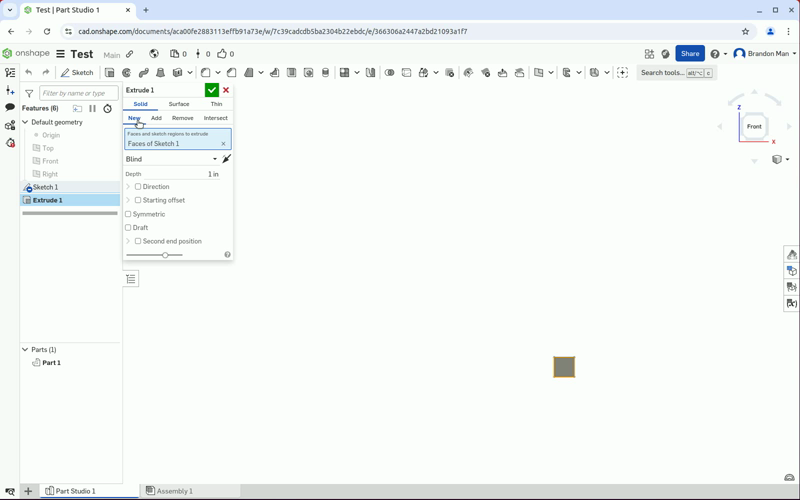
click(137, 120)
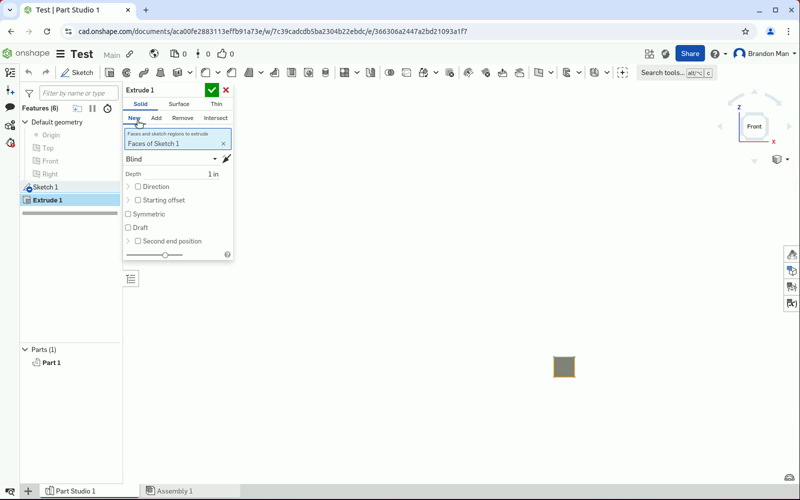
key(tab, 4)
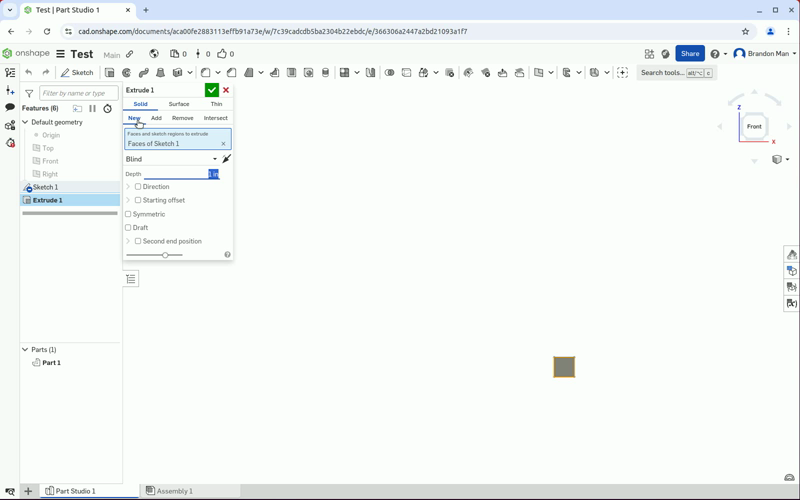
text(-19.257)
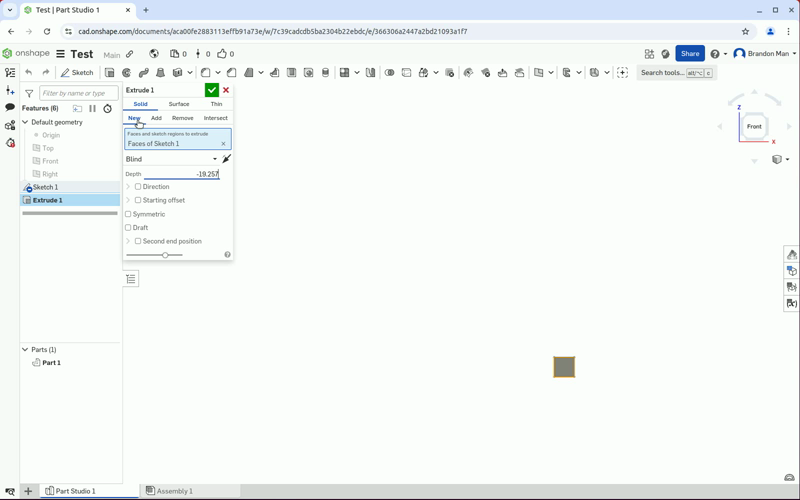
key(enter)
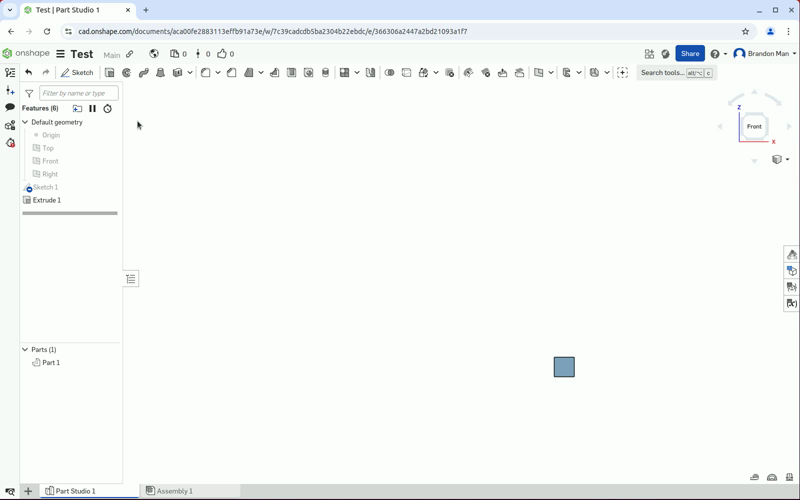
key(shift+h)
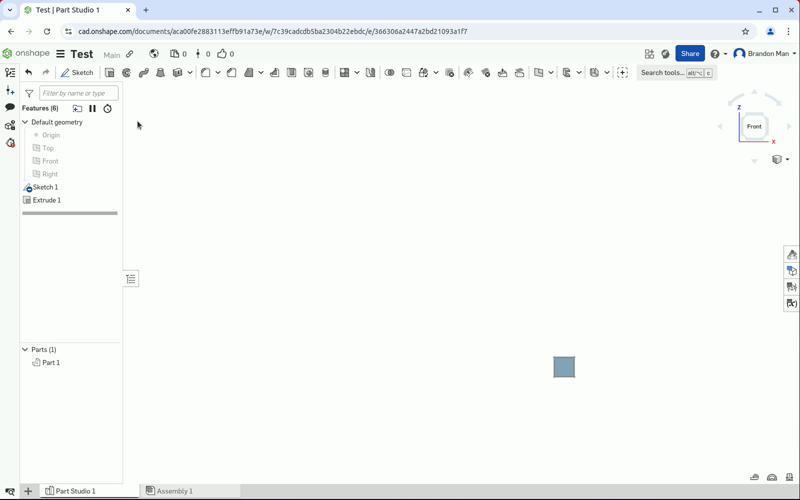
key(shift+h)
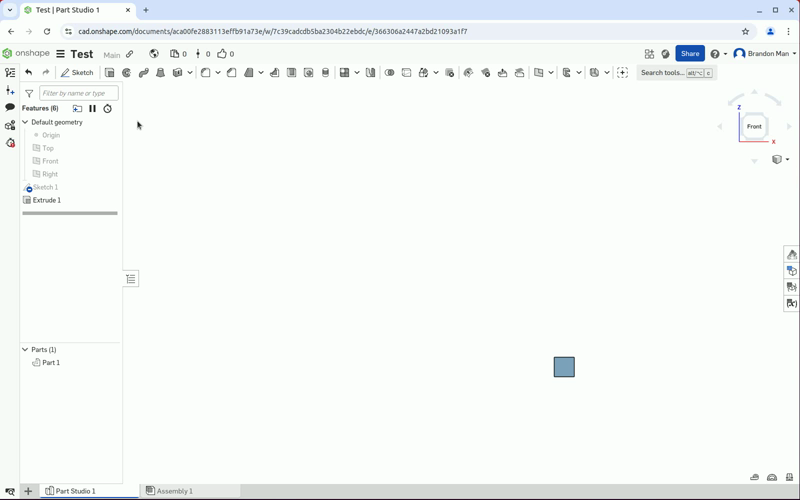
mouse_move(73, 189)
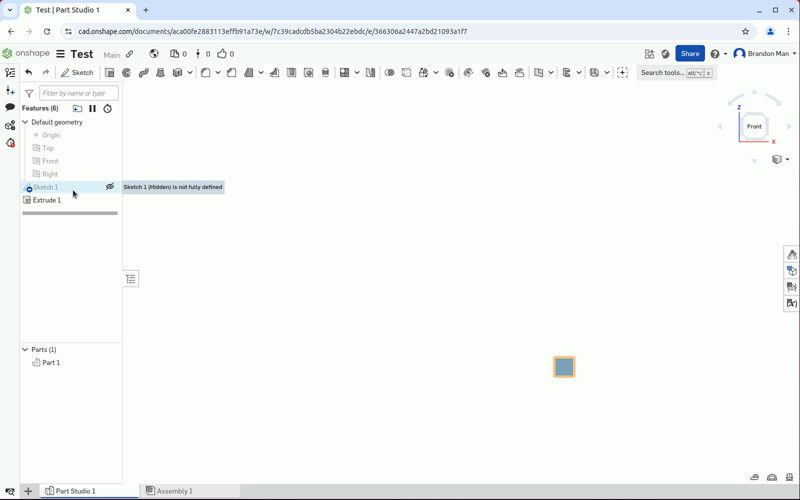
click(73, 189)
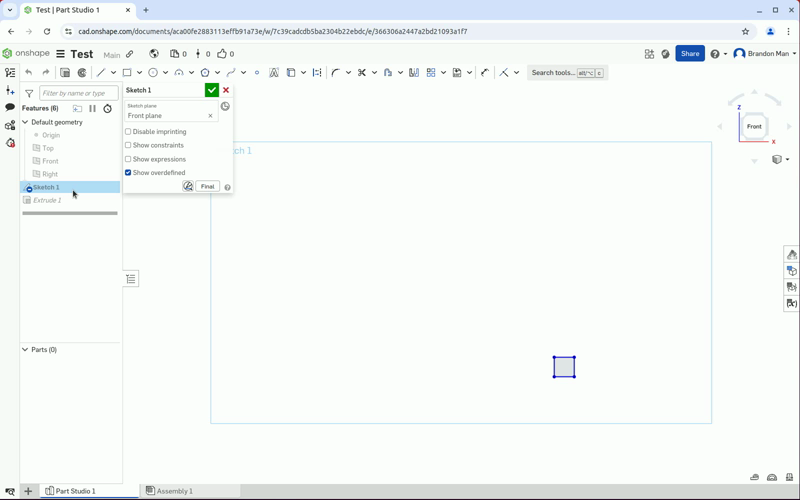
mouse_move(229, 92)
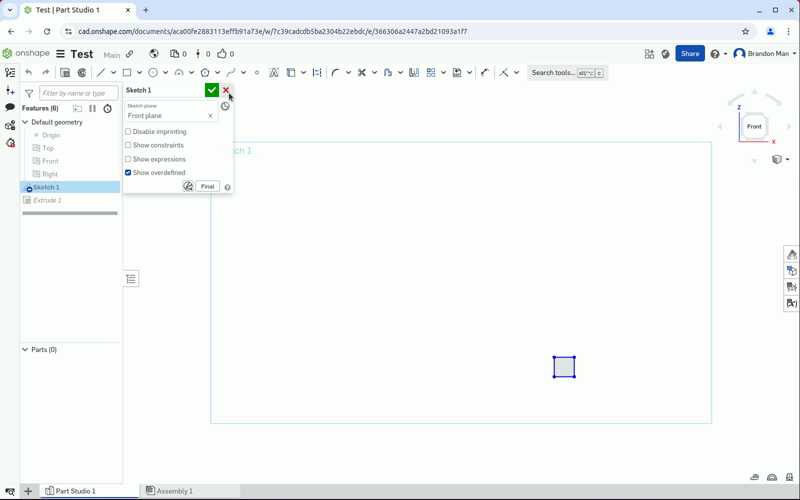
click(229, 92)
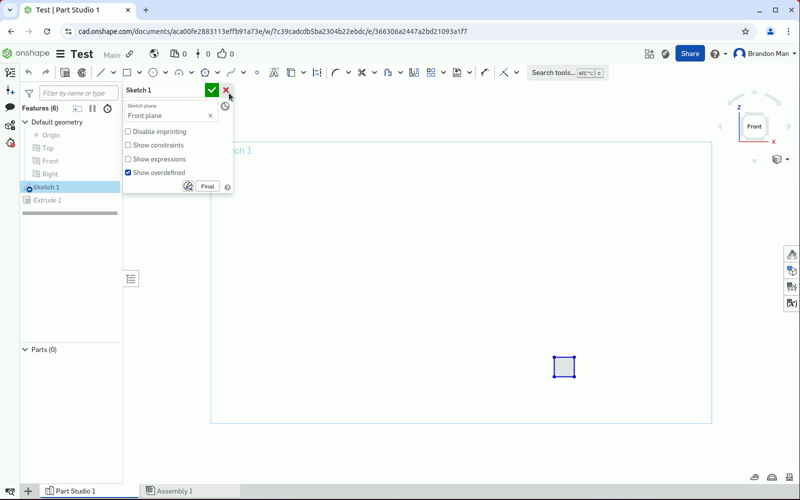
key(shift+s)
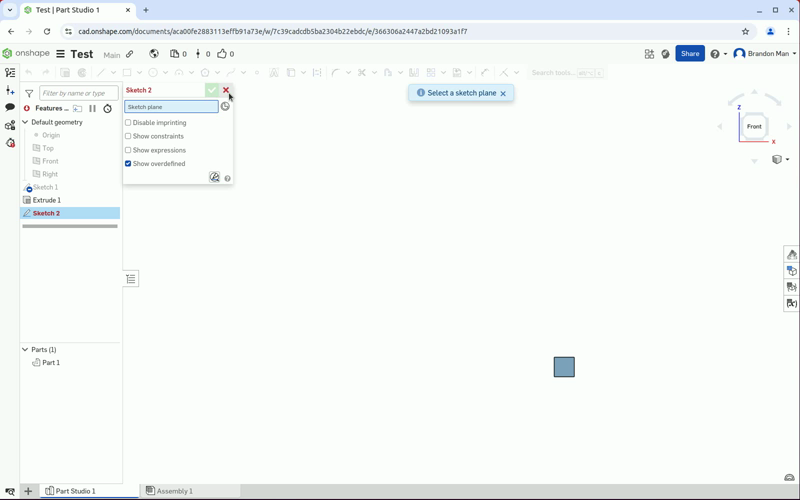
mouse_move(73, 163)
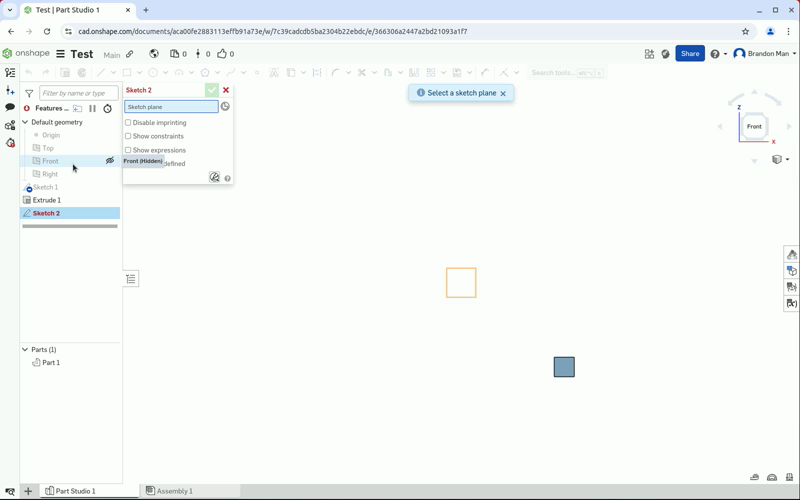
click(73, 163)
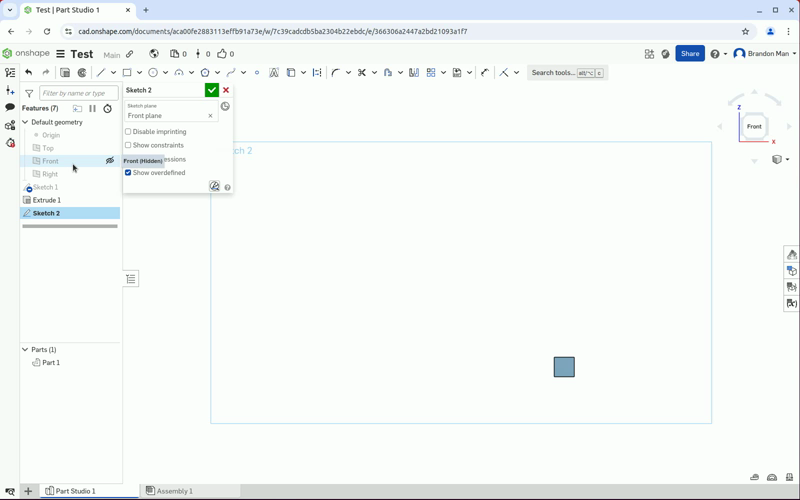
mouse_move(73, 352)
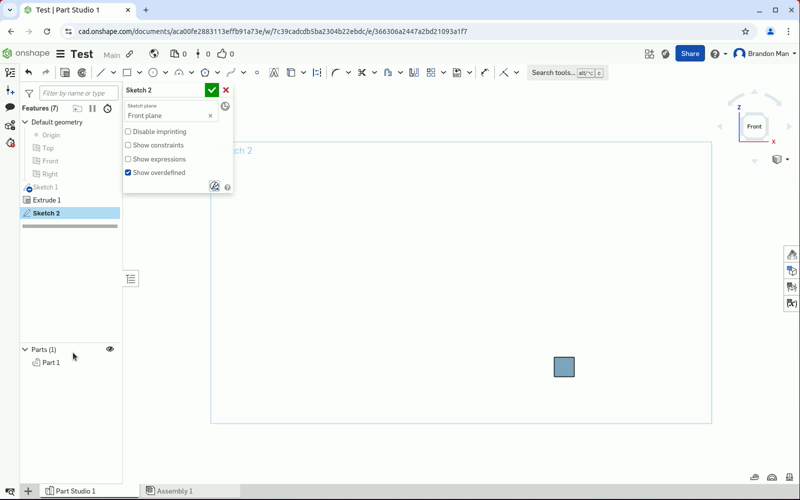
key(y)
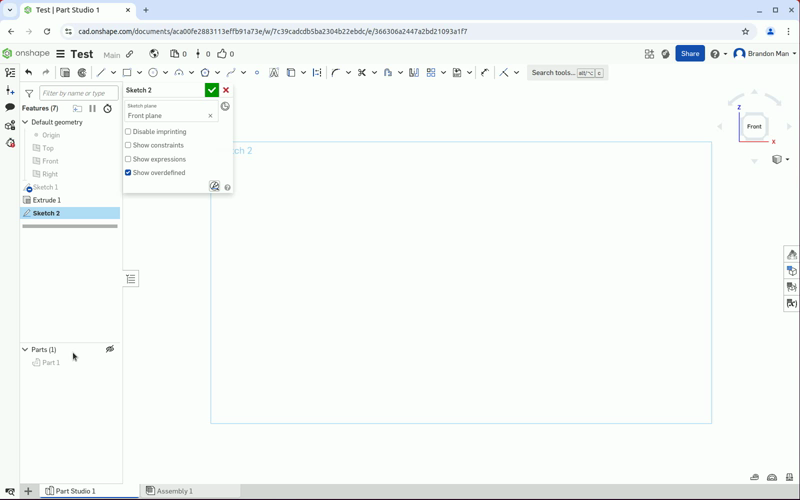
key(l)
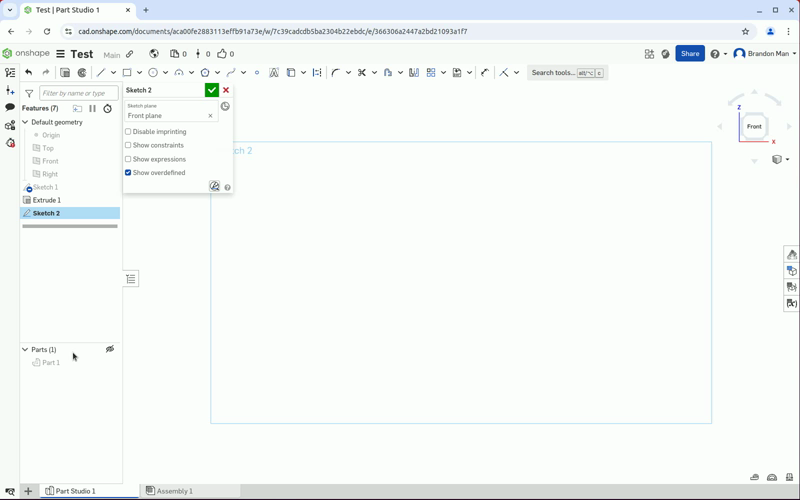
key_down(shift)
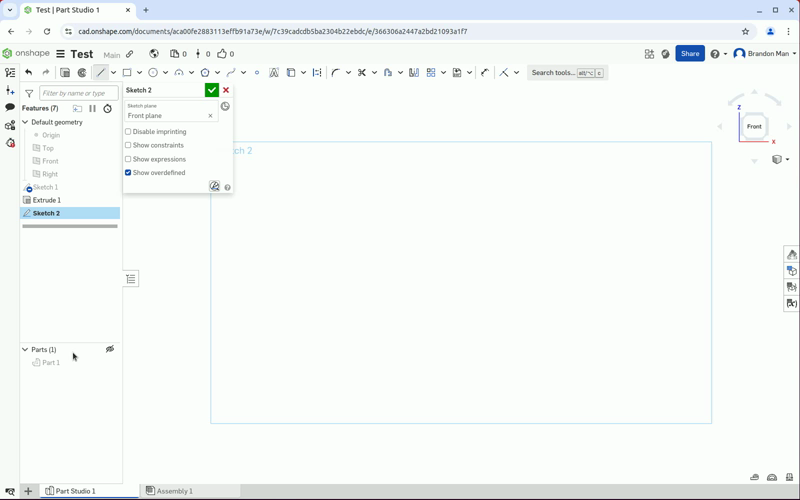
mouse_move(479, 376)
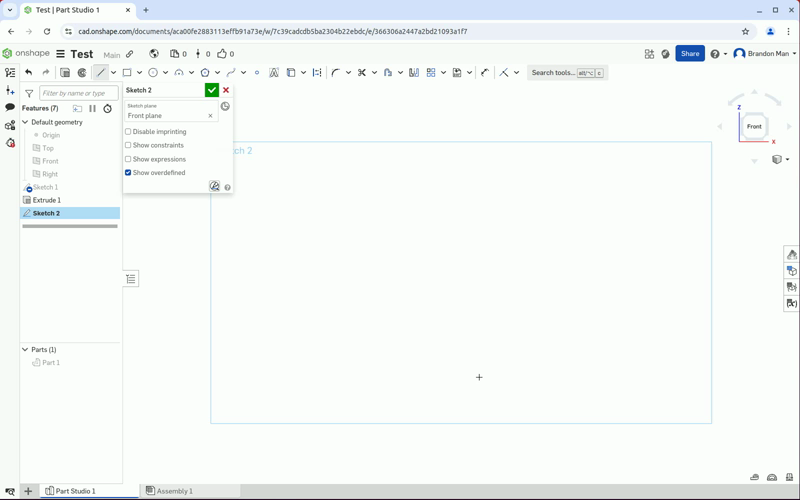
click(479, 376)
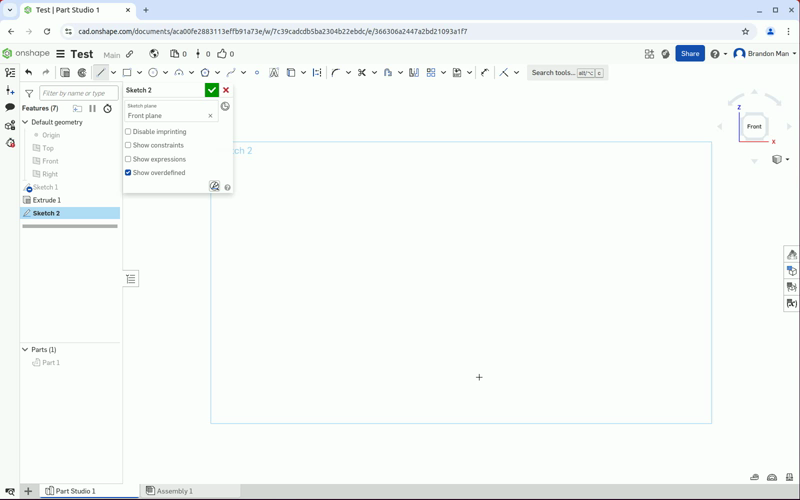
key_up(shift)
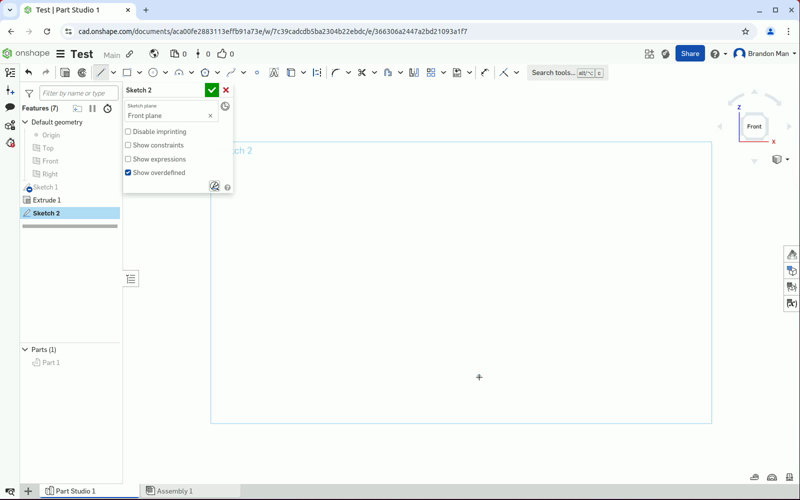
key_down(shift)
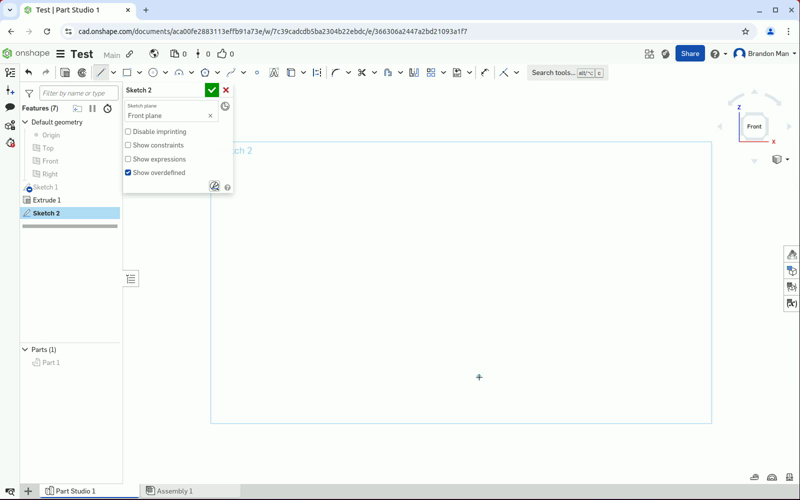
mouse_move(555, 376)
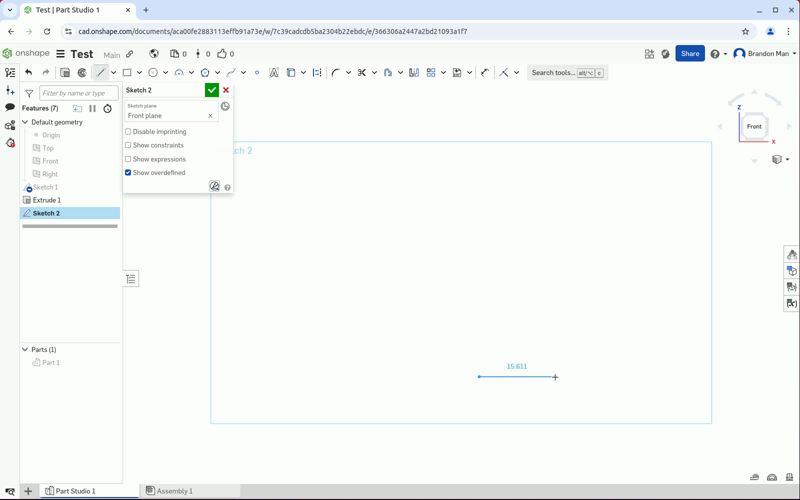
click(555, 376)
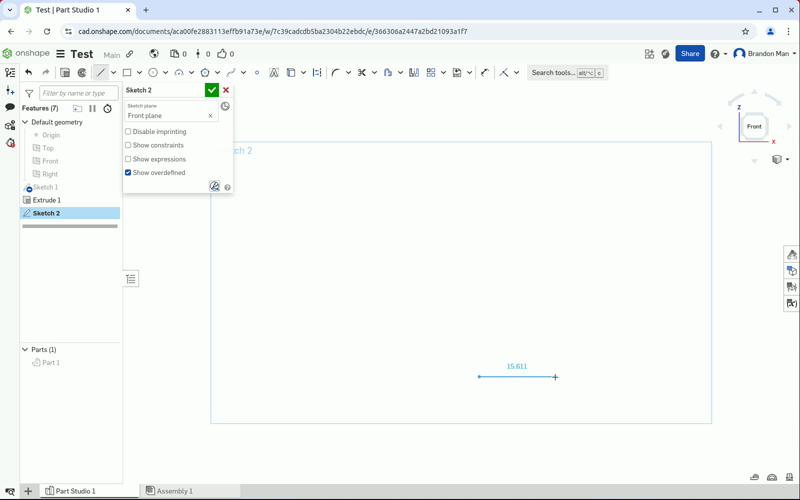
key_up(shift)
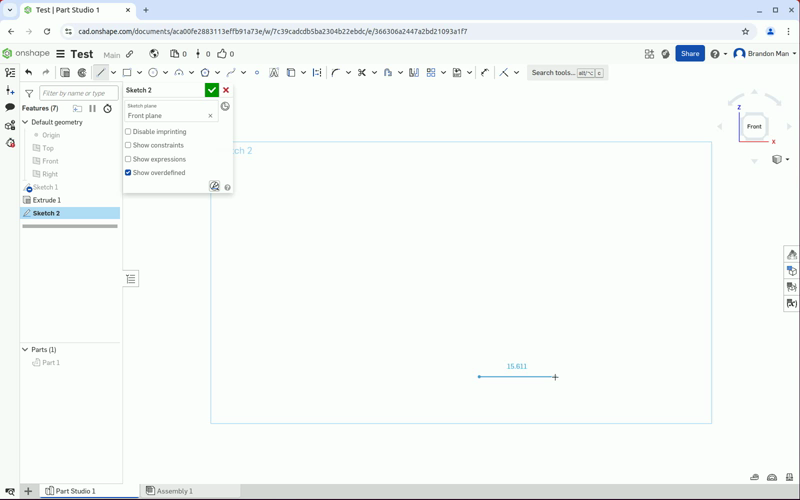
key_down(shift)
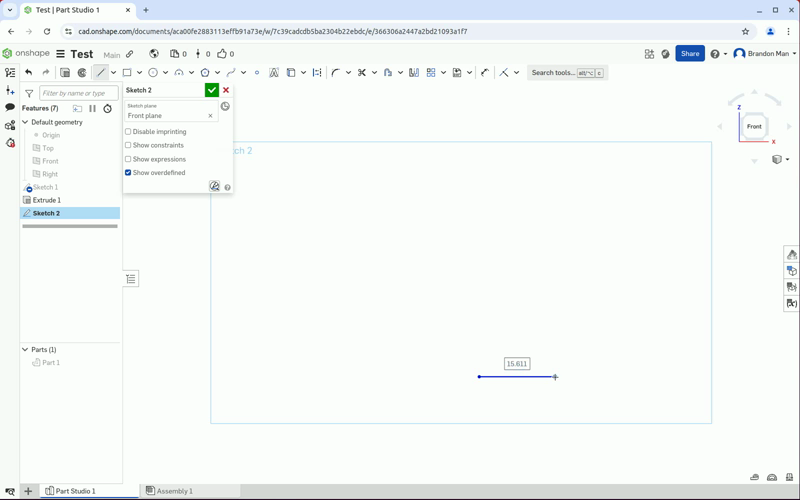
mouse_move(585, 376)
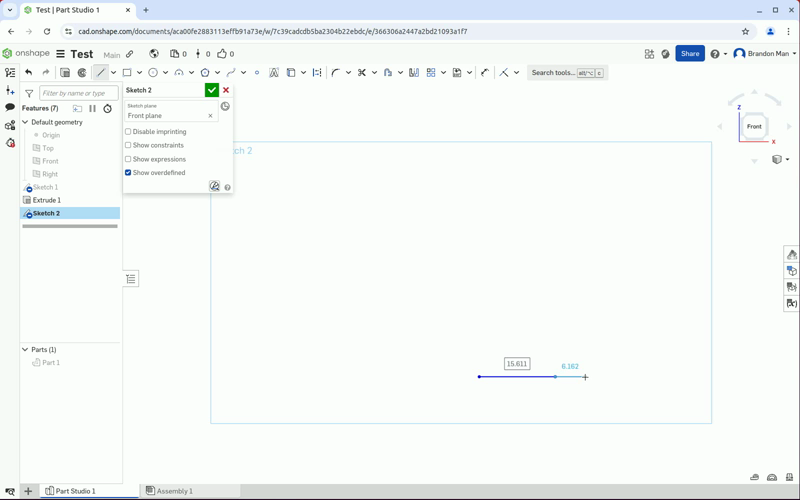
mouse_move(555, 357)
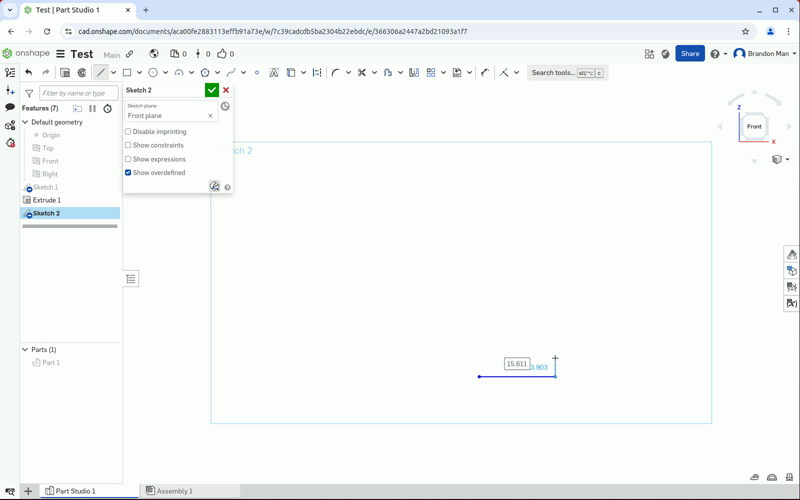
click(555, 357)
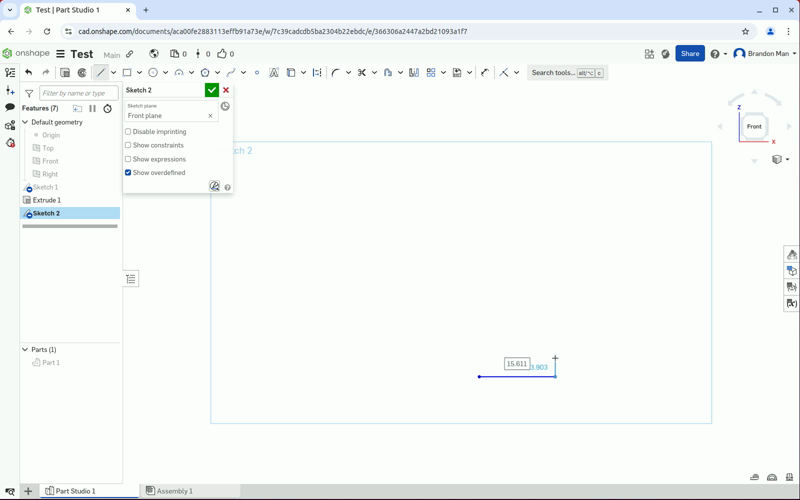
key_up(shift)
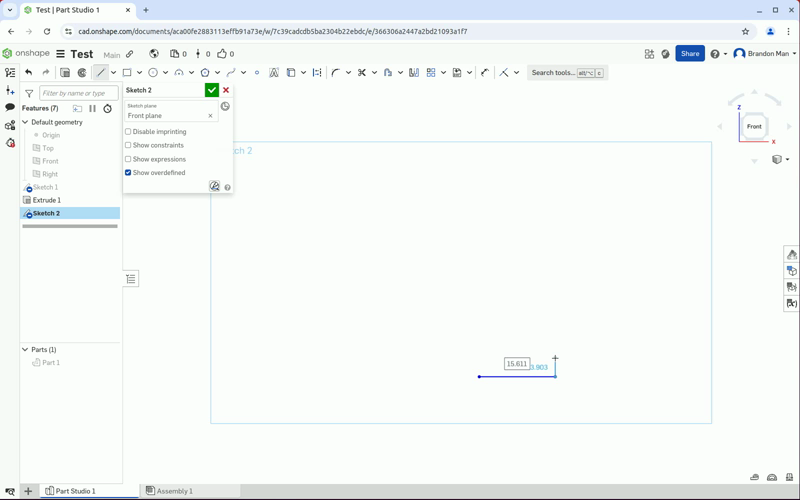
key_down(shift)
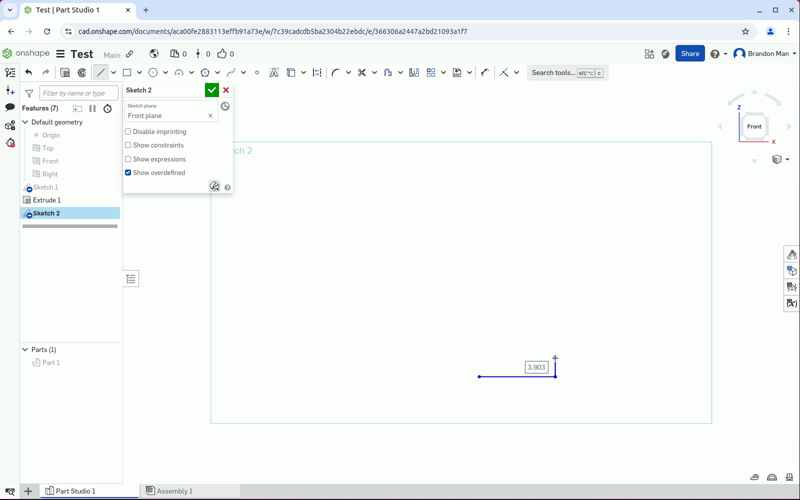
mouse_move(479, 357)
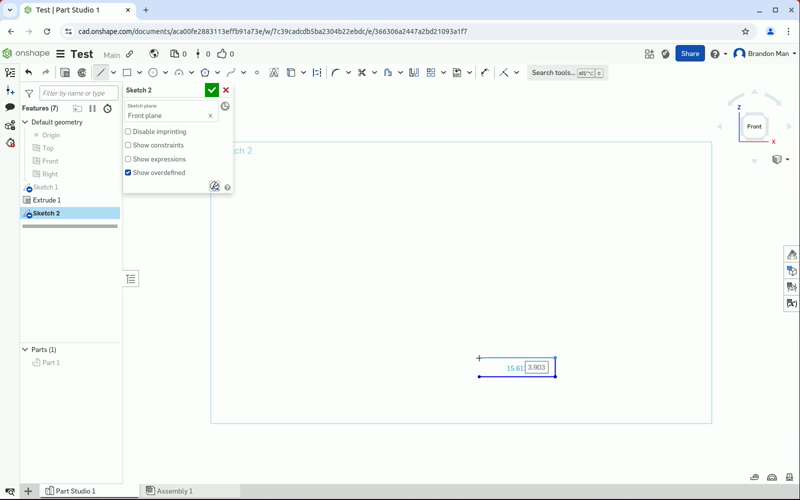
click(479, 357)
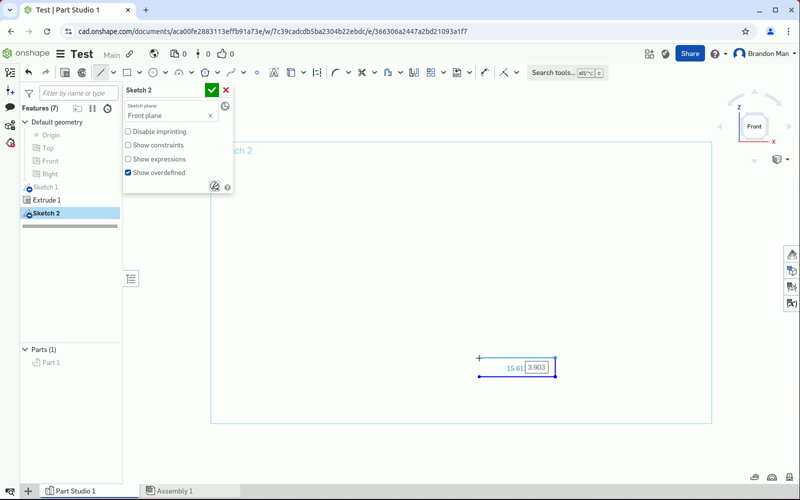
key_up(shift)
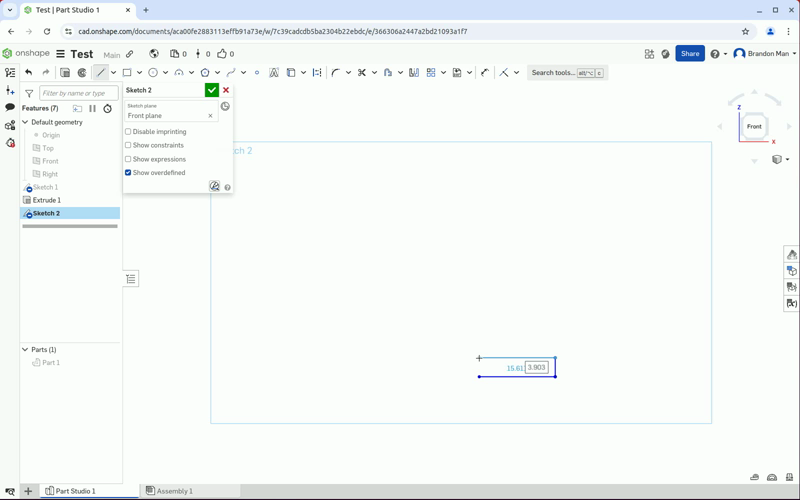
mouse_move(509, 357)
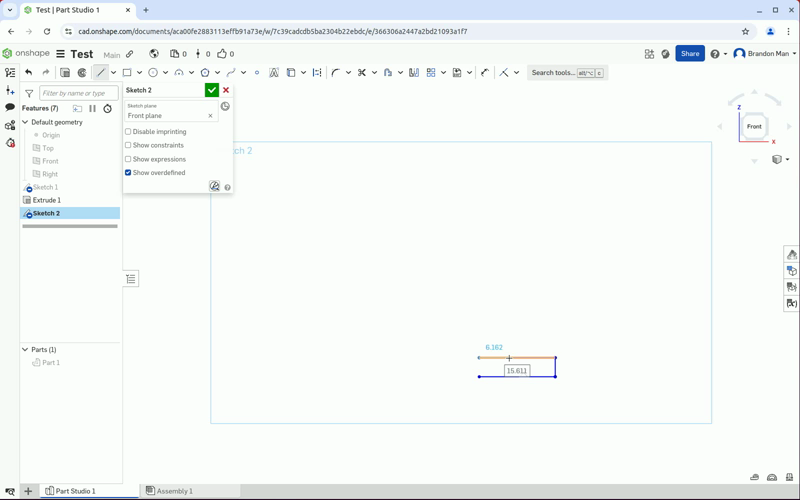
key_down(shift)
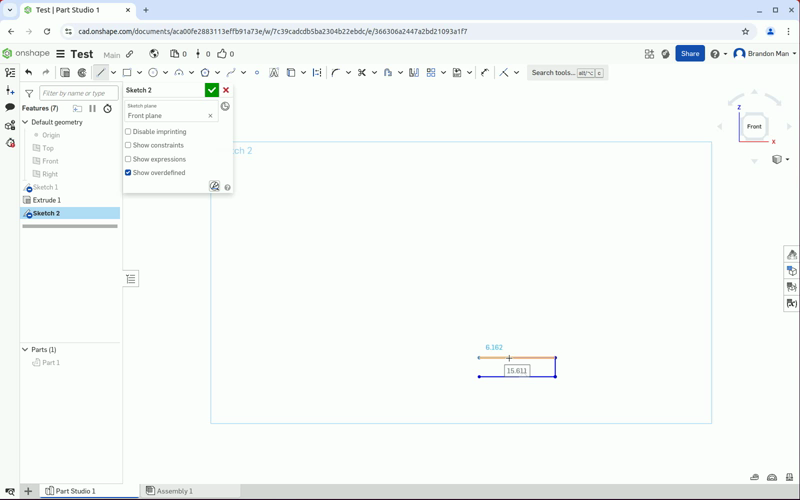
mouse_move(479, 376)
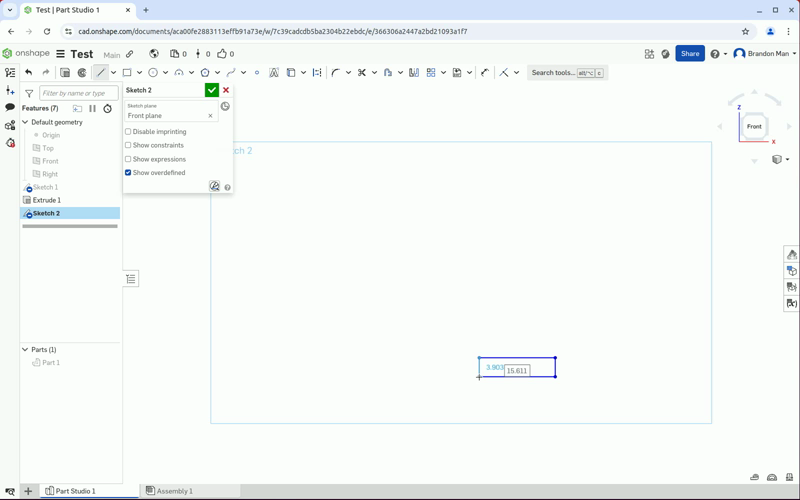
key_up(shift)
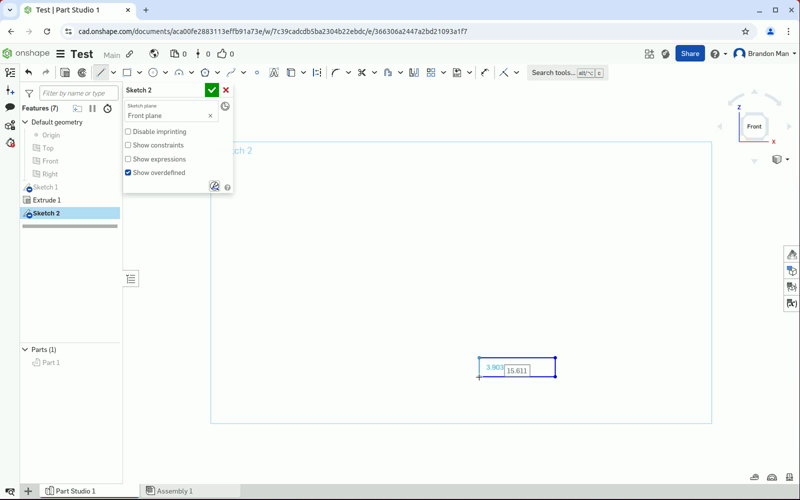
click(479, 376)
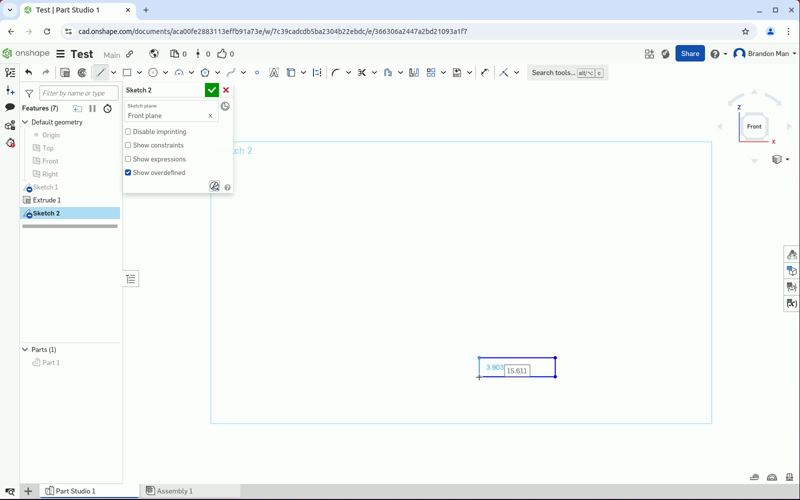
key(esc)
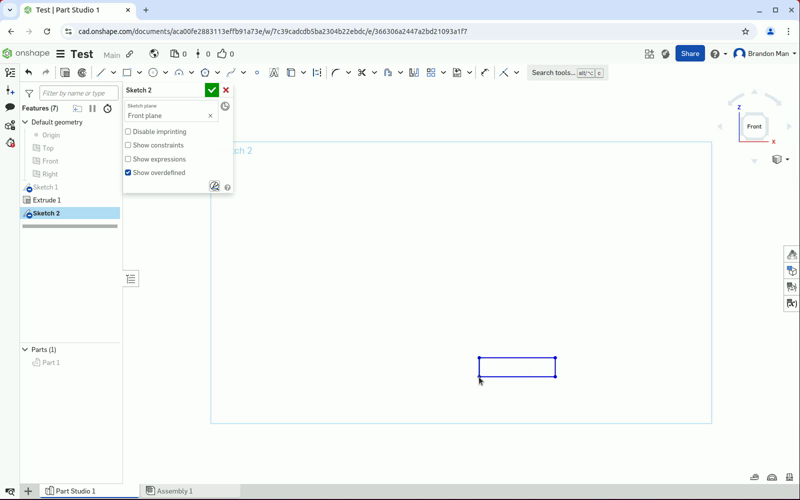
mouse_move(545, 359)
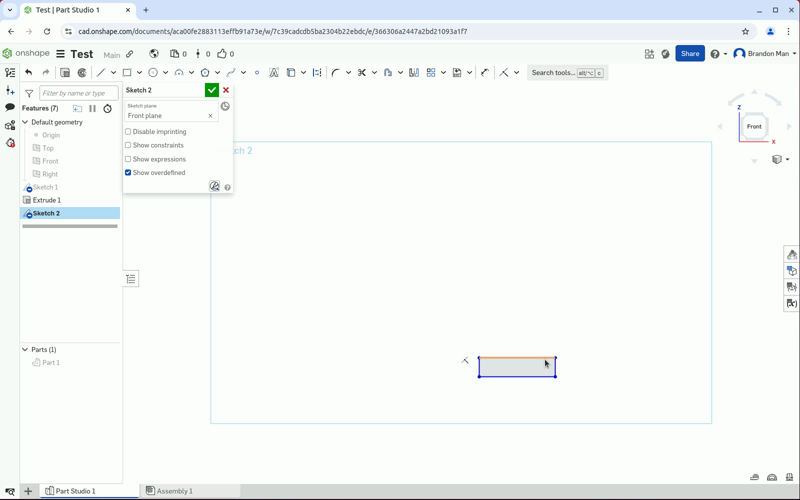
scroll(6)
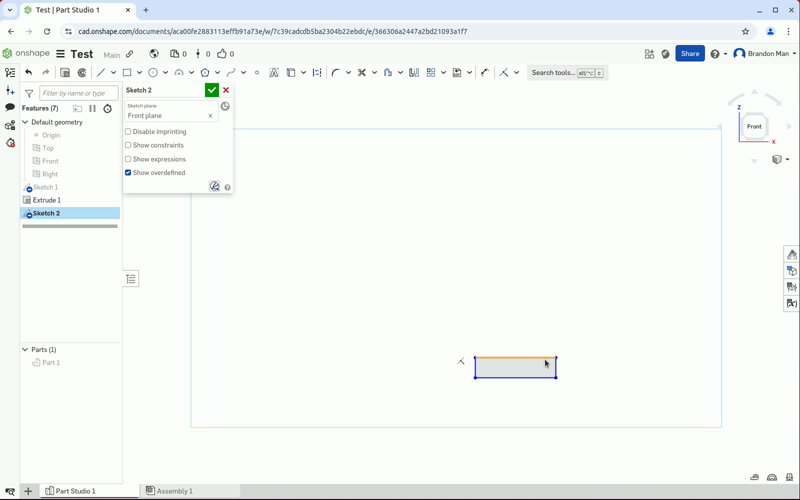
scroll(6)
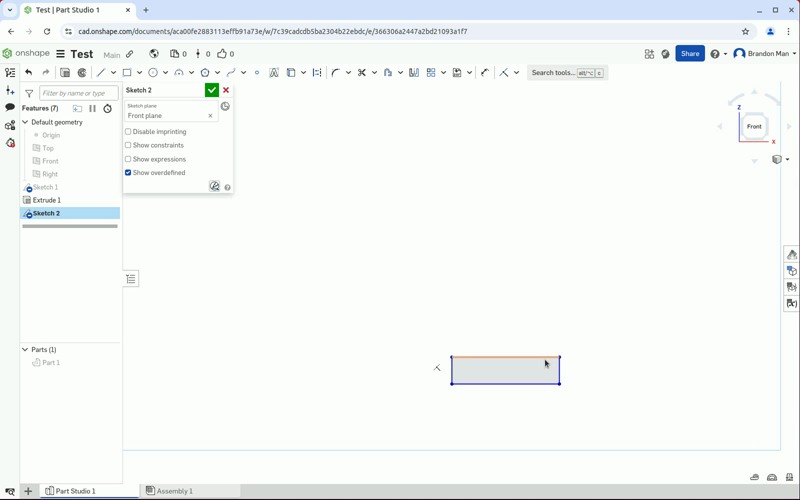
scroll(6)
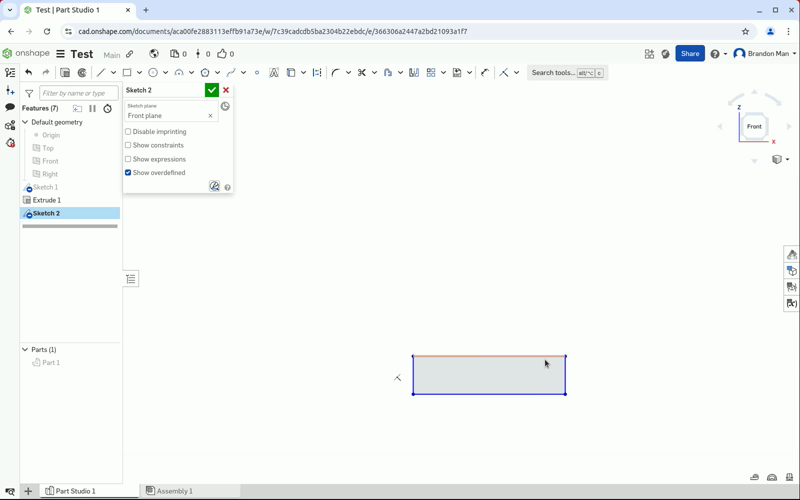
scroll(6)
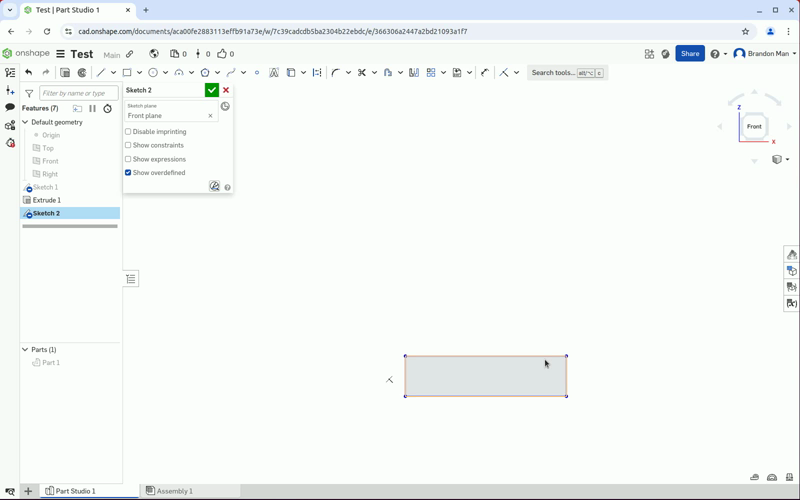
scroll(6)
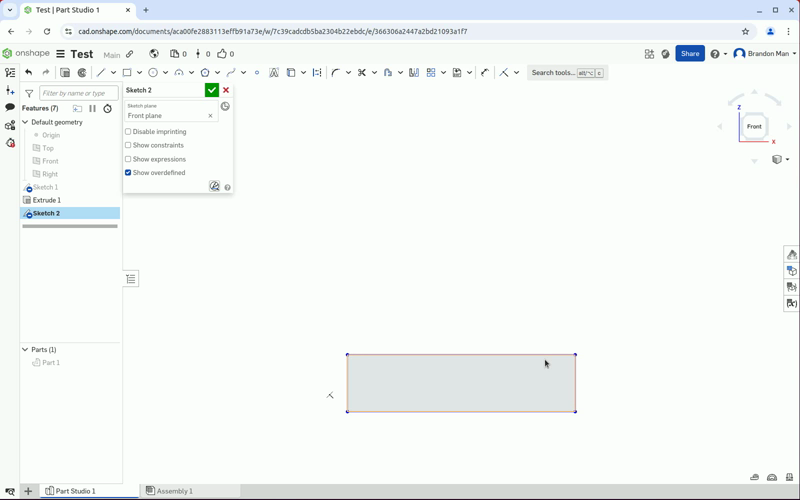
scroll(6)
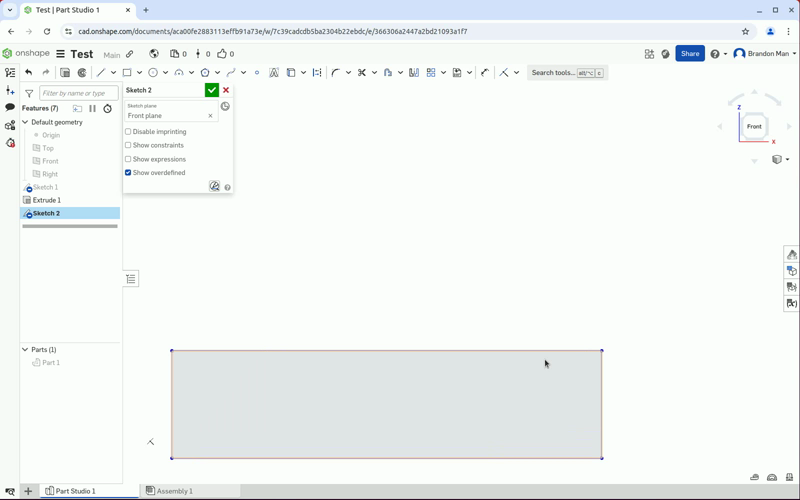
scroll(6)
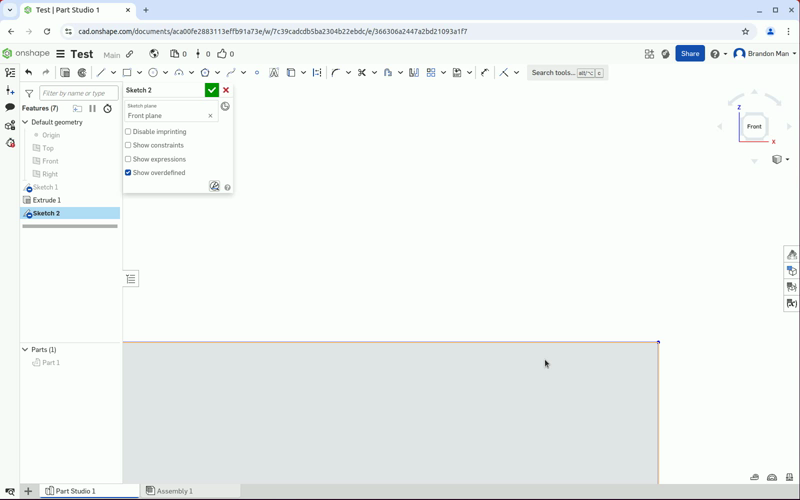
click(545, 359)
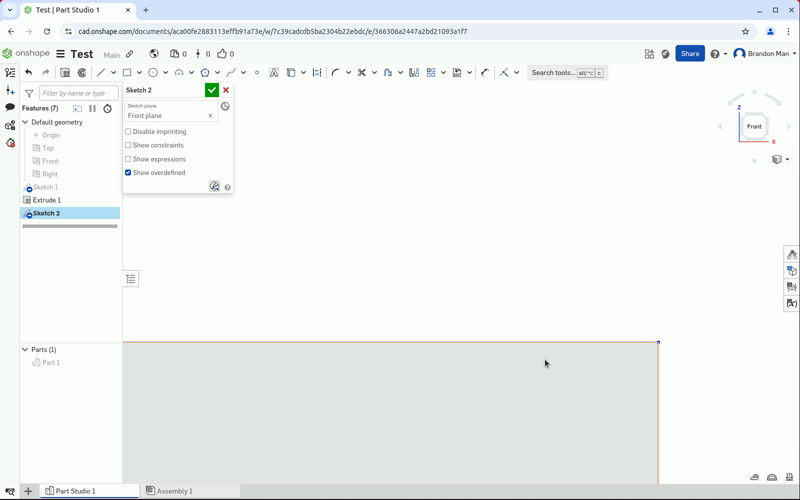
scroll(-6)
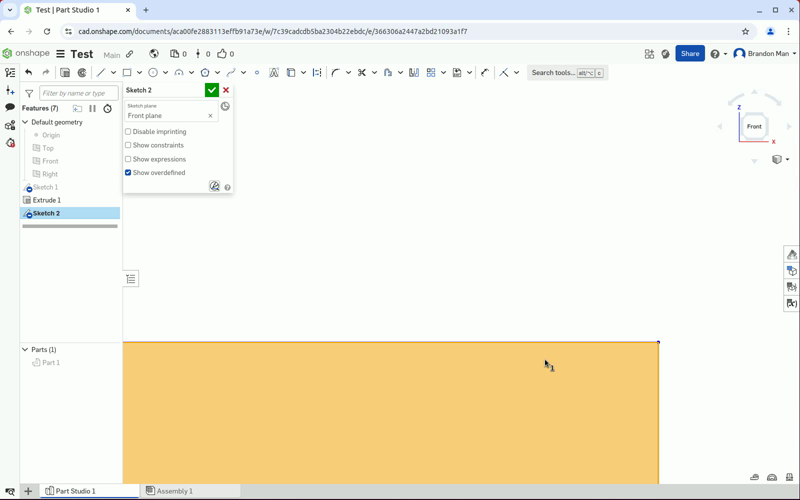
scroll(-6)
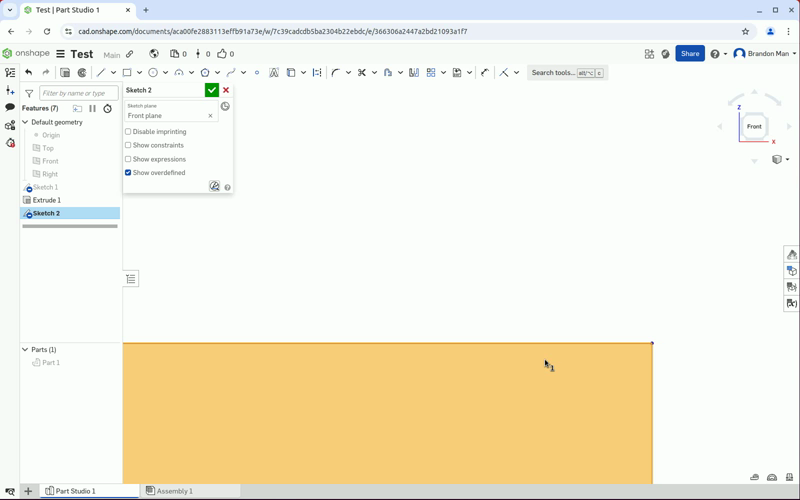
scroll(-6)
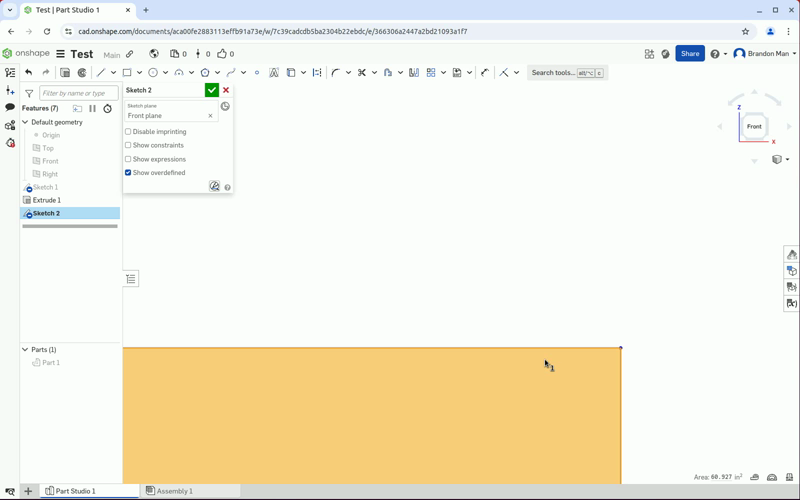
scroll(-6)
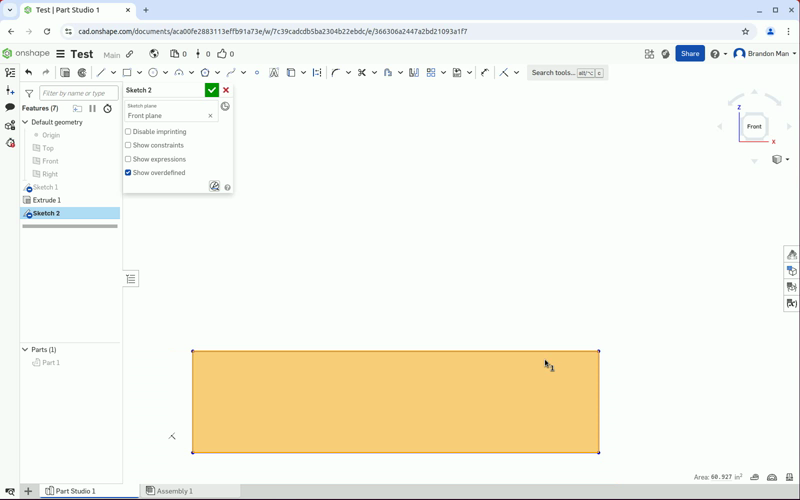
scroll(-6)
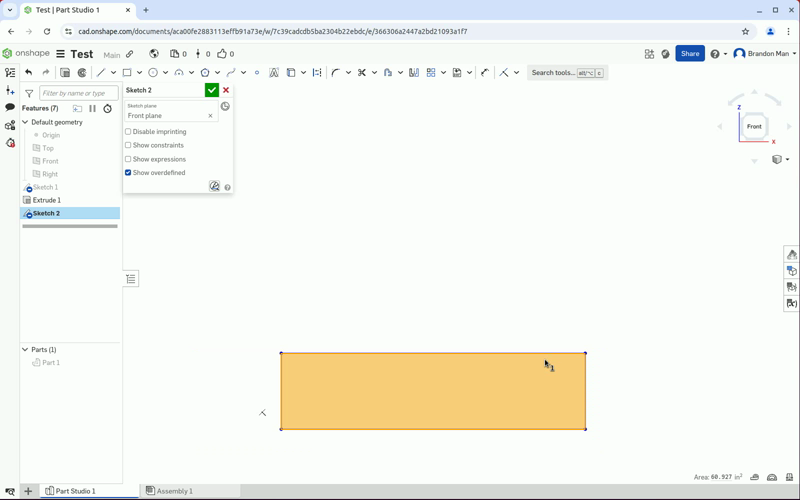
scroll(-6)
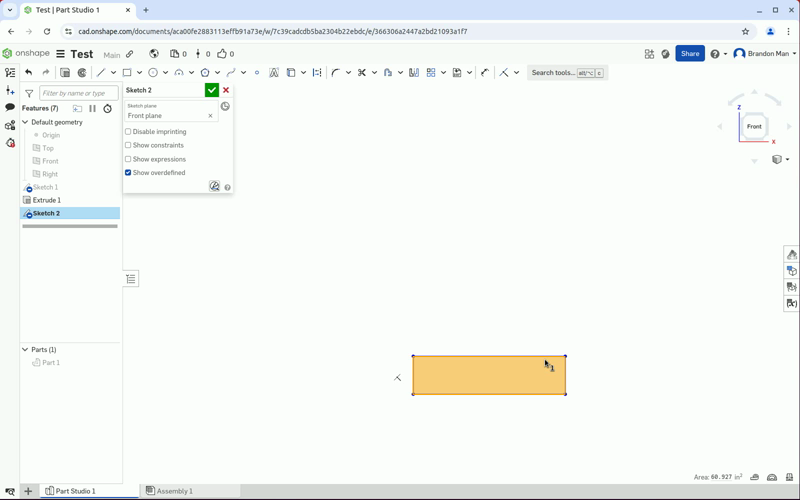
scroll(-6)
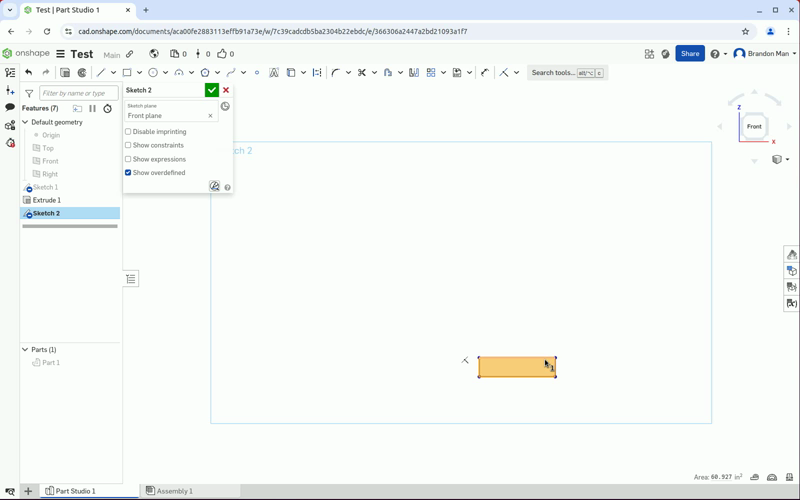
mouse_move(73, 352)
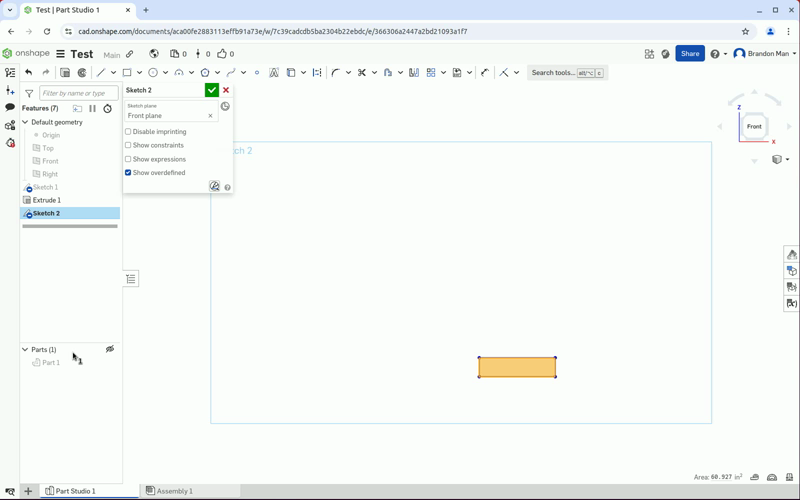
key(shift+y)
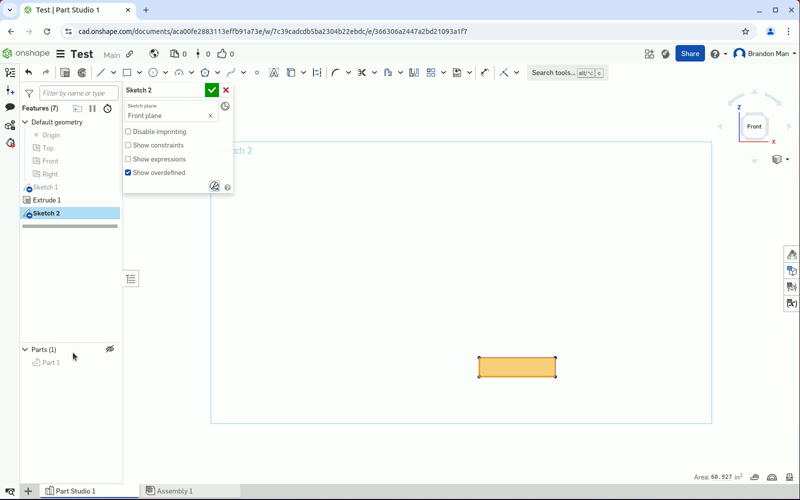
key(shift+e)
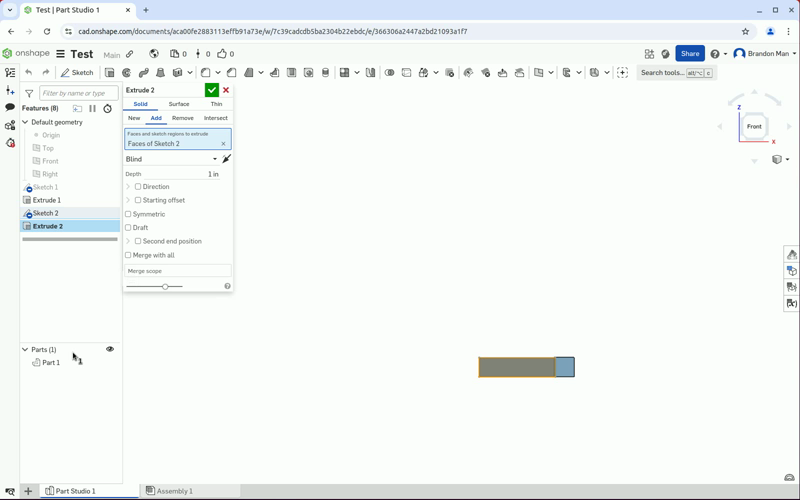
mouse_move(143, 106)
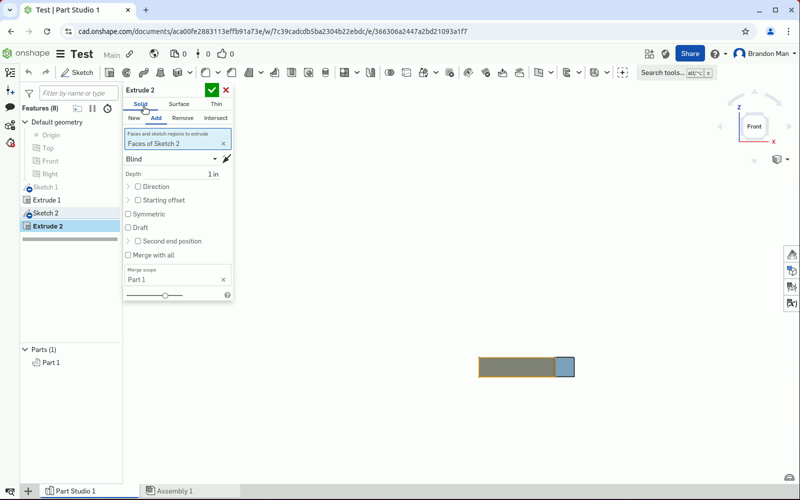
click(143, 106)
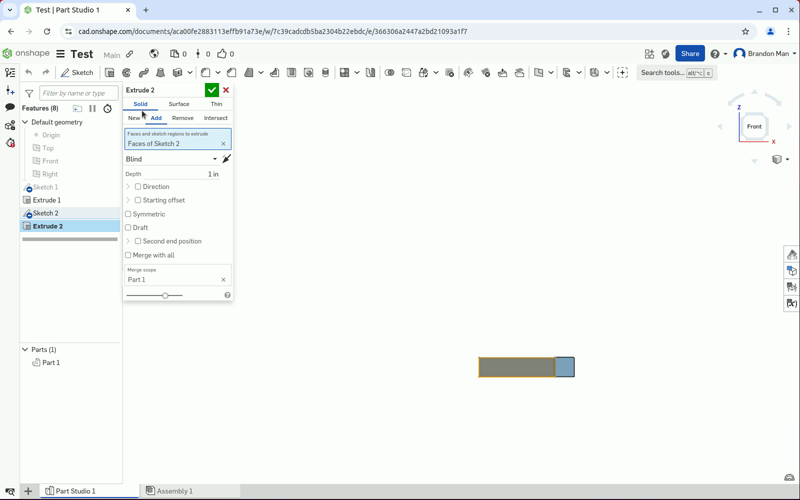
mouse_move(137, 120)
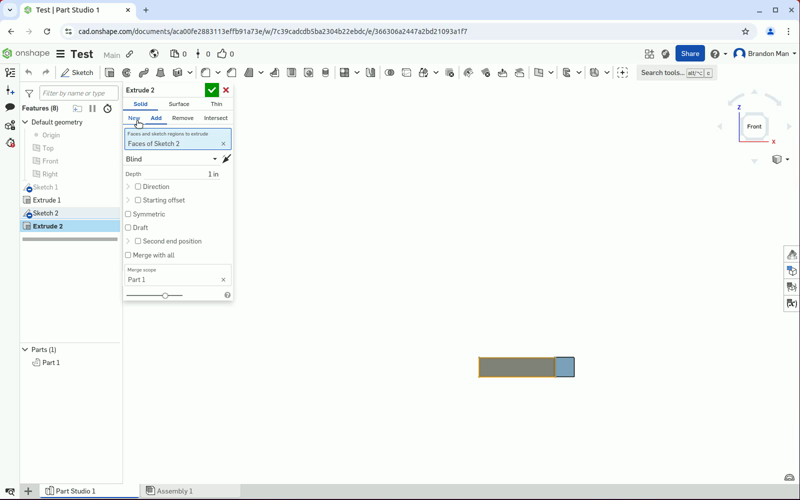
click(137, 120)
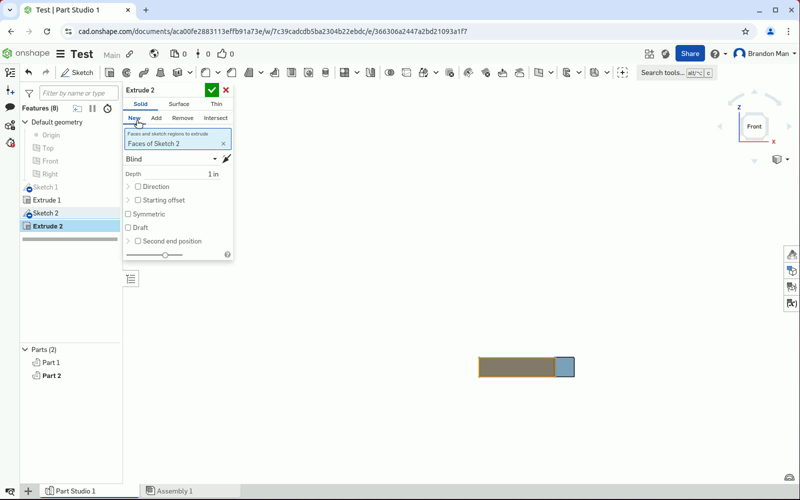
key(tab, 4)
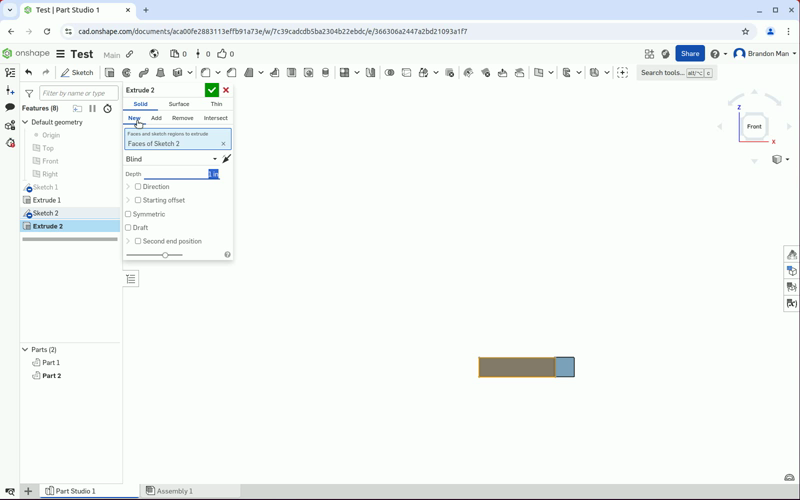
text(-19.257)
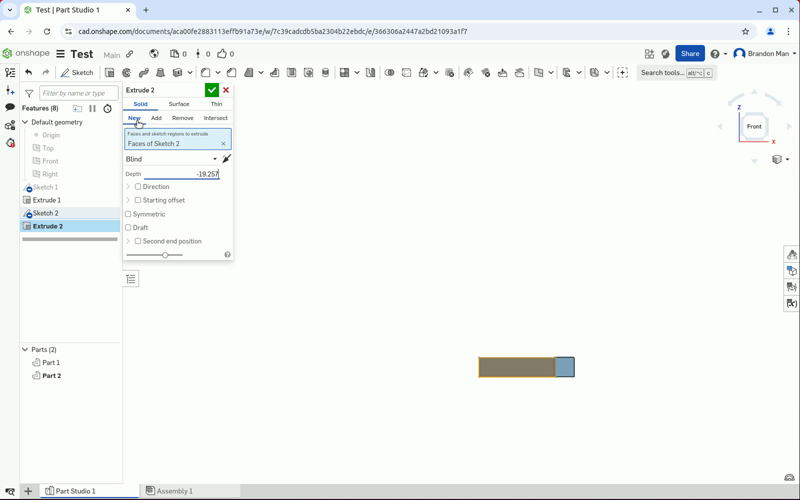
key(enter)
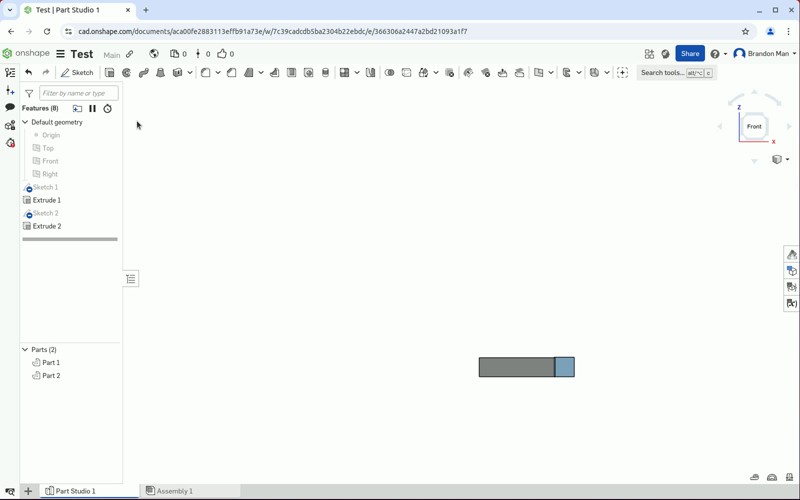
key(shift+h)
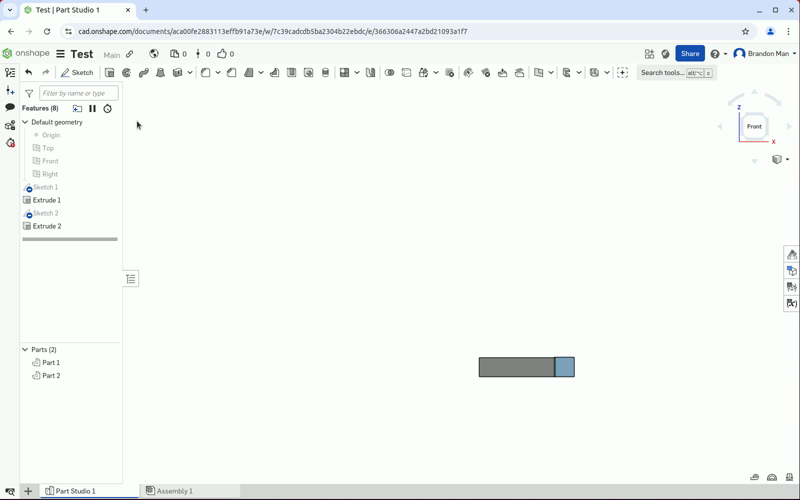
key(shift+h)
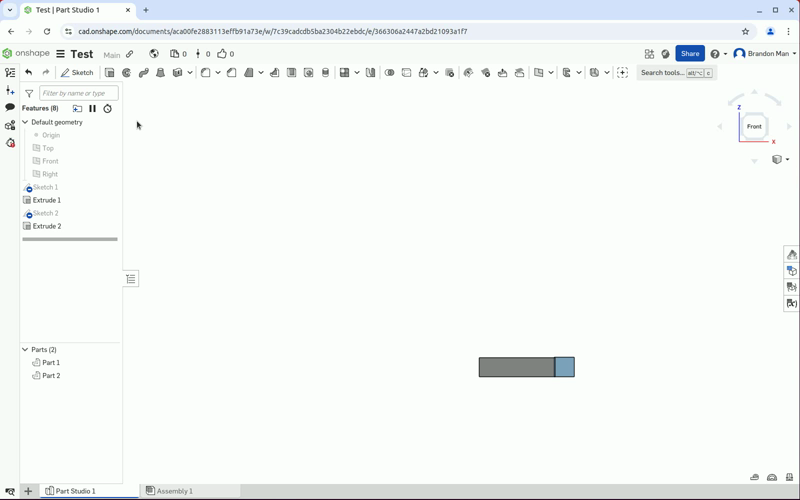
mouse_move(73, 189)
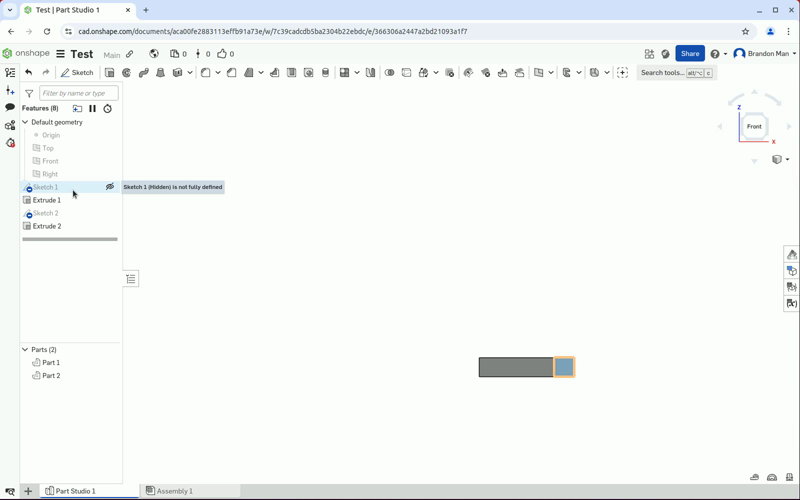
click(73, 189)
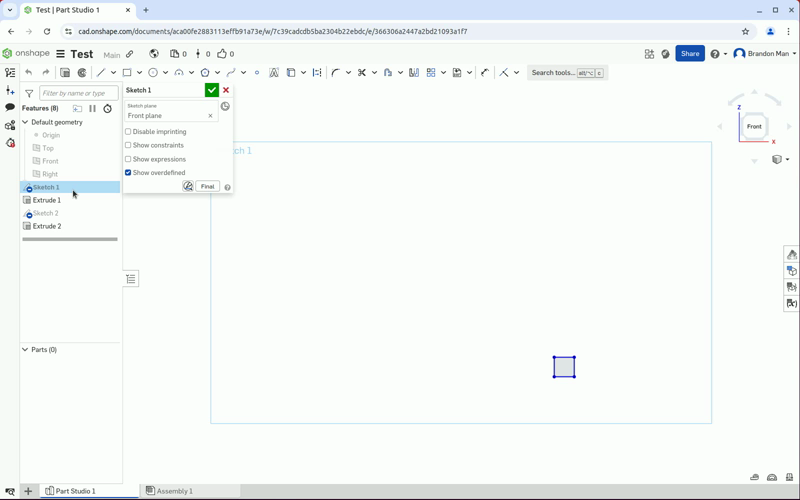
mouse_move(229, 92)
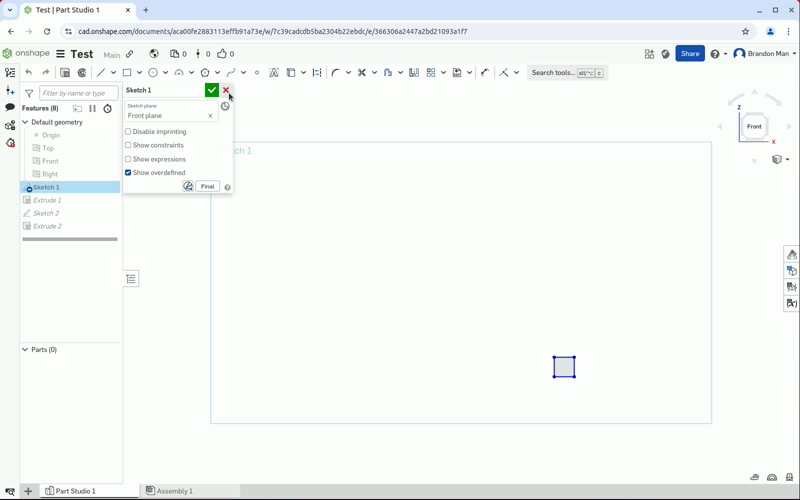
click(229, 92)
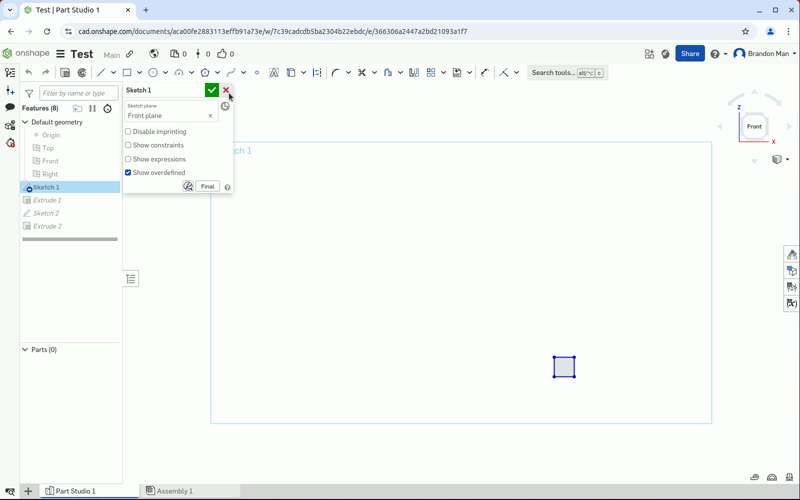
key(shift+s)
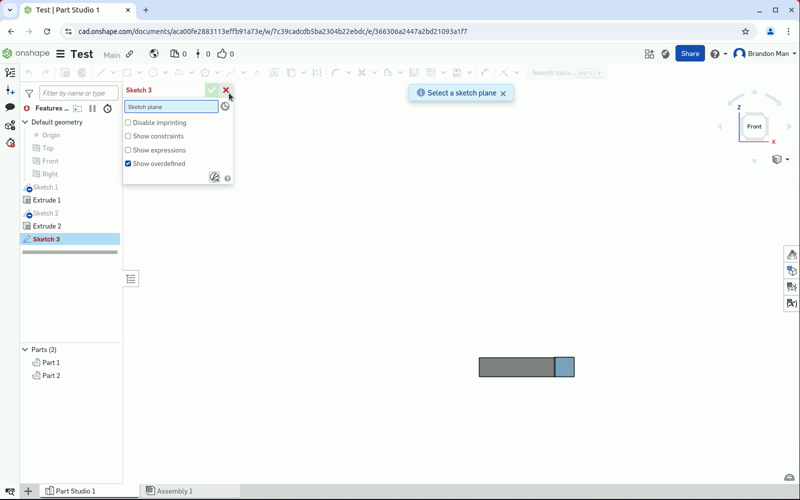
mouse_move(73, 163)
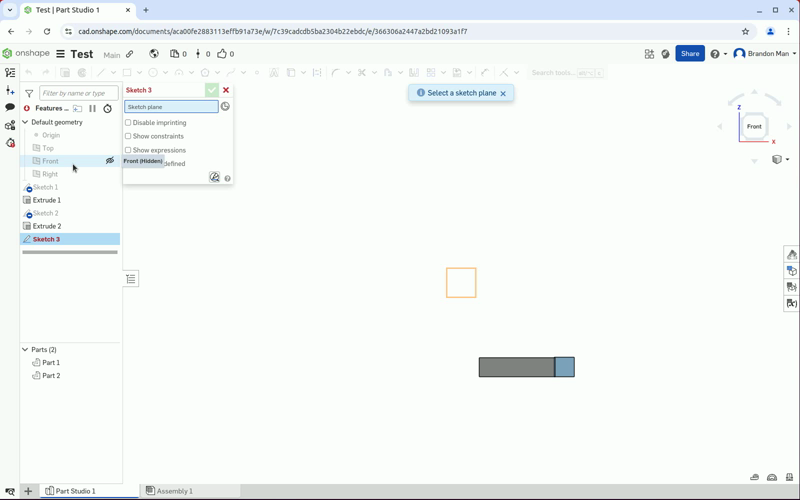
click(73, 163)
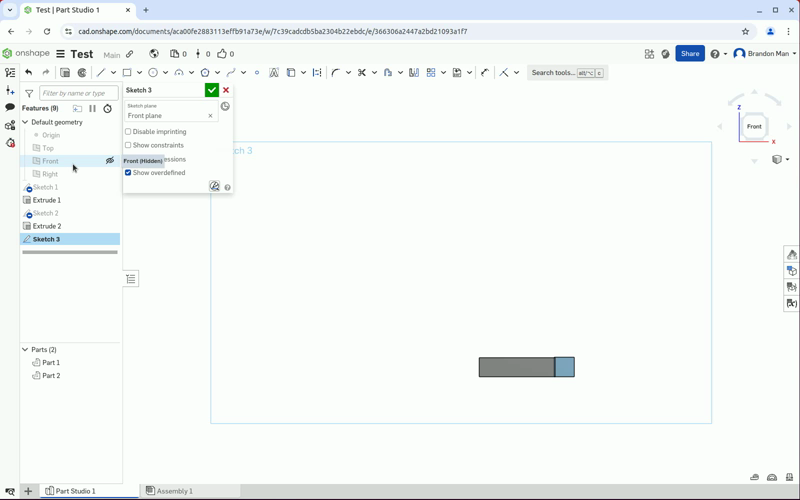
mouse_move(73, 352)
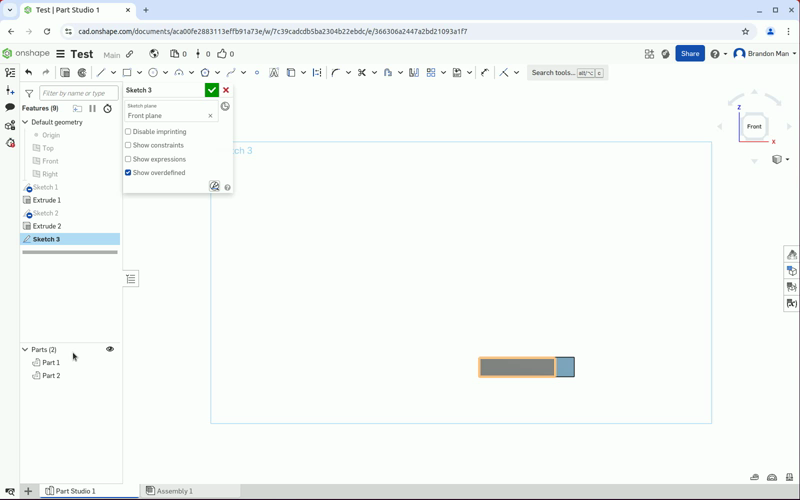
key(y)
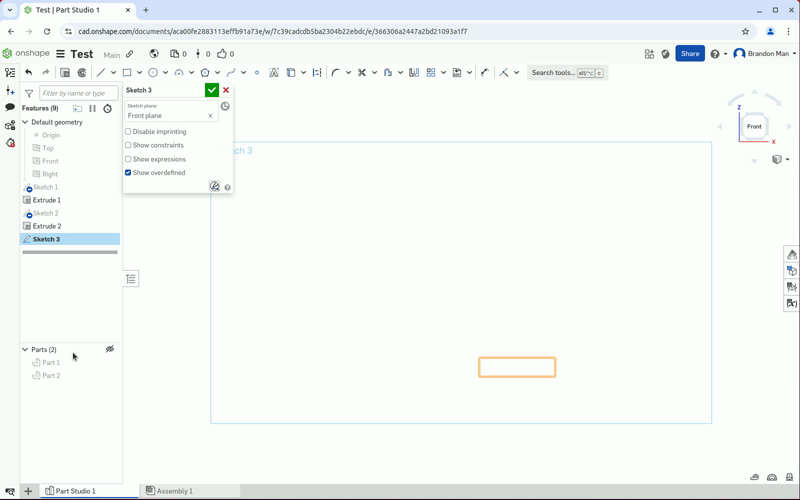
key(l)
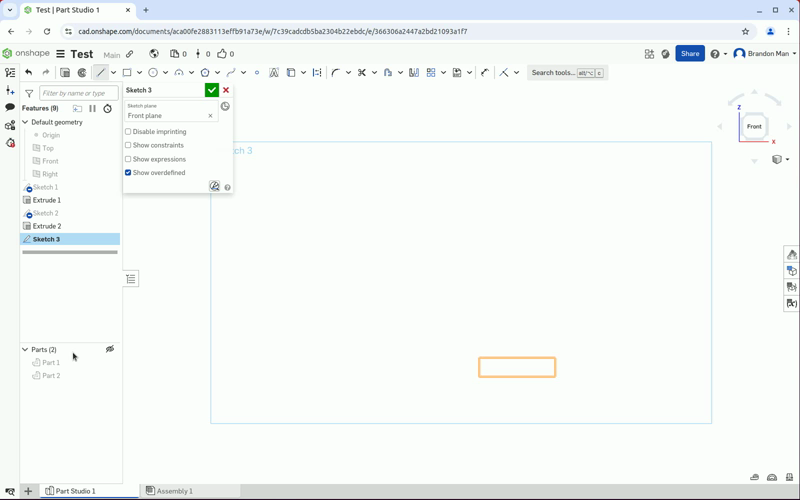
key_down(shift)
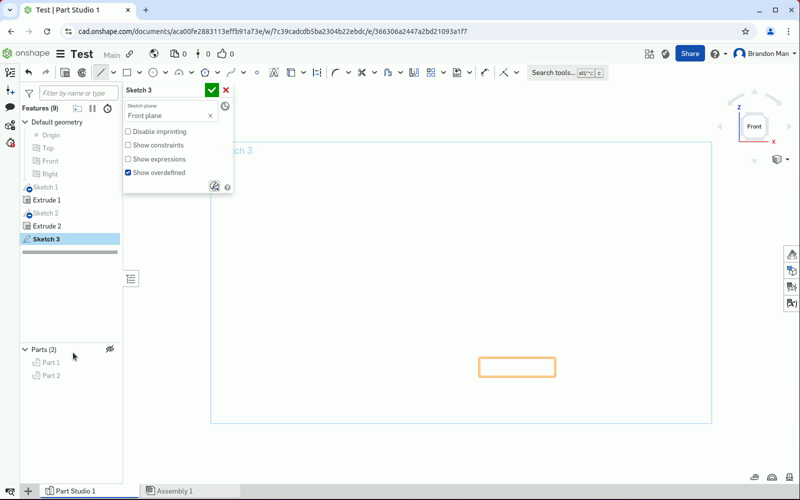
mouse_move(460, 376)
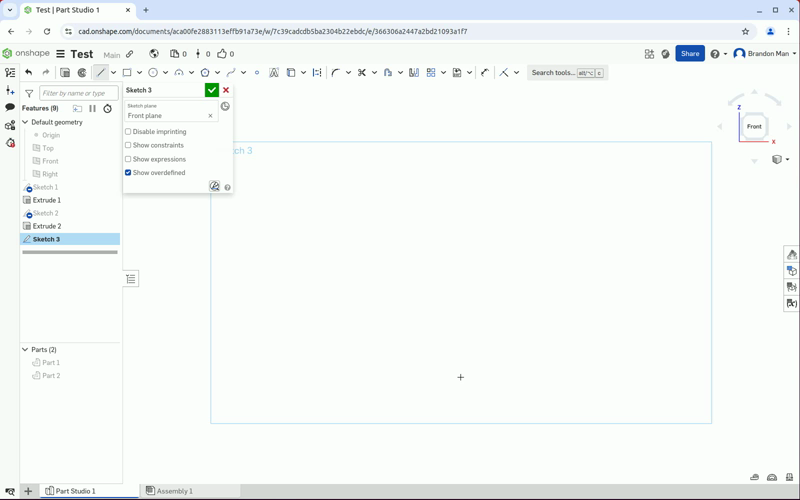
click(460, 376)
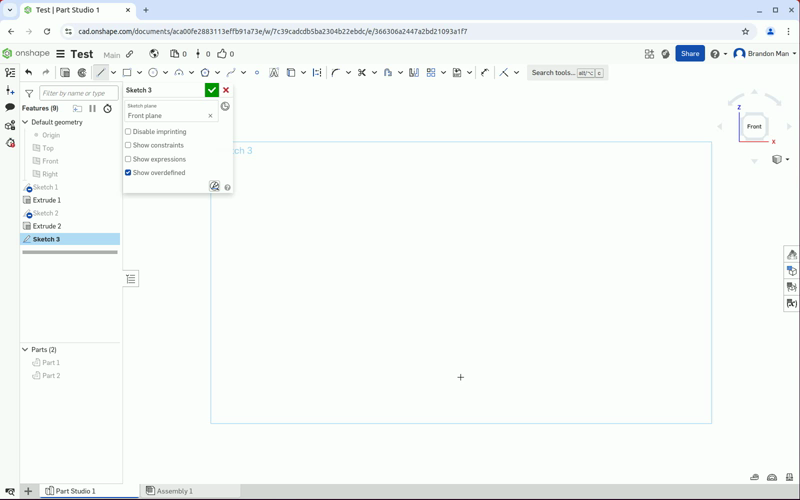
key_up(shift)
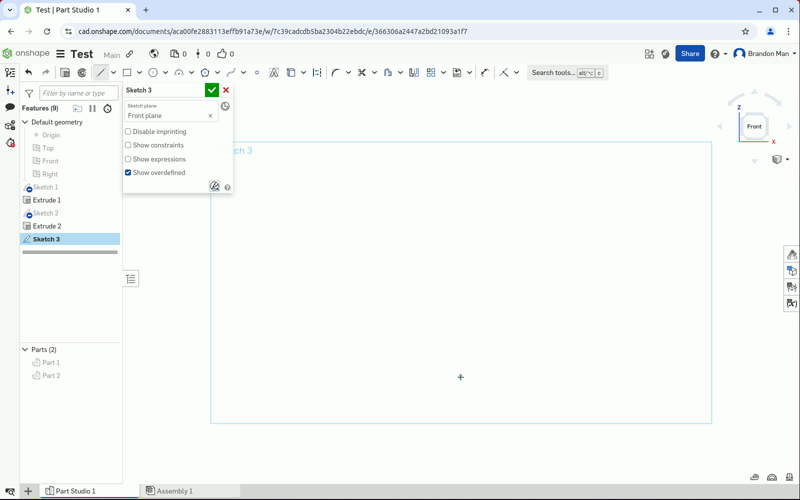
key_down(shift)
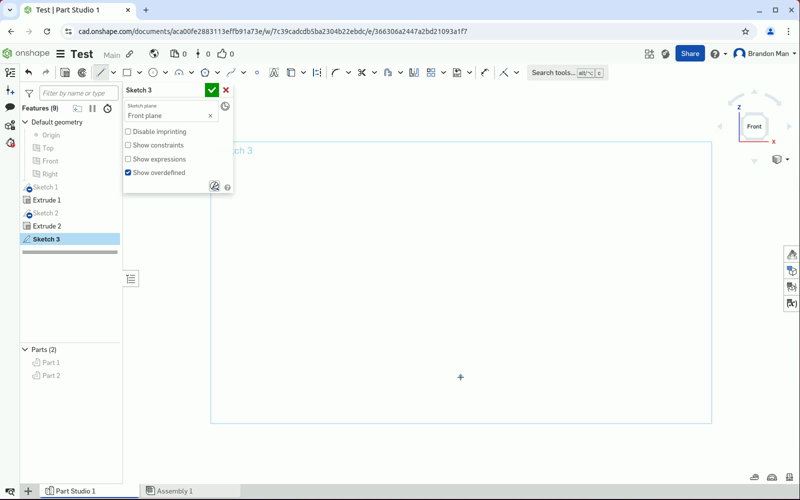
mouse_move(490, 376)
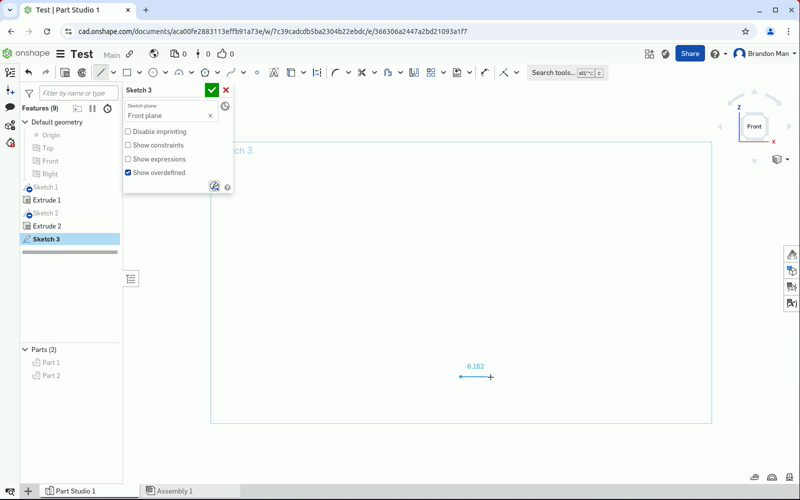
mouse_move(479, 376)
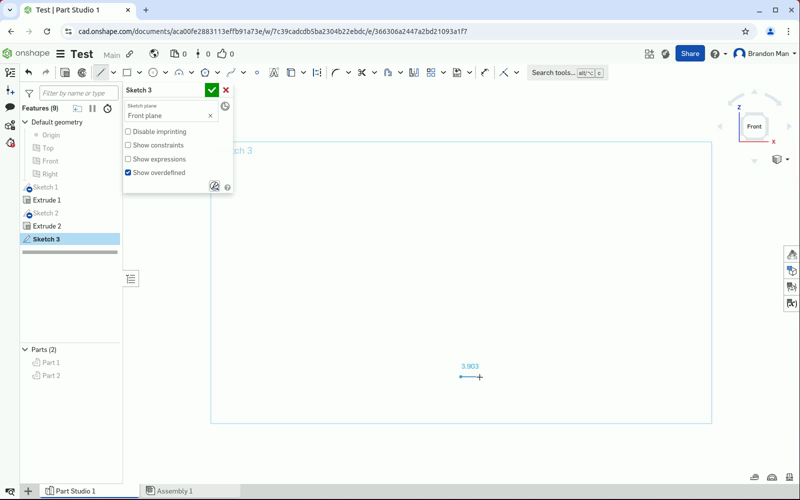
click(479, 376)
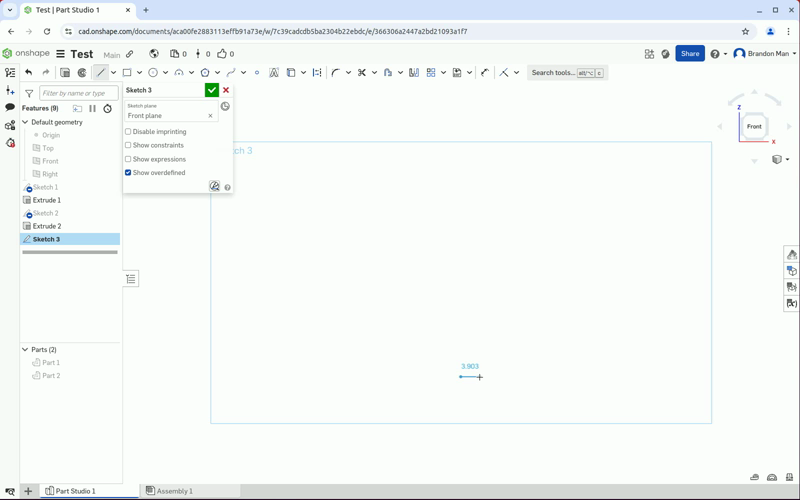
key_up(shift)
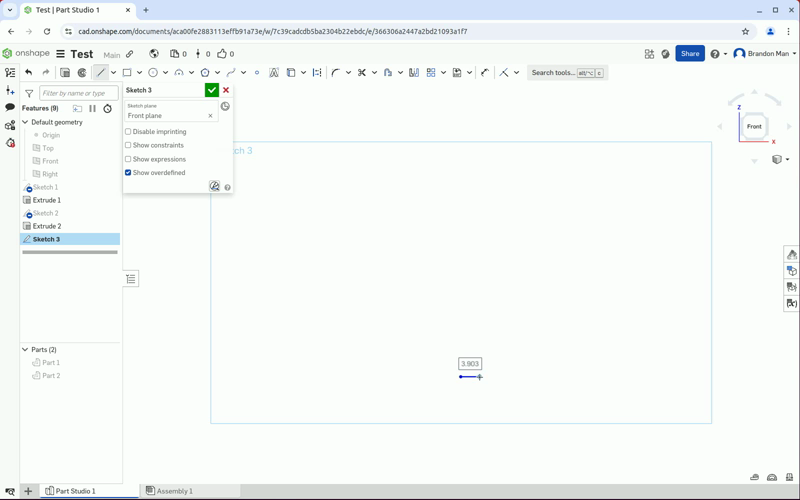
key_down(shift)
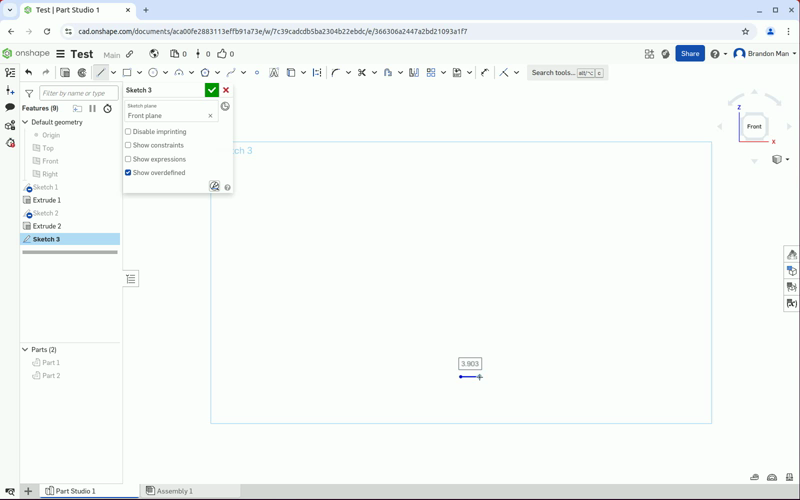
mouse_move(509, 376)
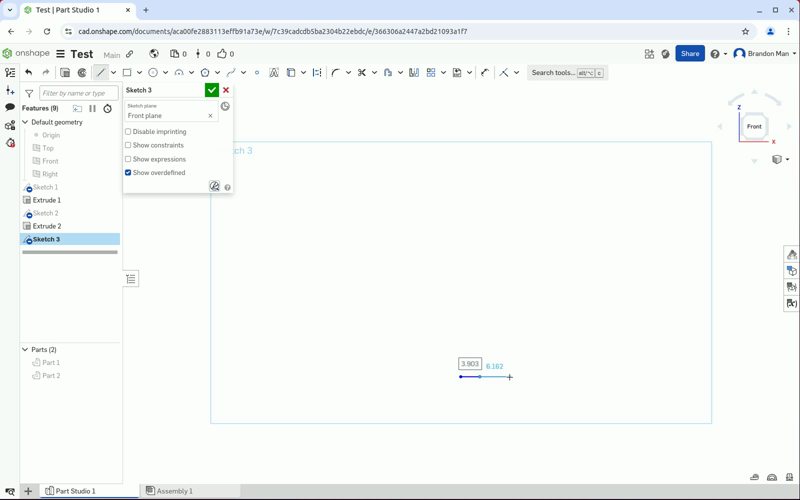
mouse_move(479, 357)
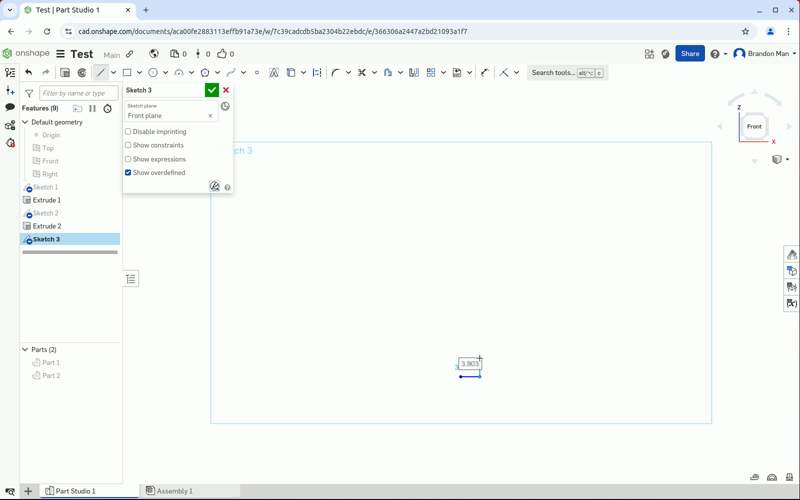
click(479, 357)
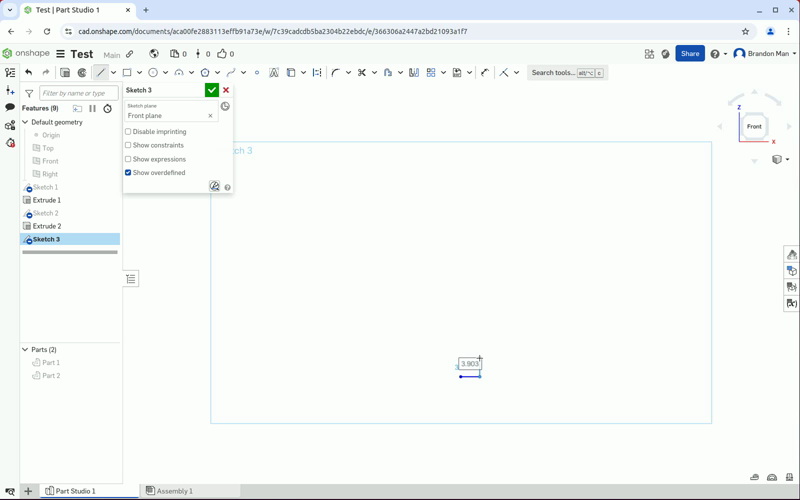
key_up(shift)
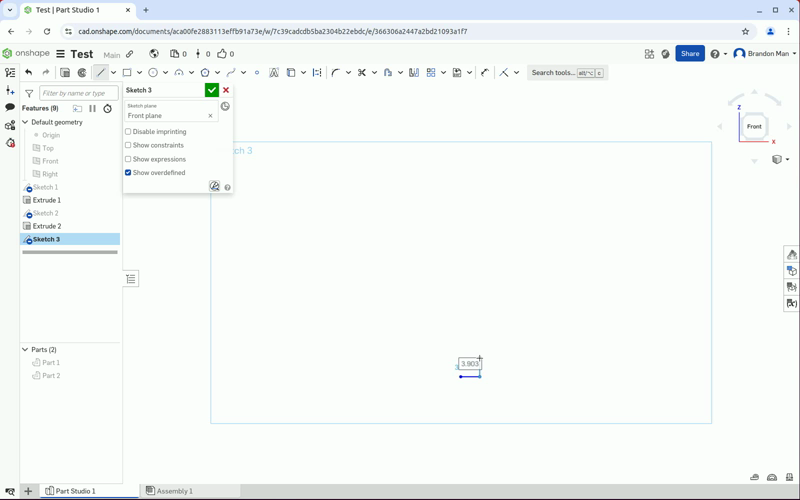
key_down(shift)
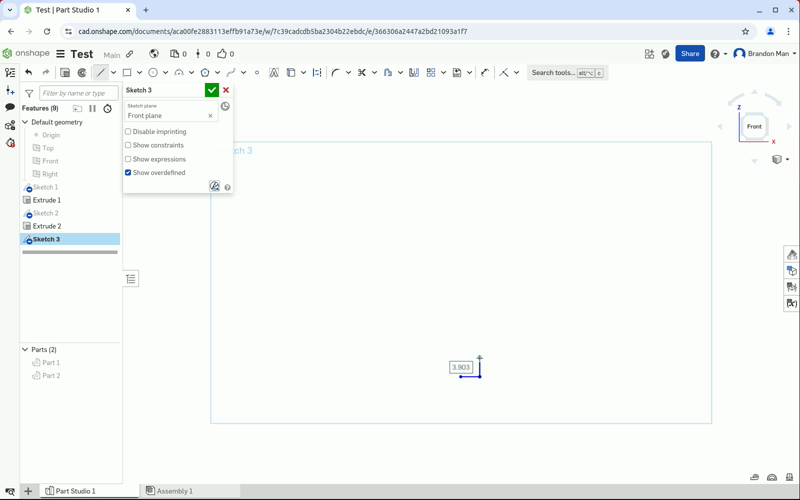
mouse_move(479, 282)
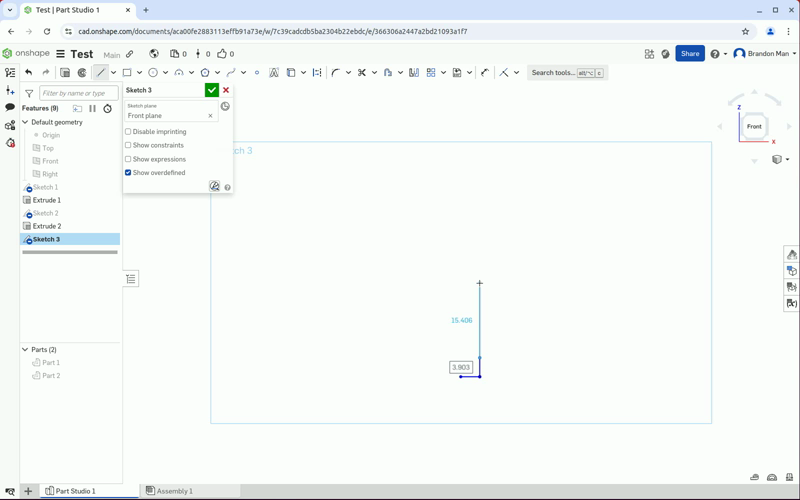
click(479, 282)
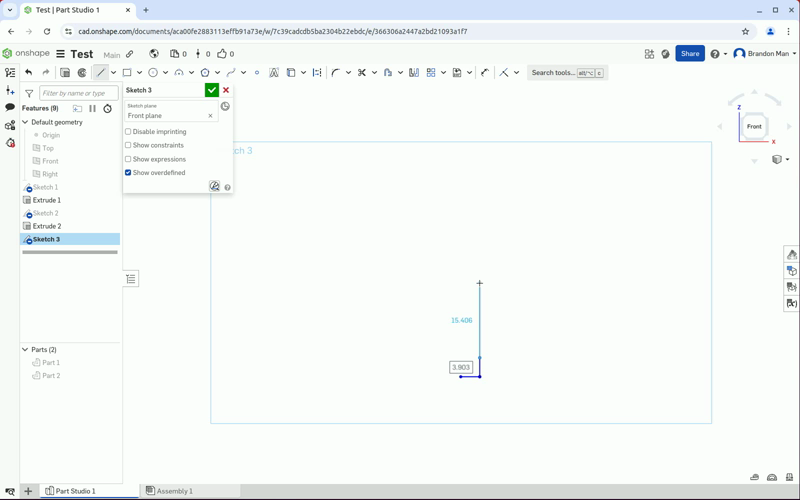
key_up(shift)
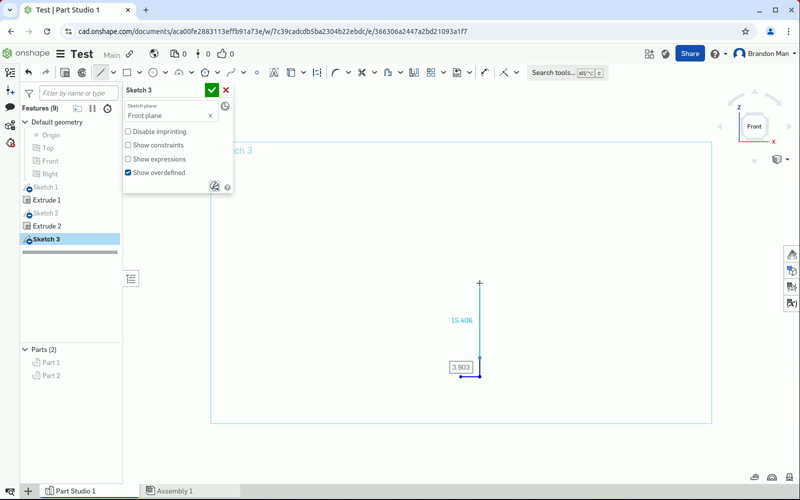
key_down(shift)
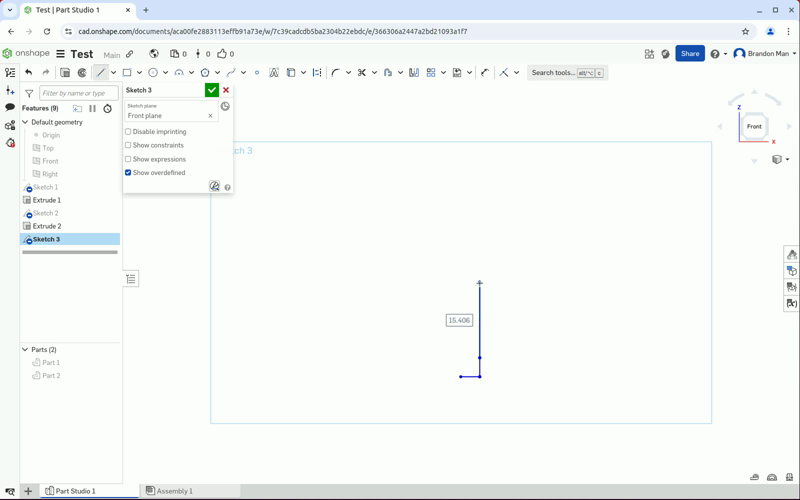
mouse_move(509, 282)
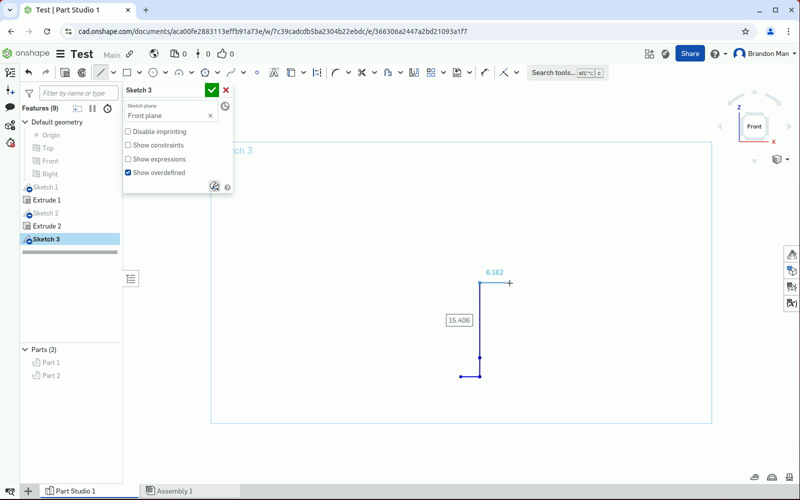
mouse_move(460, 282)
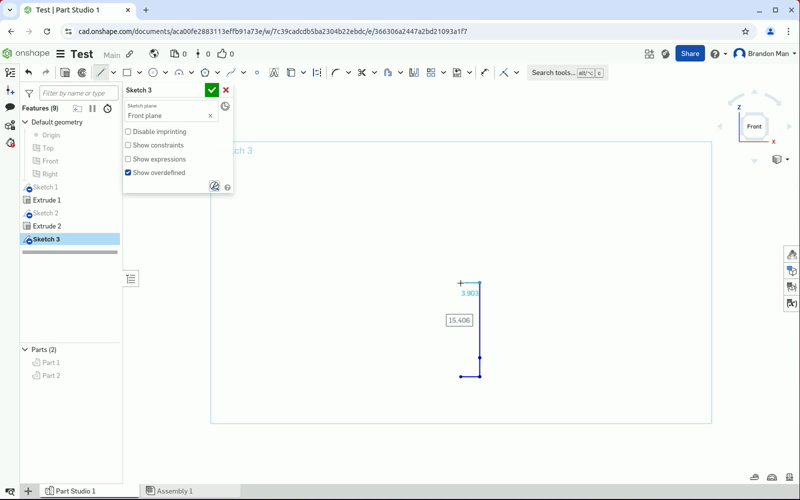
click(460, 282)
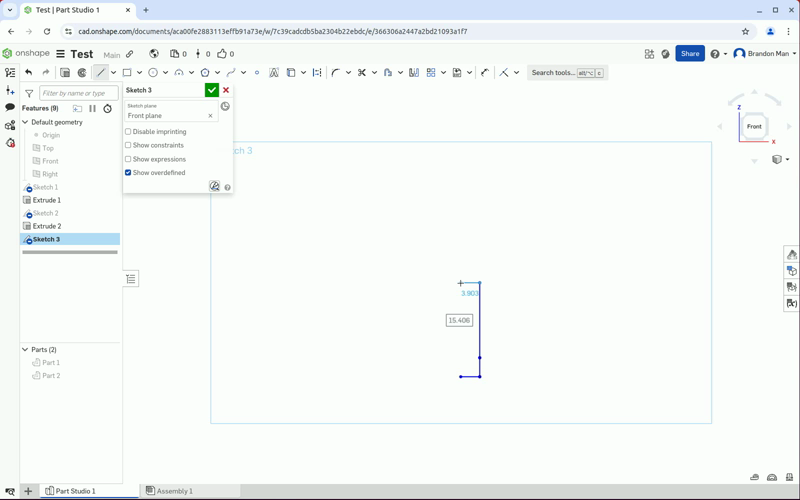
key_up(shift)
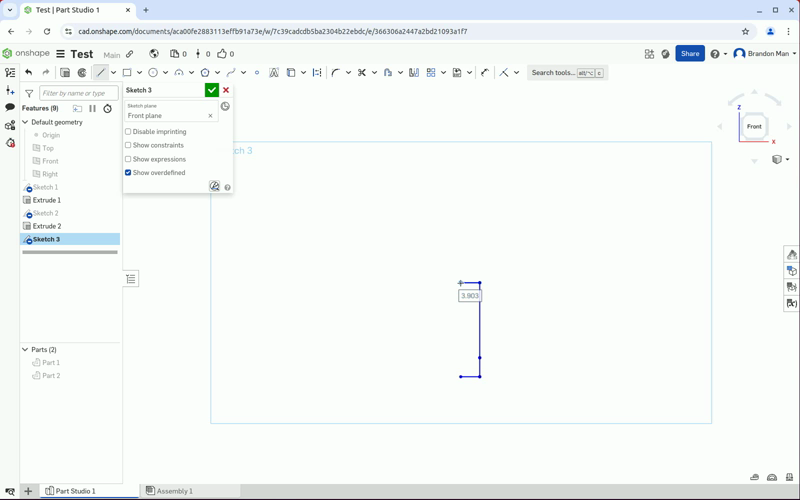
key_down(shift)
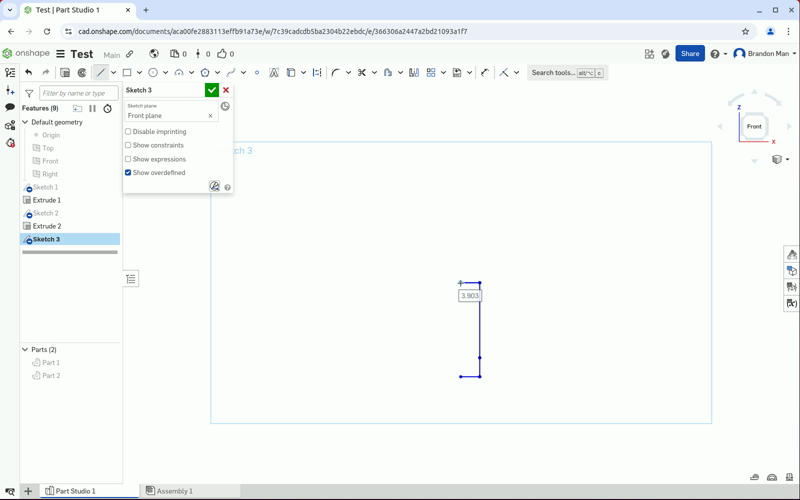
mouse_move(460, 376)
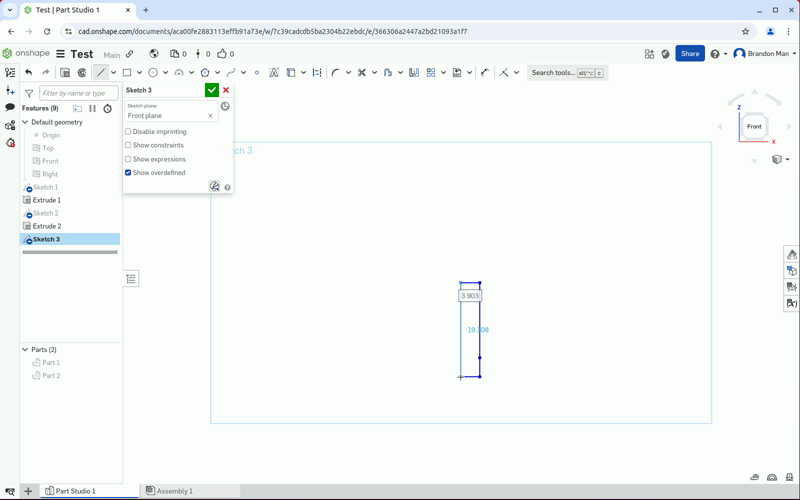
key_up(shift)
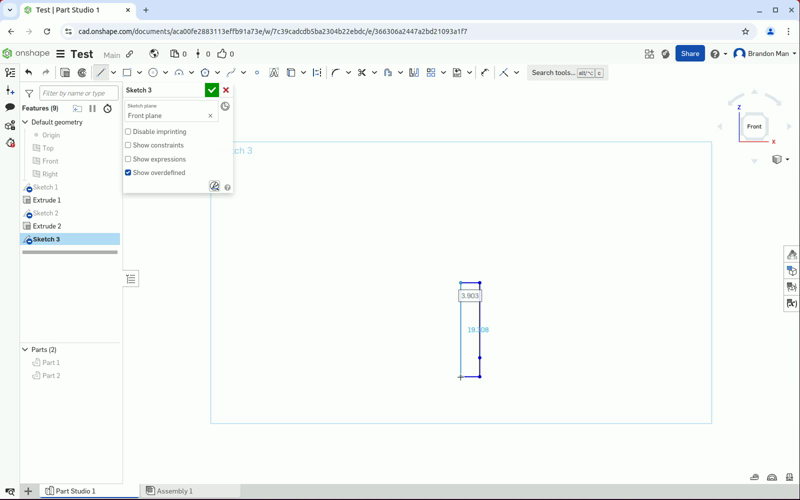
click(460, 376)
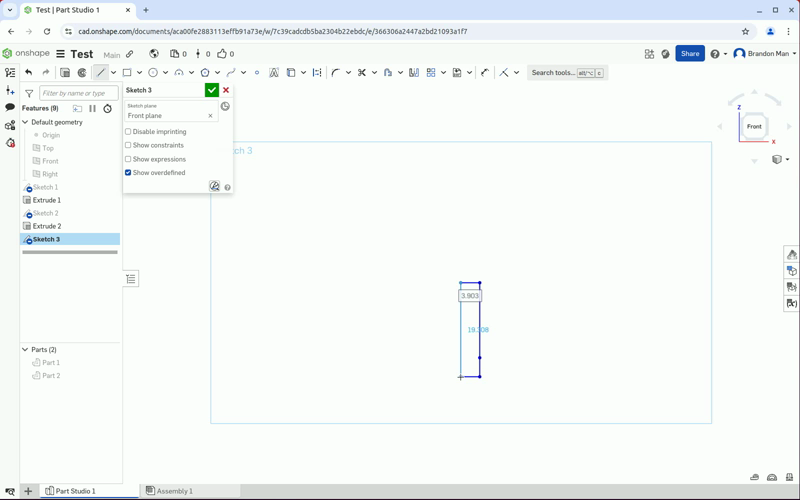
key(esc)
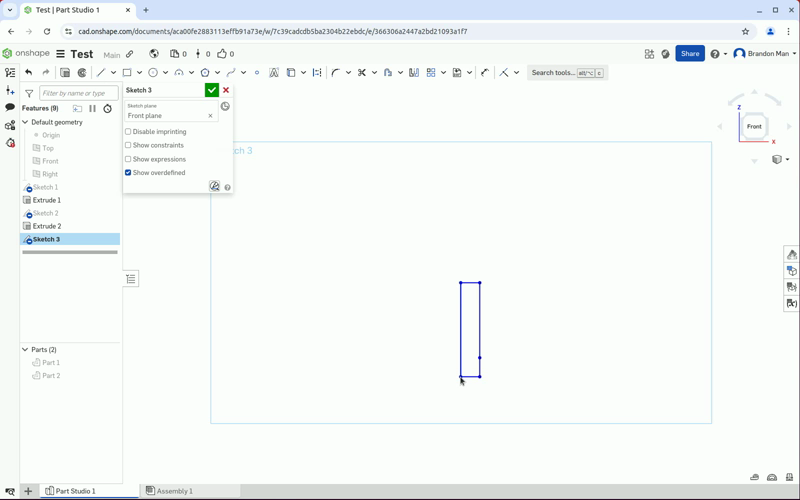
mouse_move(474, 304)
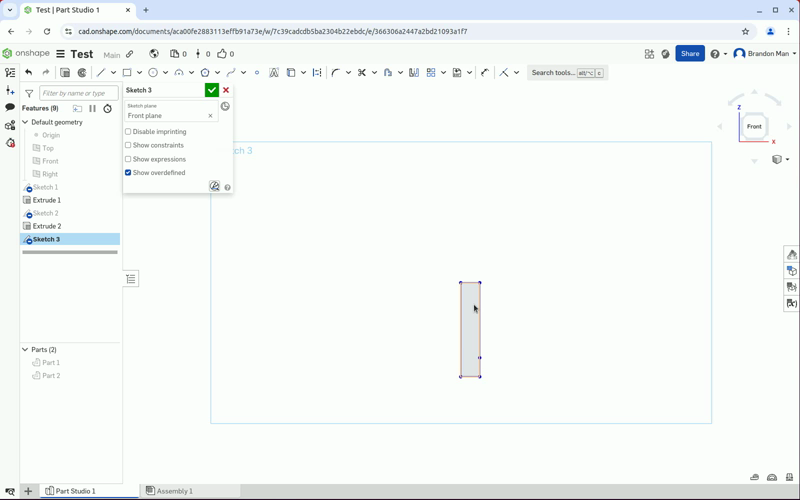
scroll(6)
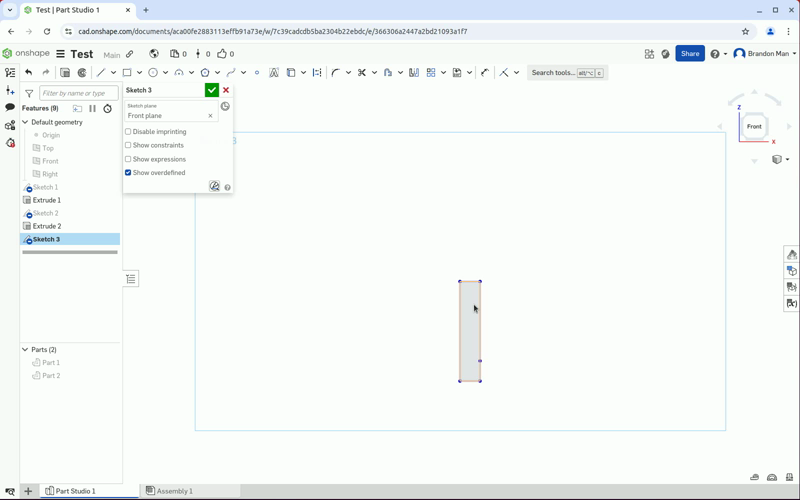
scroll(6)
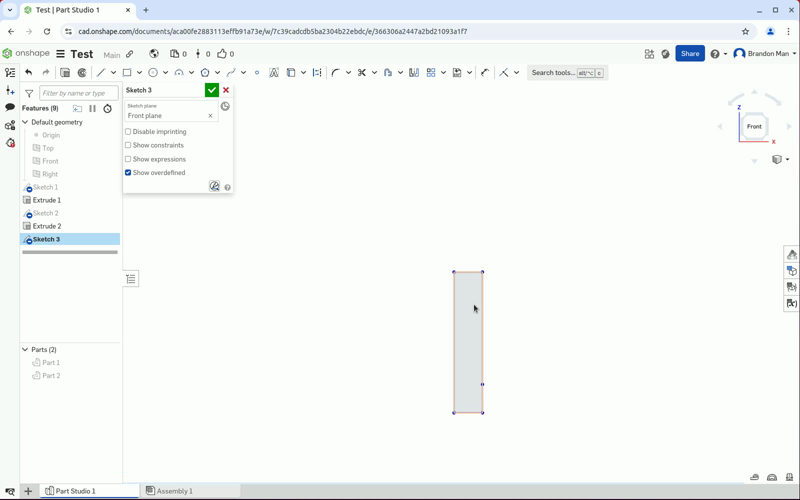
scroll(6)
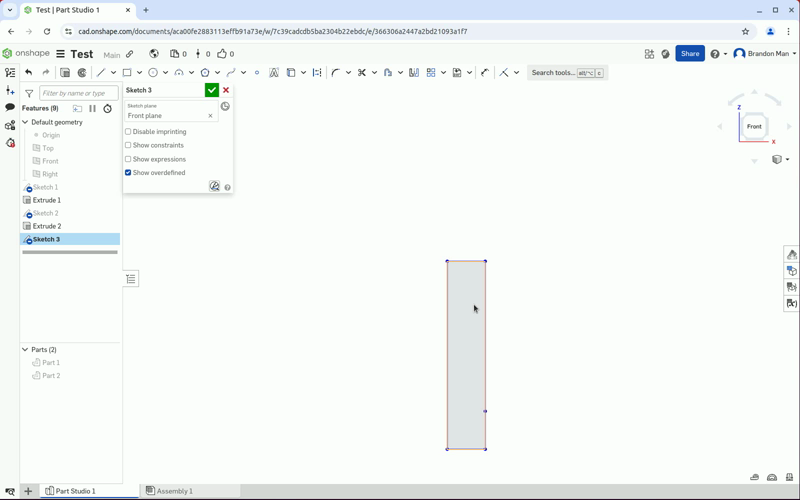
scroll(6)
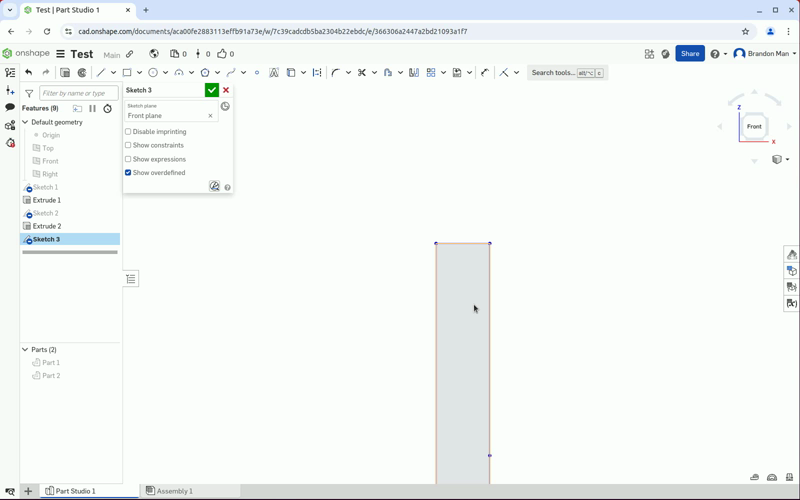
scroll(6)
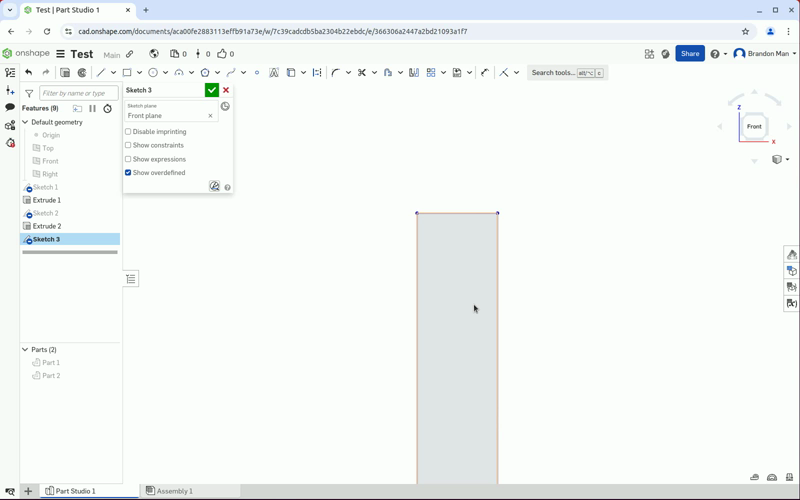
scroll(6)
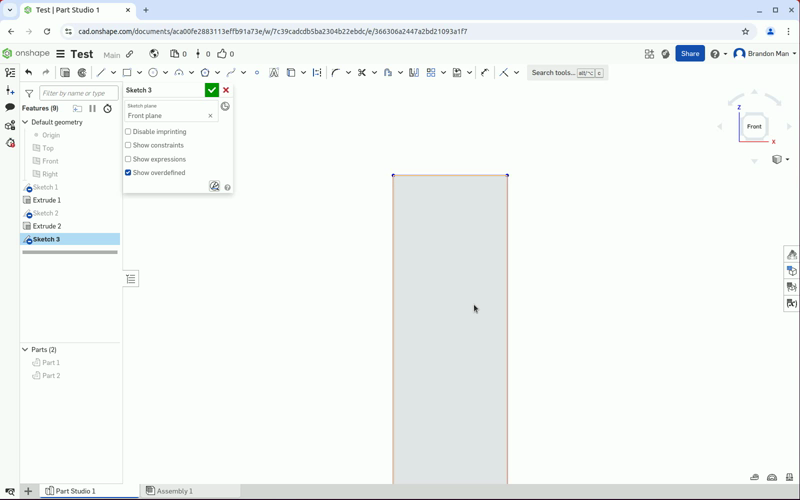
scroll(6)
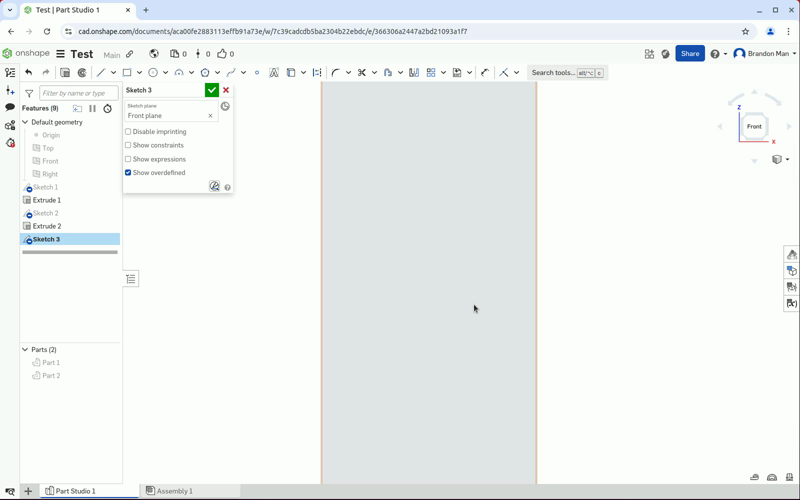
click(474, 304)
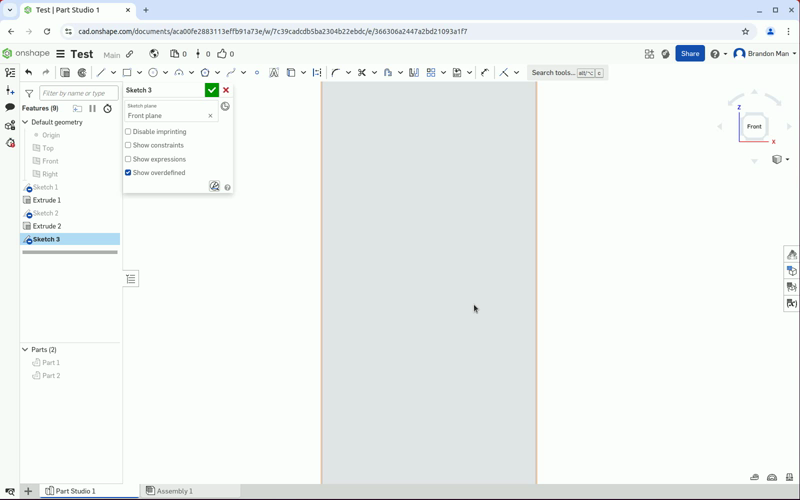
scroll(-6)
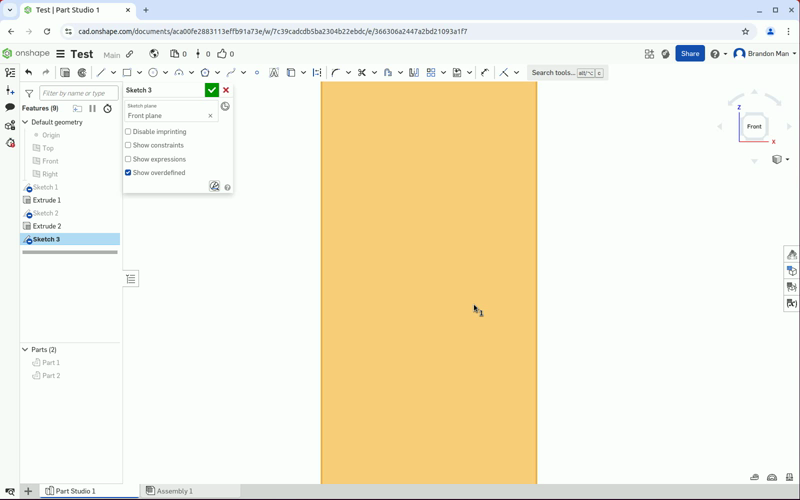
scroll(-6)
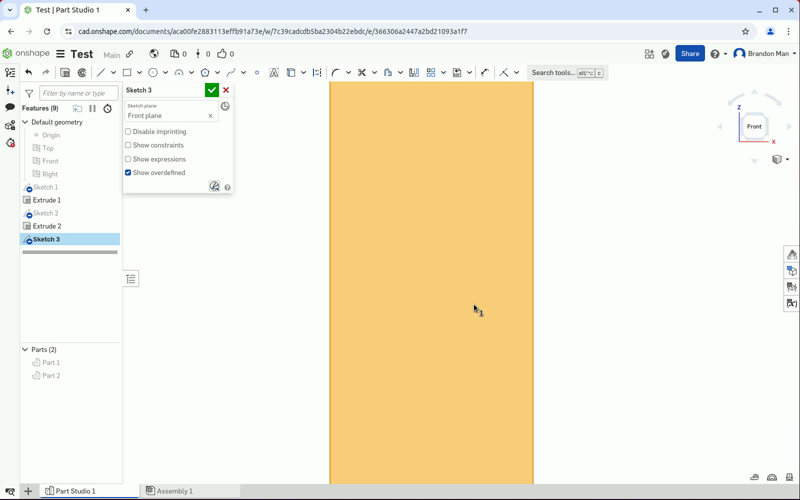
scroll(-6)
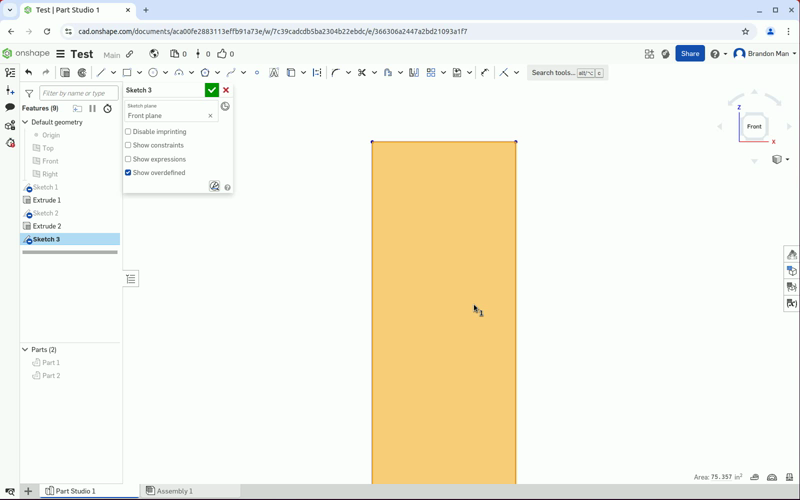
scroll(-6)
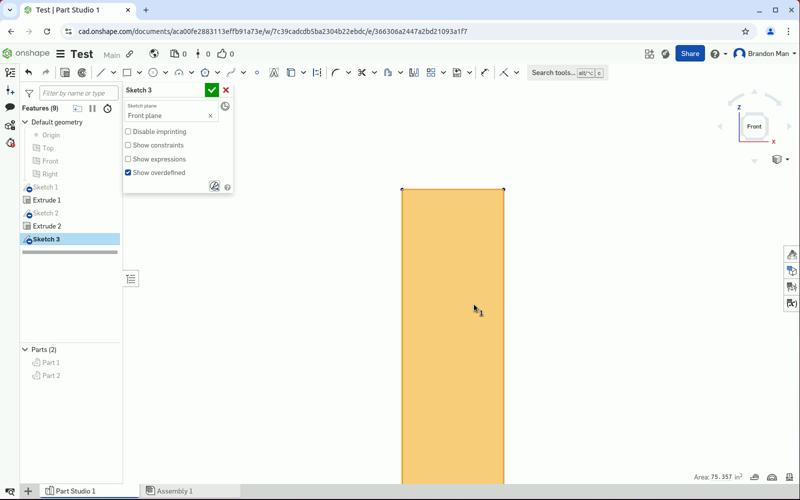
scroll(-6)
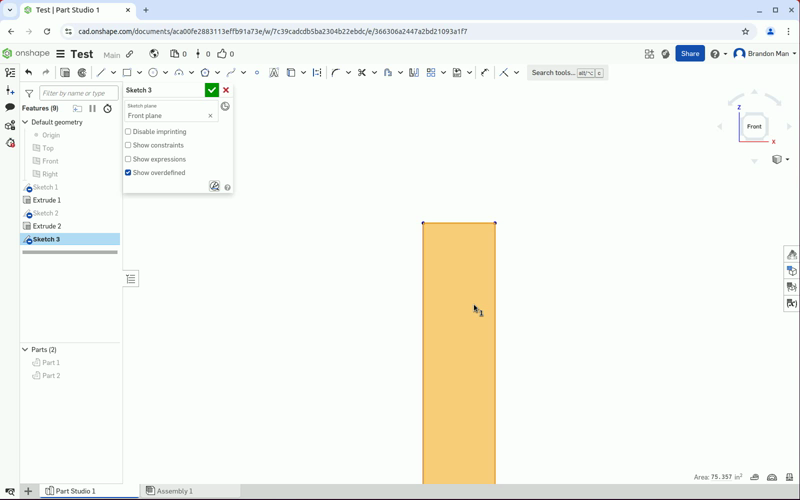
scroll(-6)
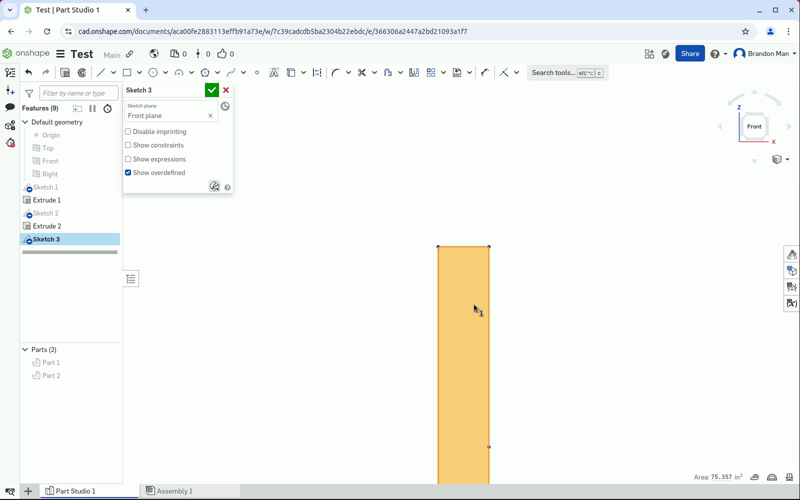
scroll(-6)
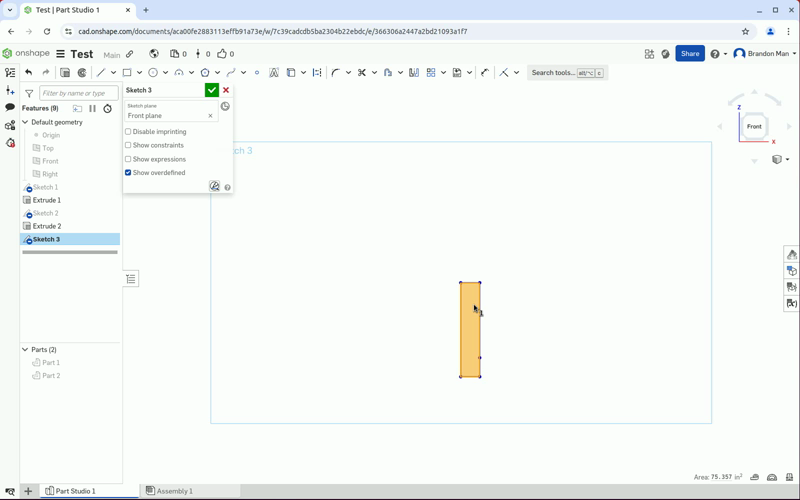
mouse_move(73, 352)
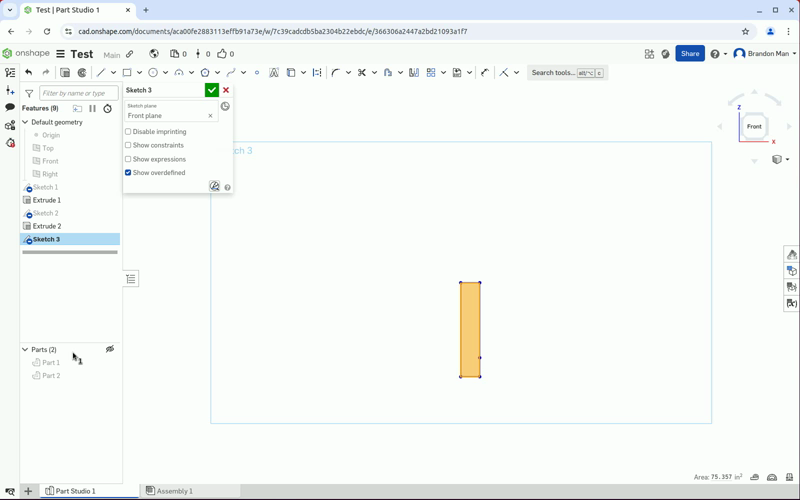
key(shift+y)
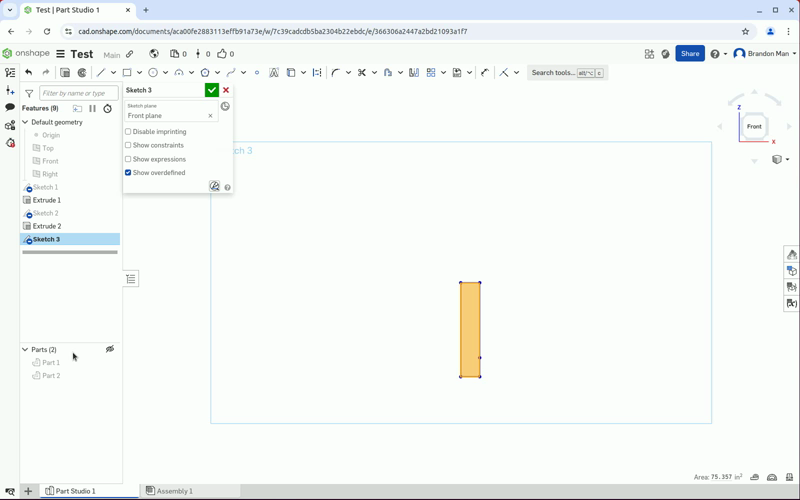
key(shift+e)
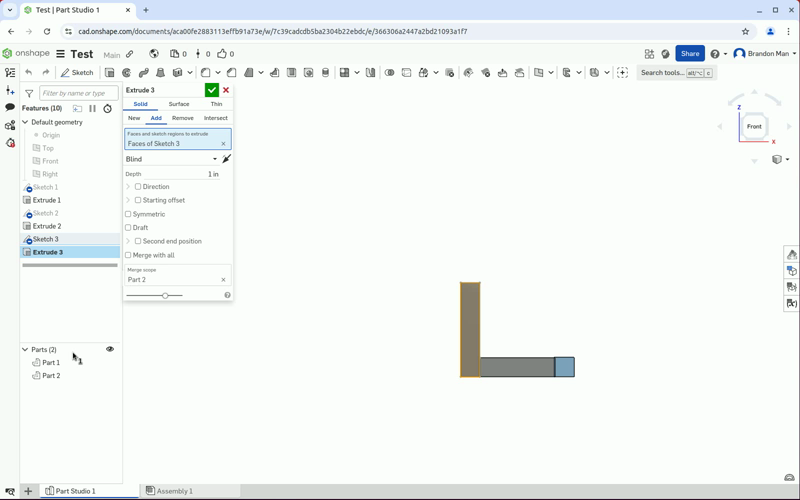
mouse_move(143, 106)
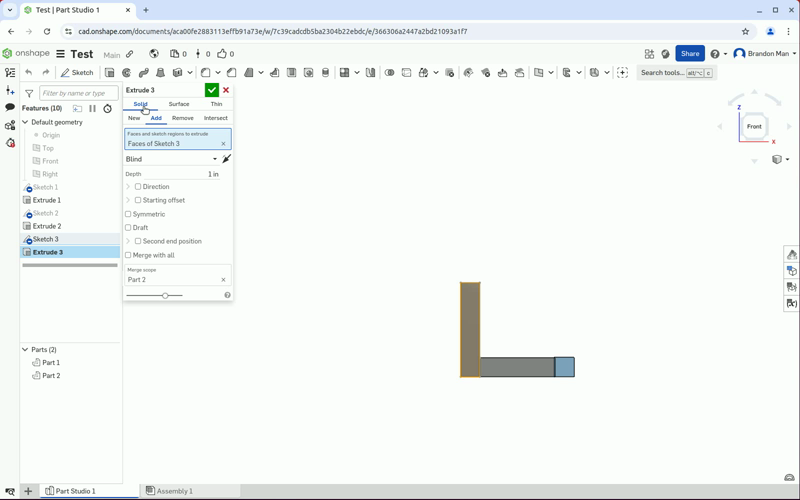
click(143, 106)
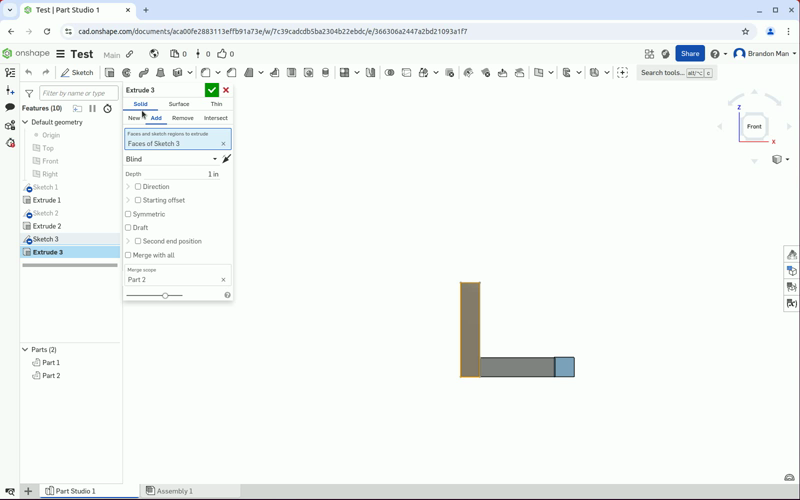
mouse_move(137, 120)
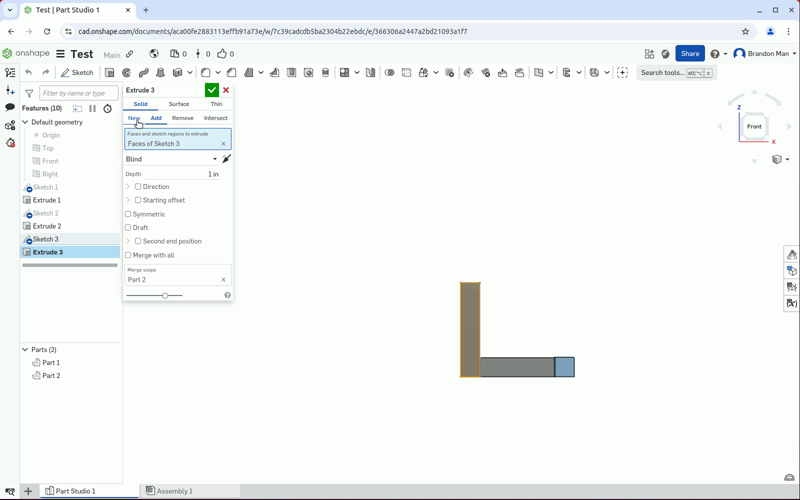
click(137, 120)
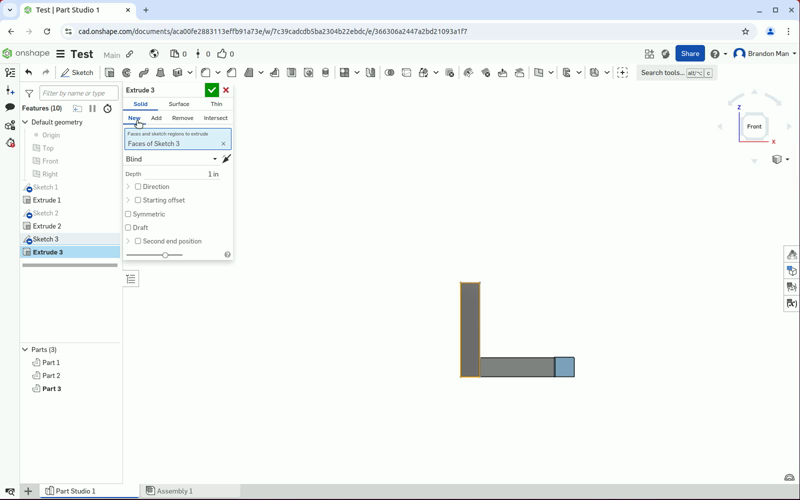
key(tab, 4)
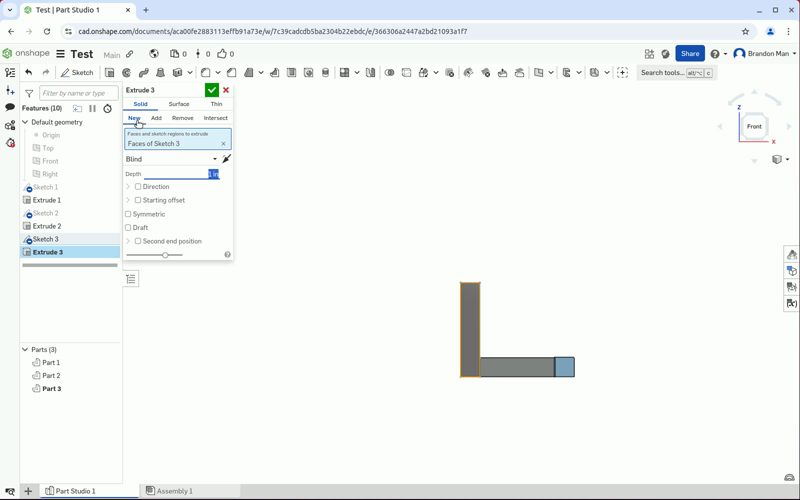
text(-19.257)
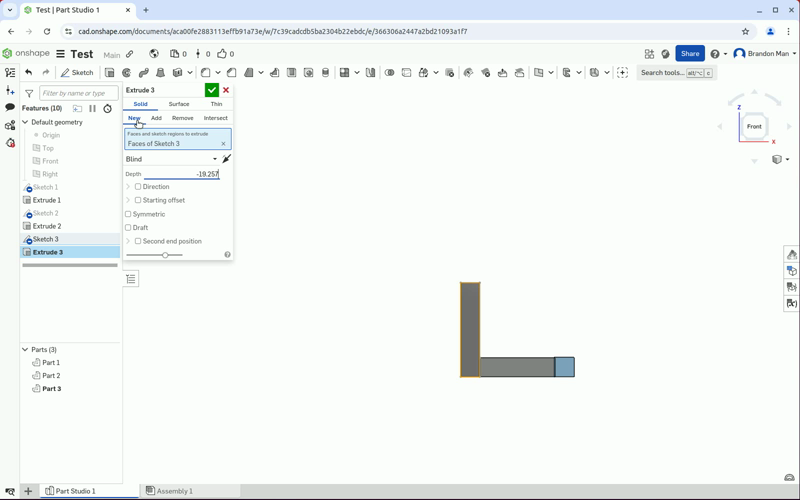
key(enter)
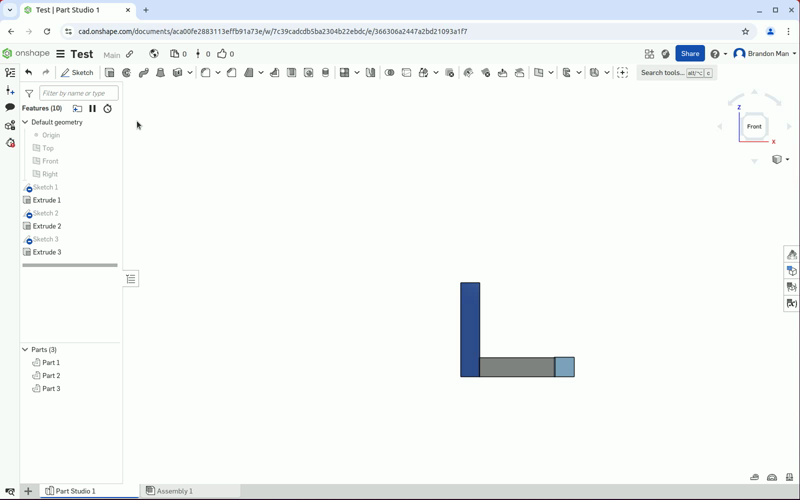
key(shift+h)
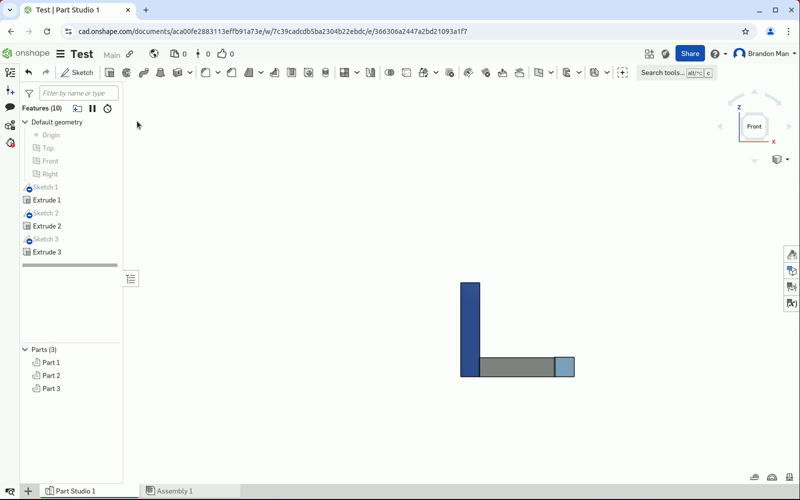
key(shift+h)
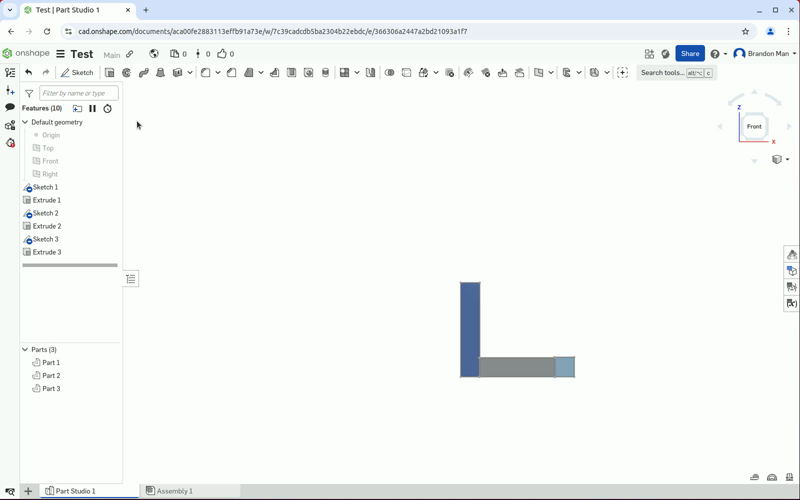
key(shift+7)
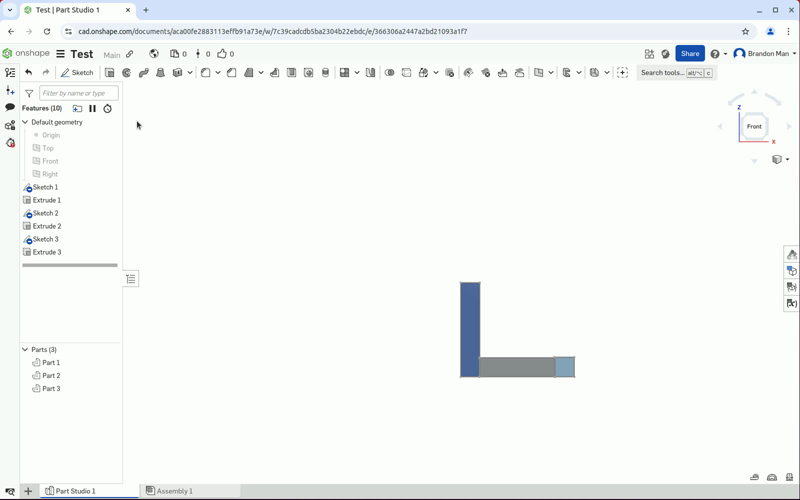
key(left, 2)
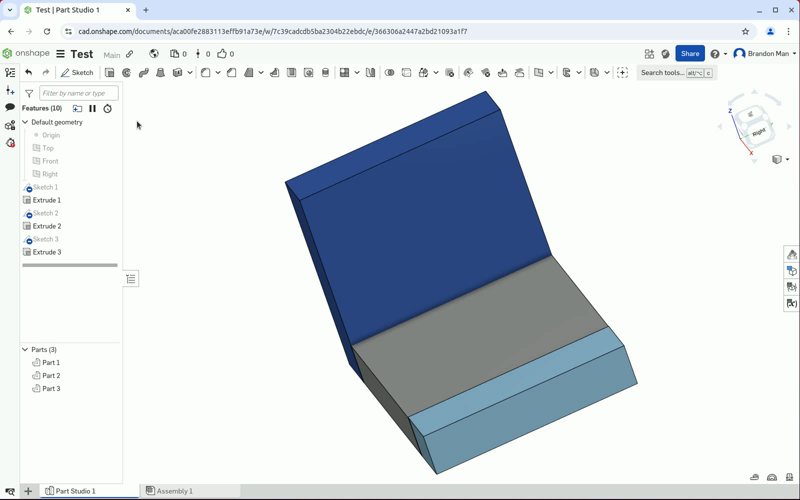
key(down, 2)
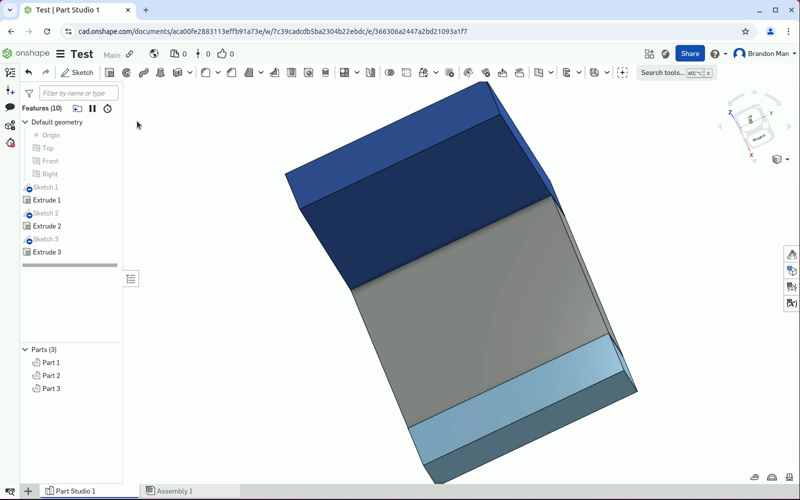
key(up, 2)
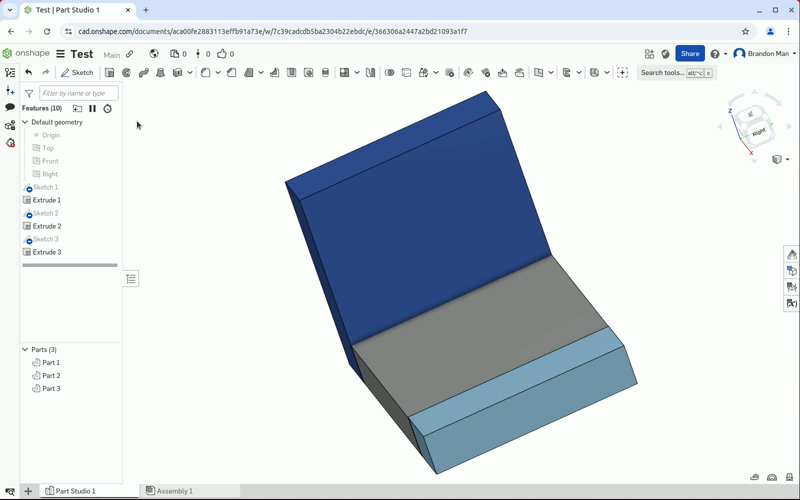
key(right, 2)
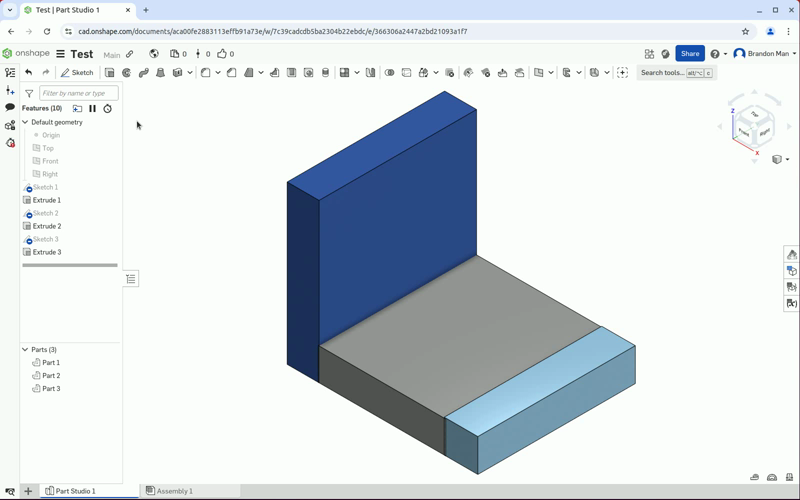
mouse_move(73, 189)
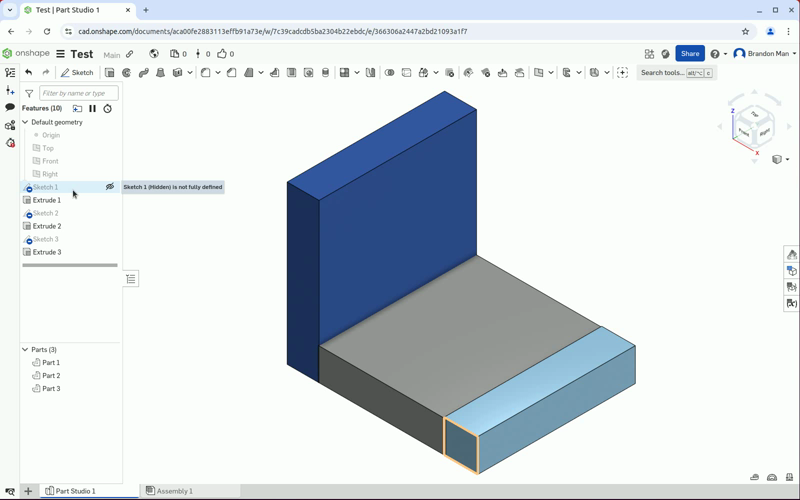
click(73, 189)